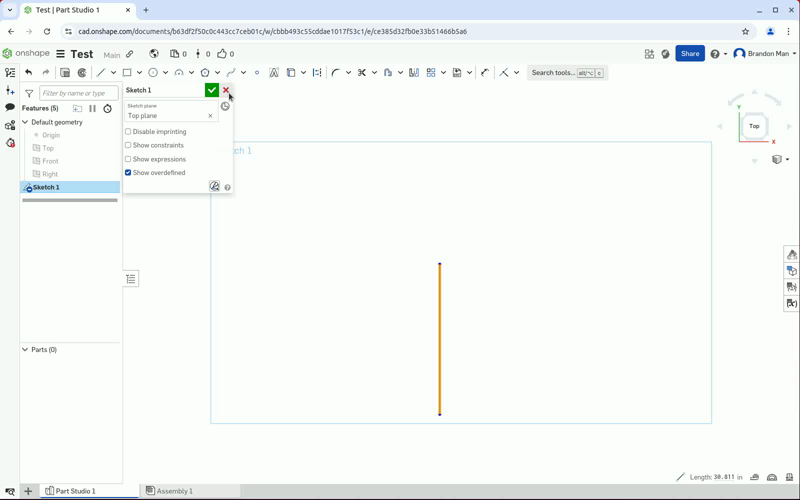
key(shift+h)
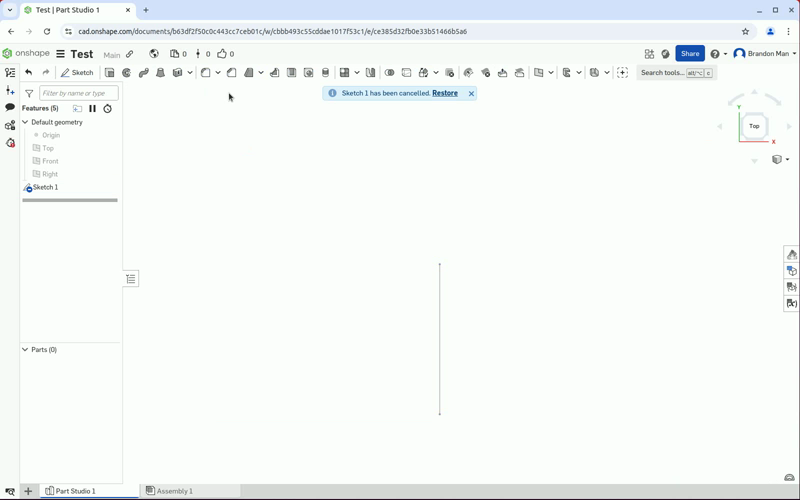
key(shift+s)
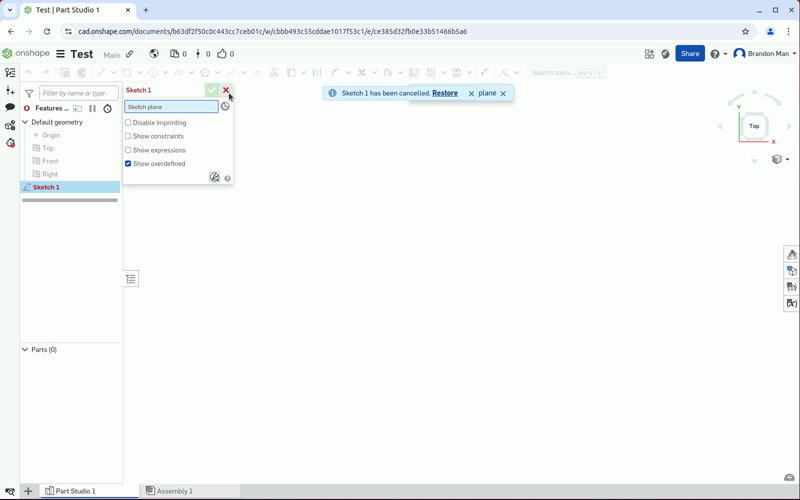
mouse_move(73, 150)
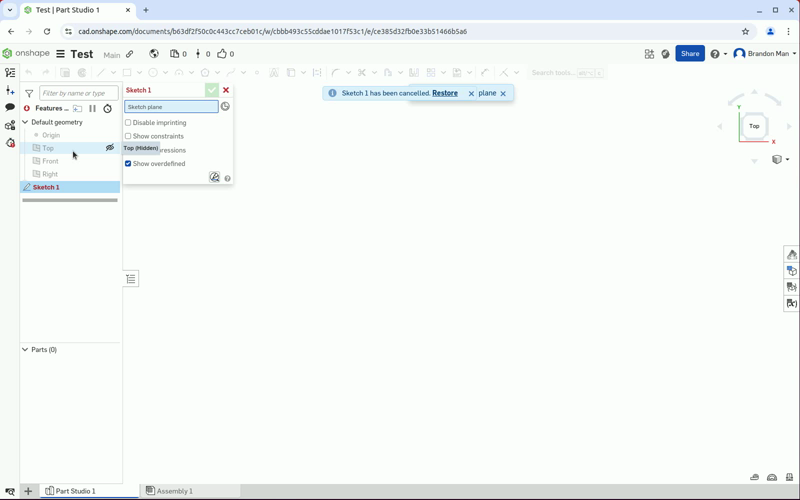
click(73, 150)
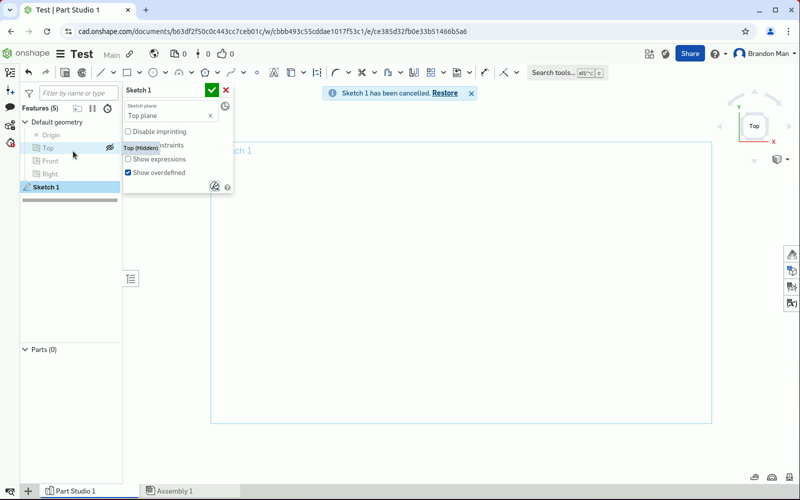
mouse_move(73, 352)
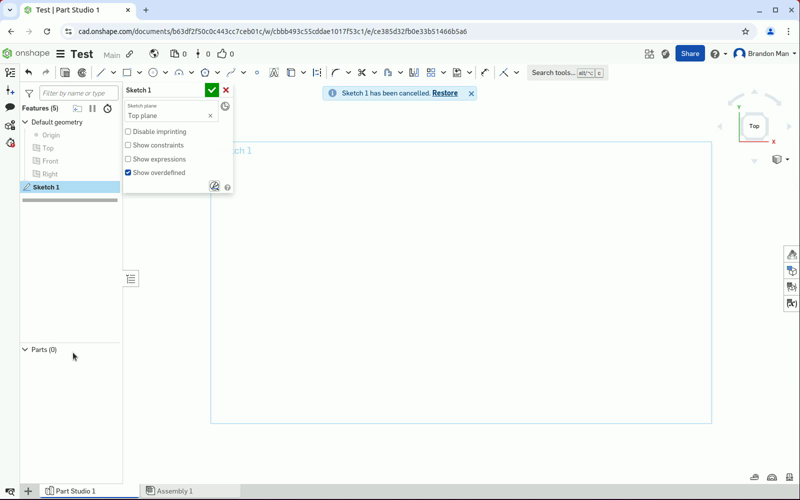
key(y)
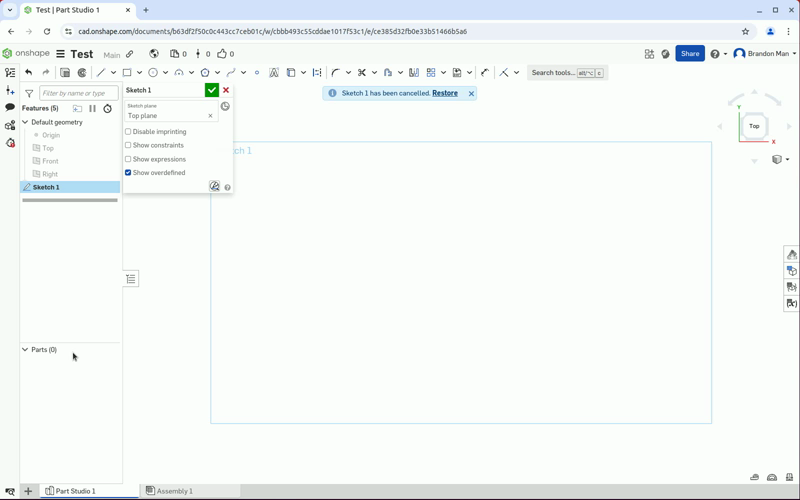
key(l)
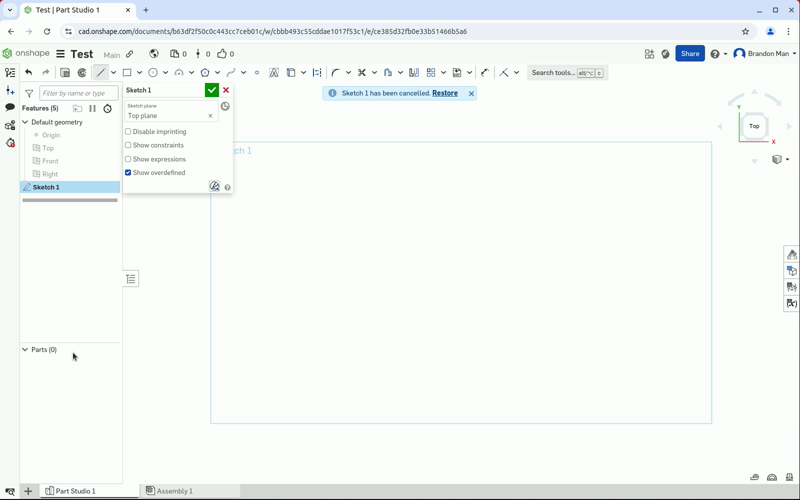
key_down(shift)
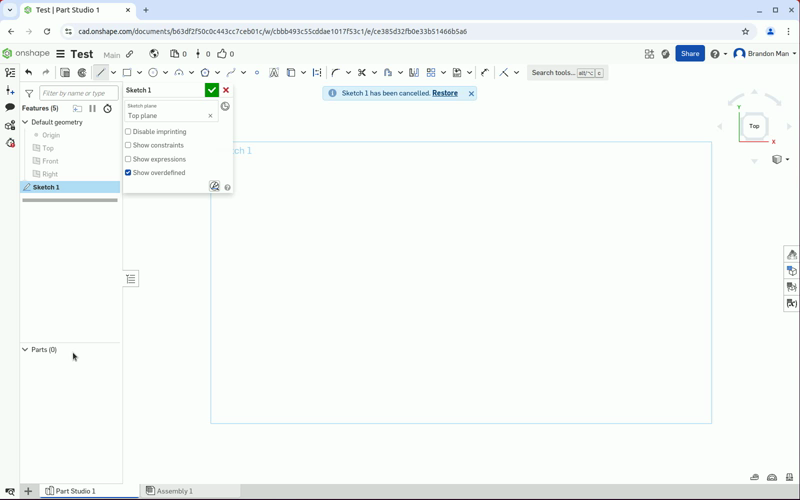
mouse_move(413, 395)
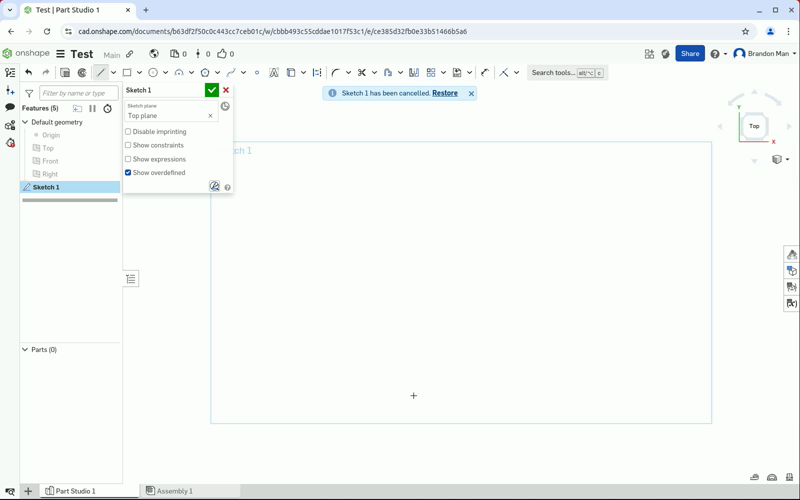
click(413, 395)
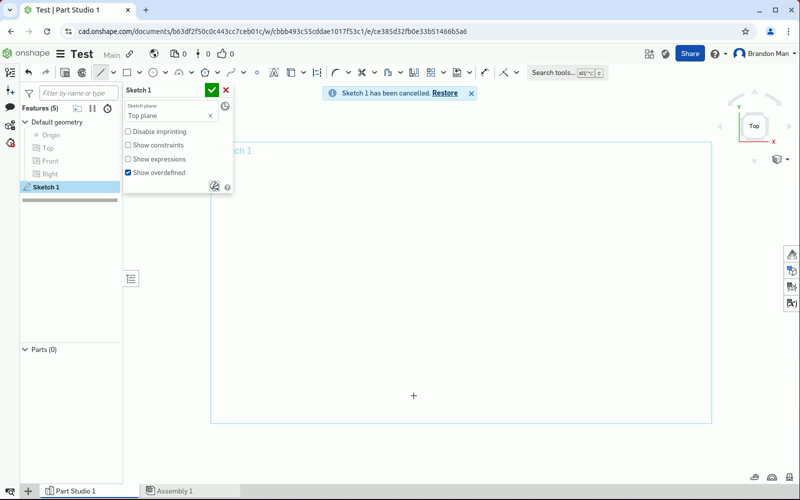
key_up(shift)
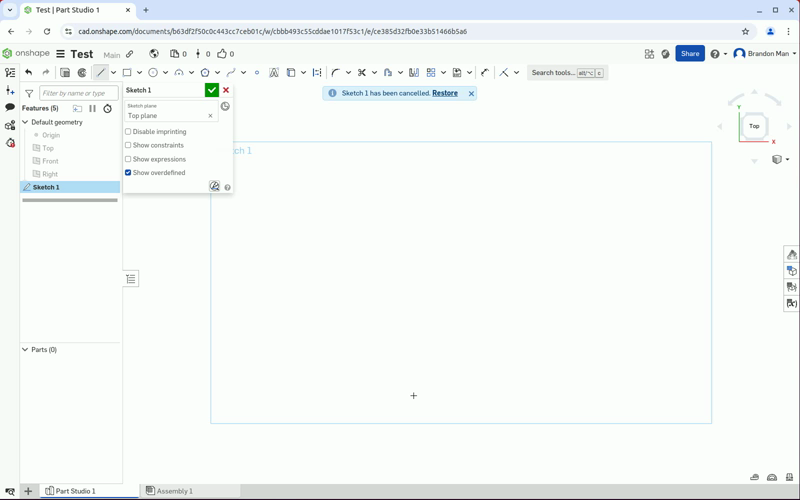
key_down(shift)
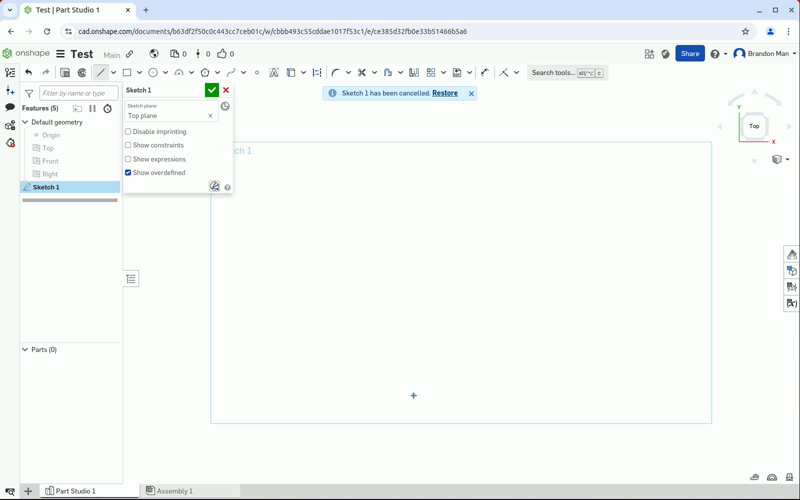
mouse_move(489, 395)
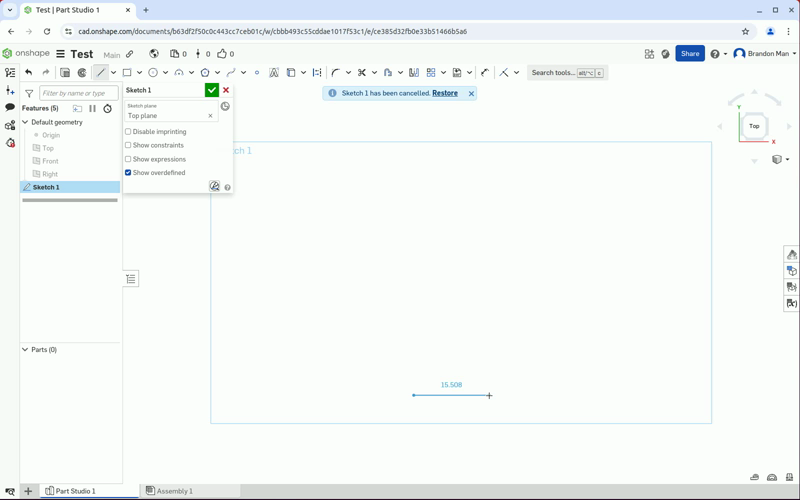
click(489, 395)
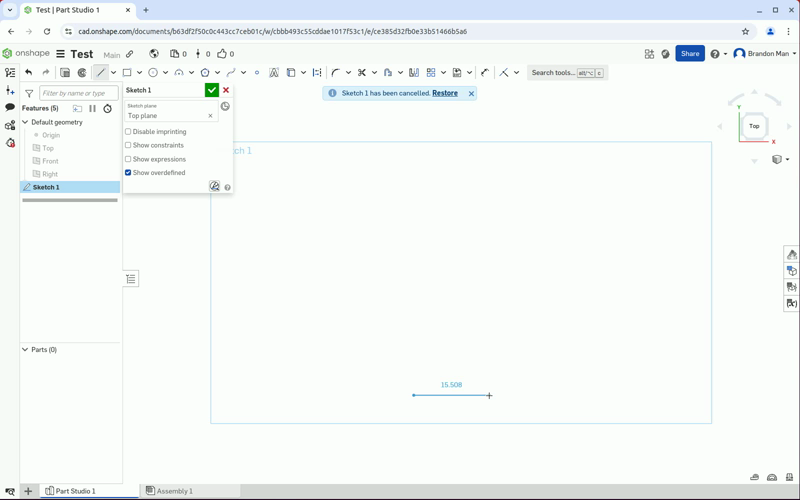
key_up(shift)
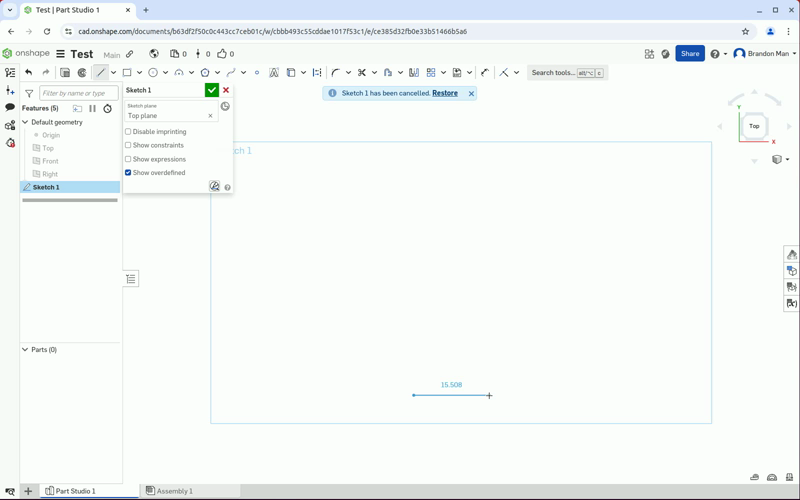
key_down(shift)
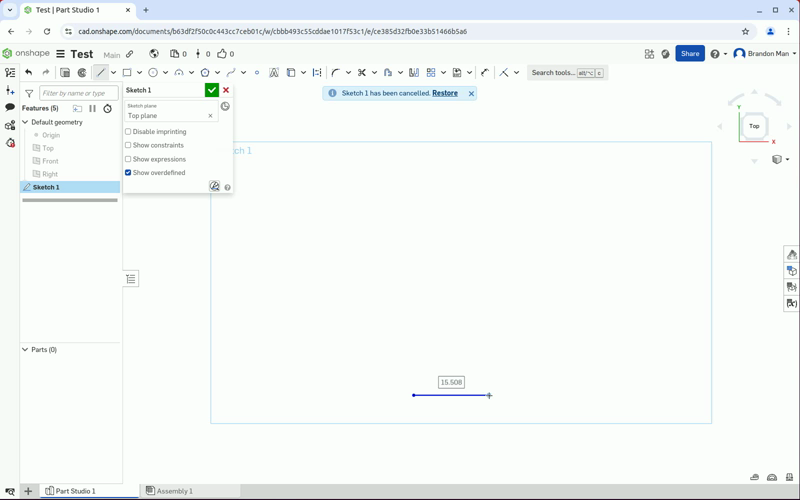
mouse_move(489, 281)
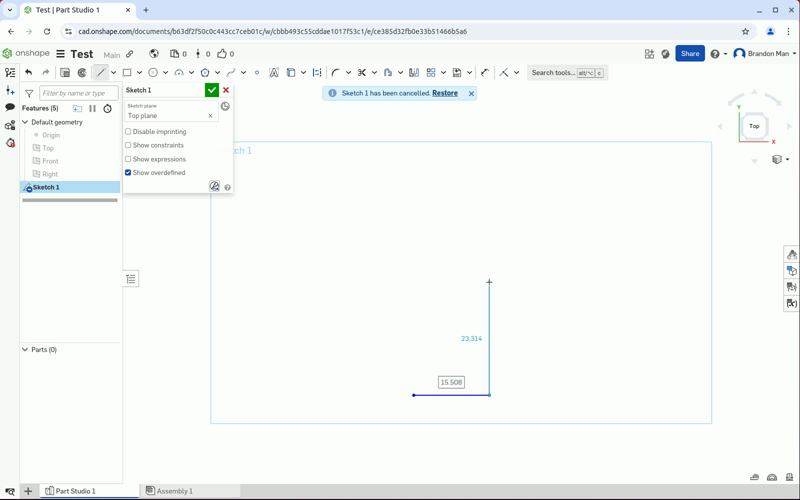
click(489, 281)
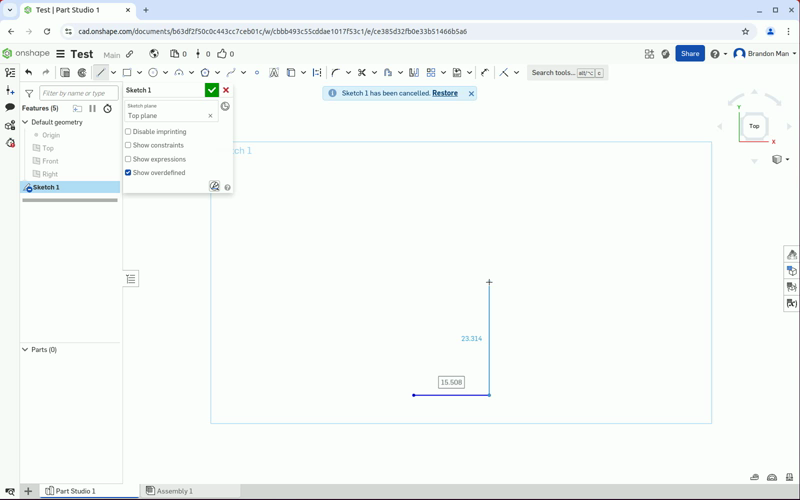
key_up(shift)
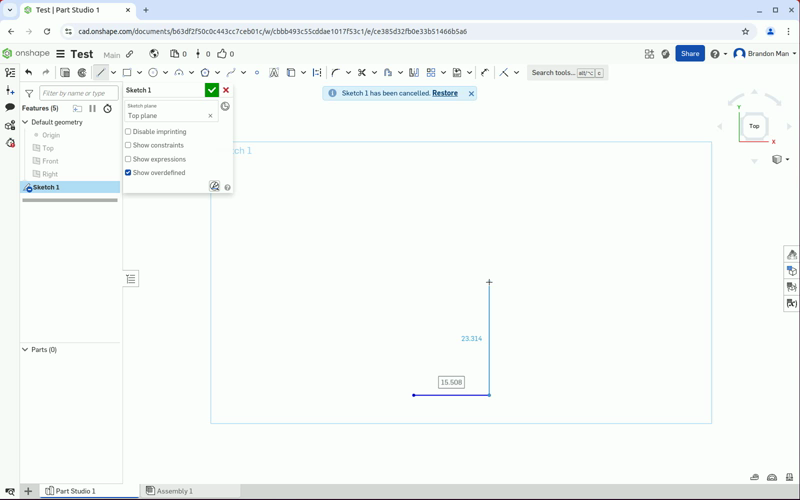
key_down(shift)
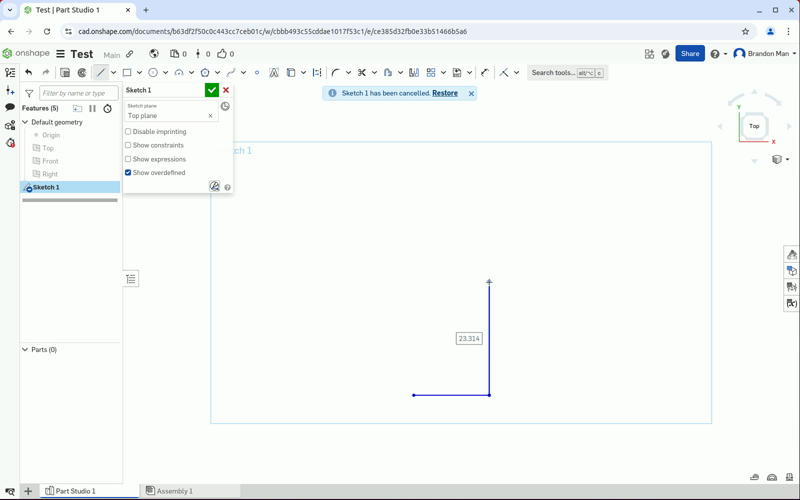
mouse_move(413, 281)
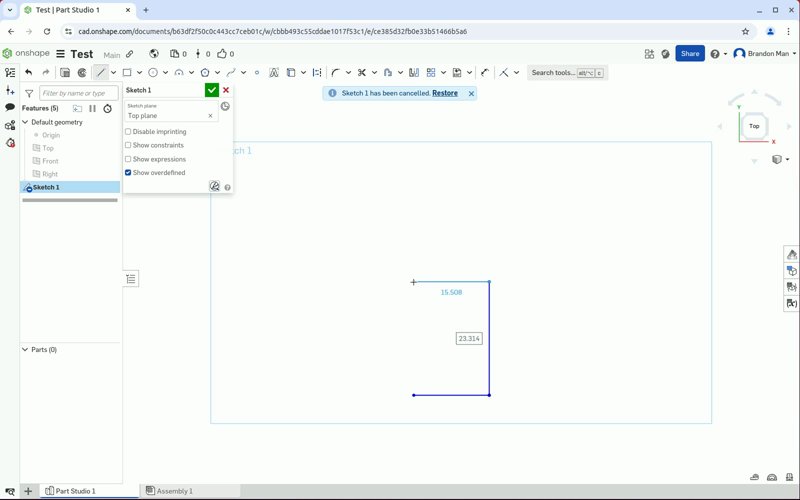
click(413, 281)
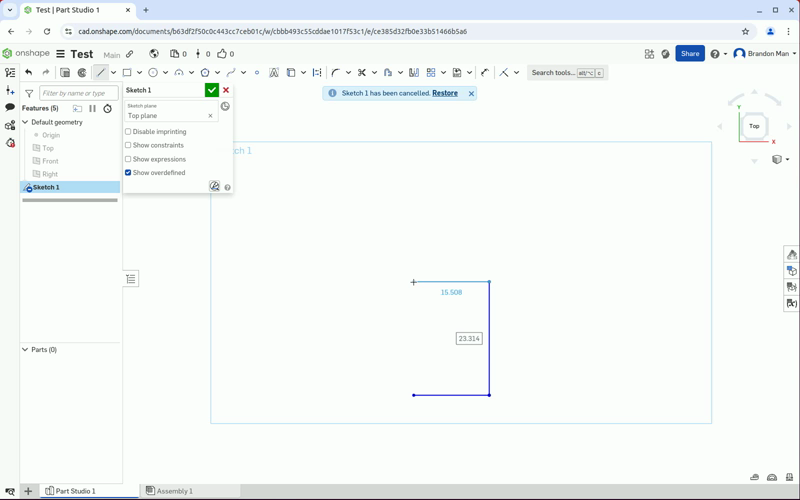
key_up(shift)
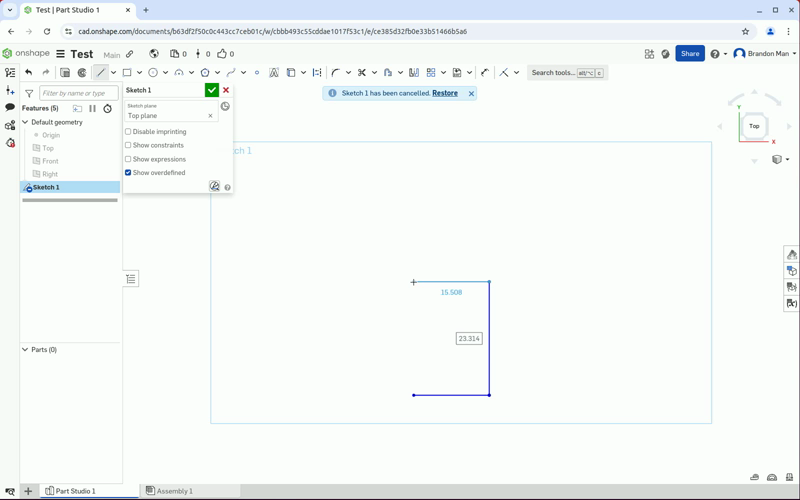
key_down(shift)
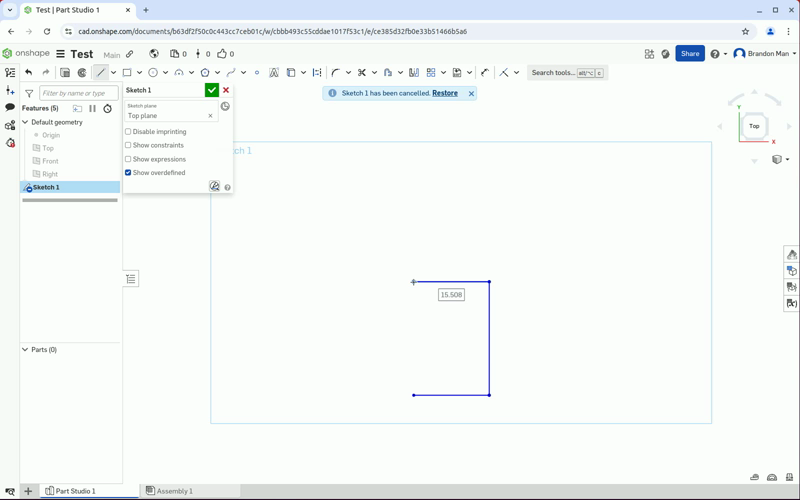
mouse_move(413, 395)
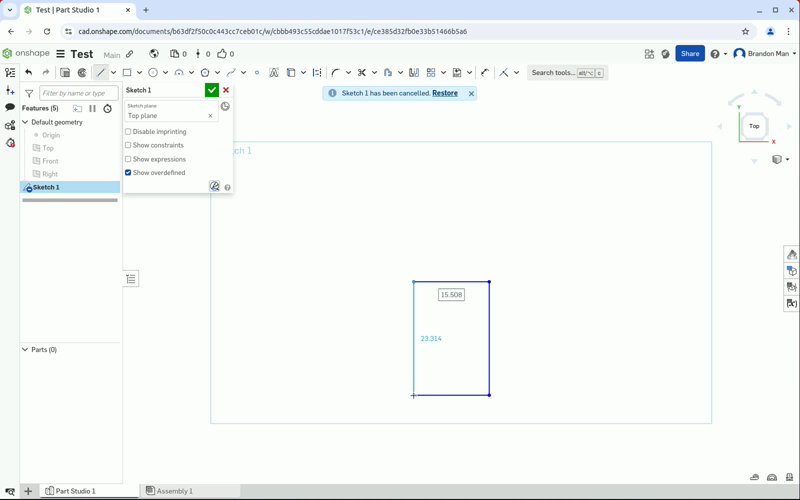
key_up(shift)
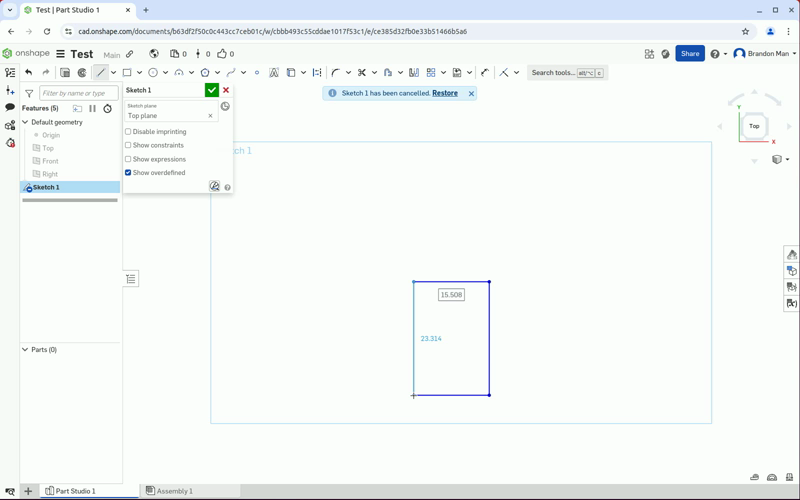
click(413, 395)
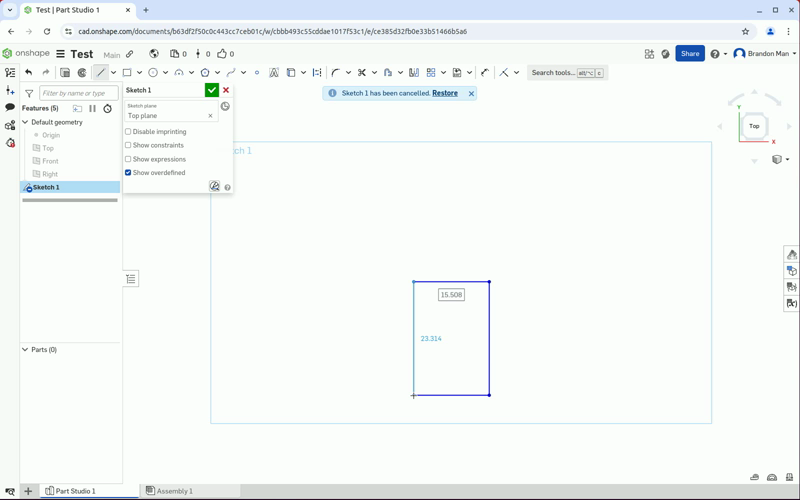
key(esc)
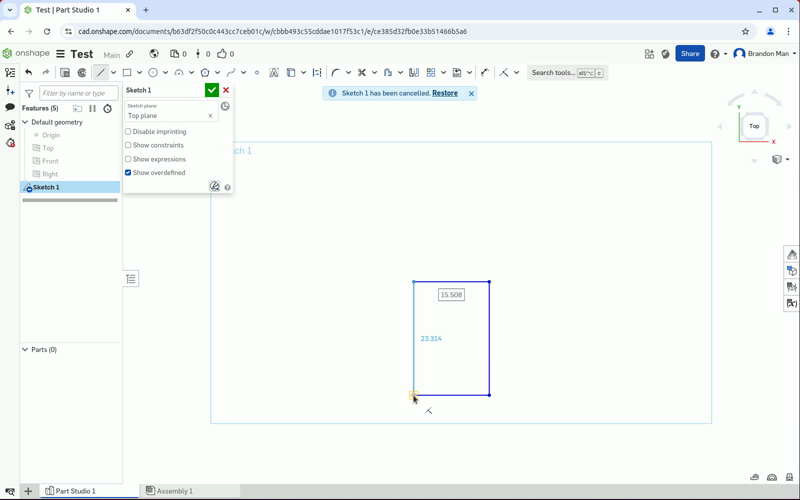
mouse_move(427, 293)
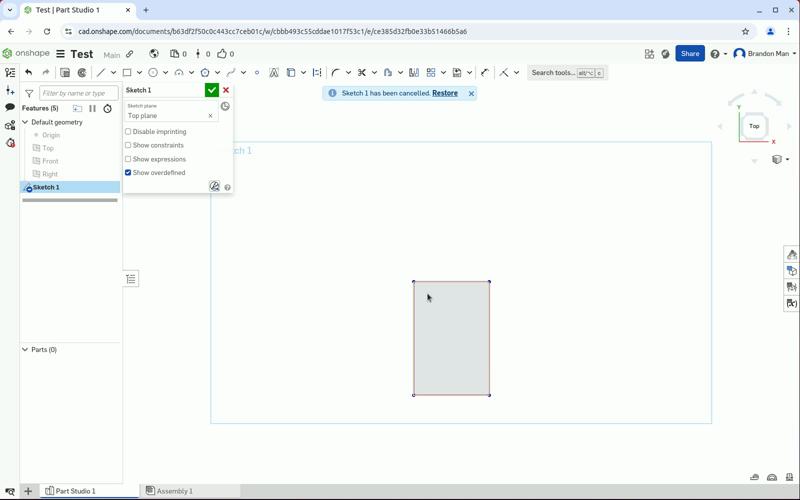
click(427, 293)
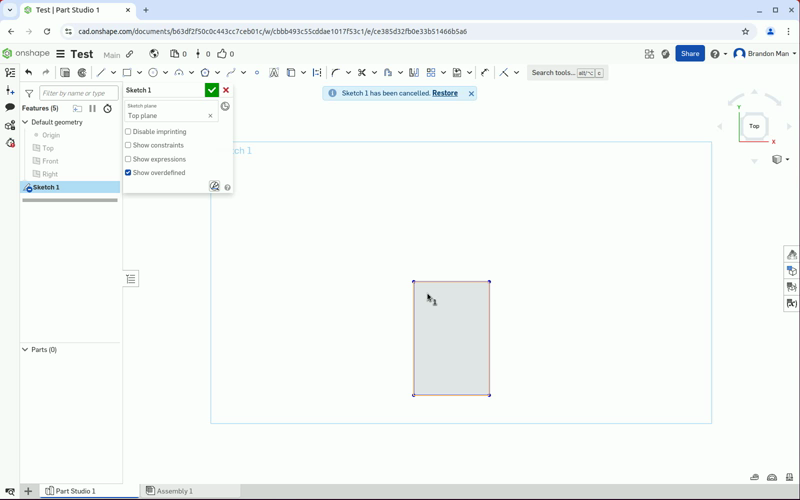
mouse_move(73, 352)
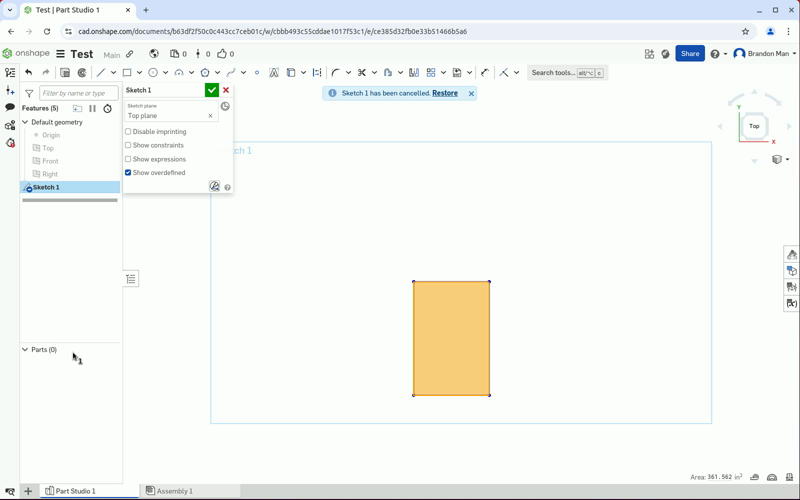
key(shift+y)
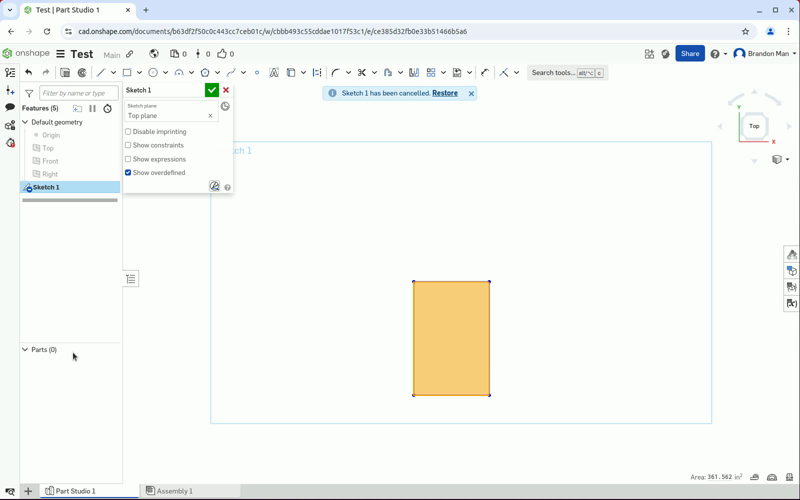
key(shift+e)
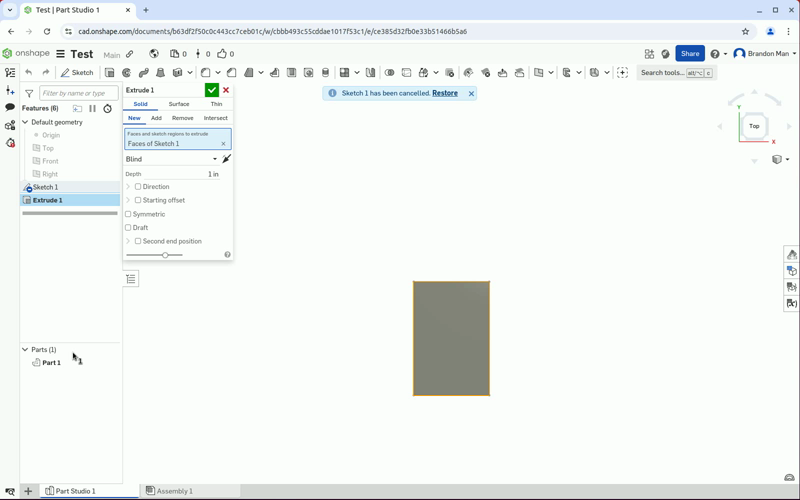
mouse_move(143, 106)
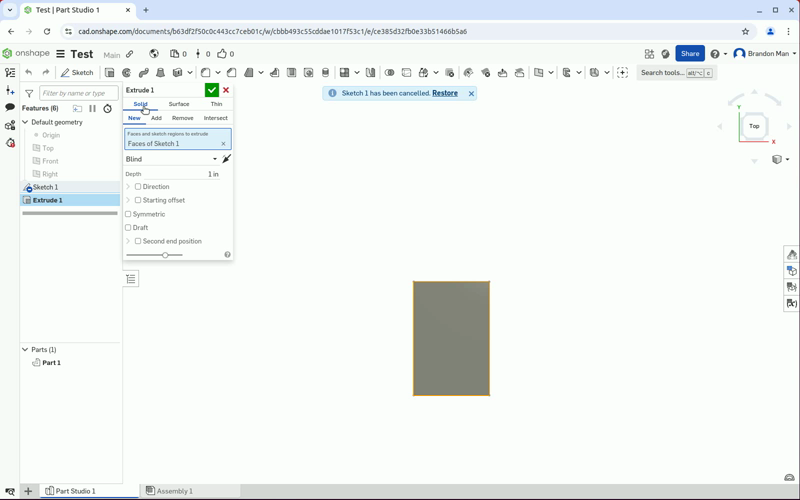
click(143, 106)
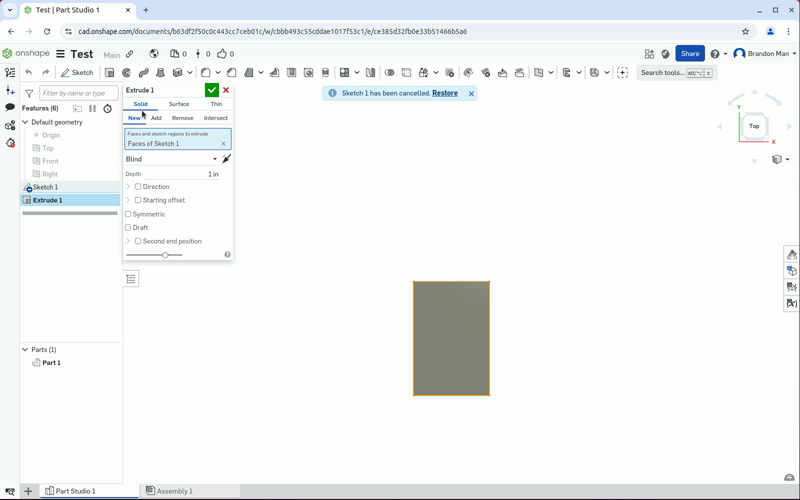
mouse_move(137, 120)
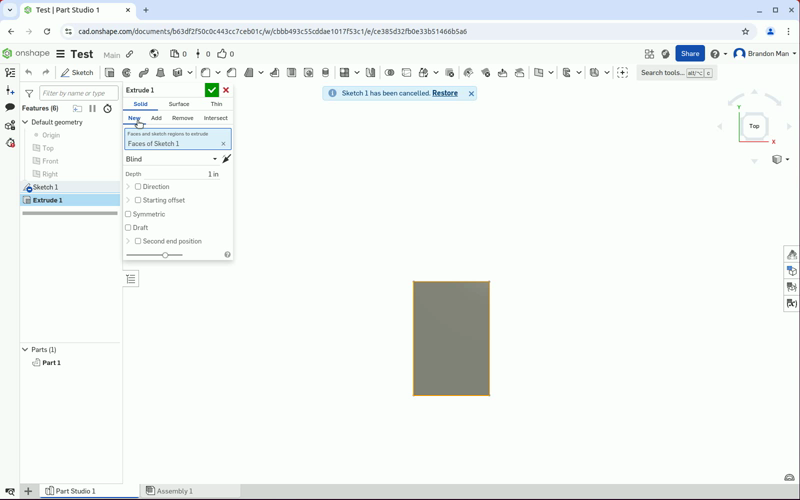
click(137, 120)
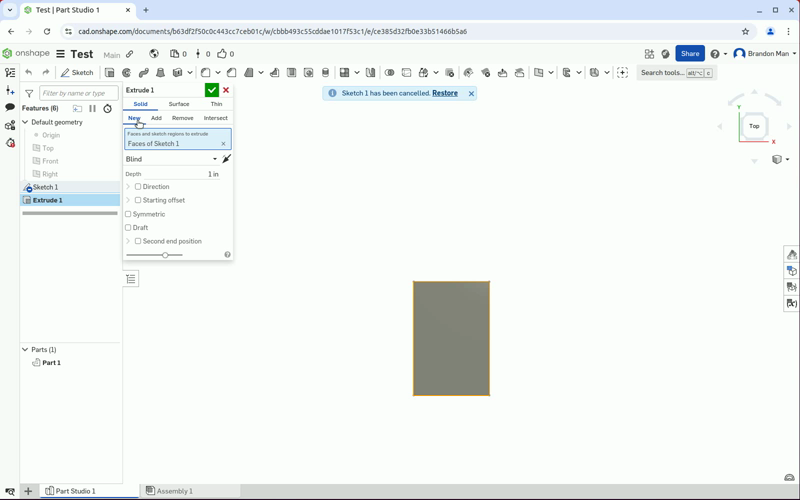
key(tab, 4)
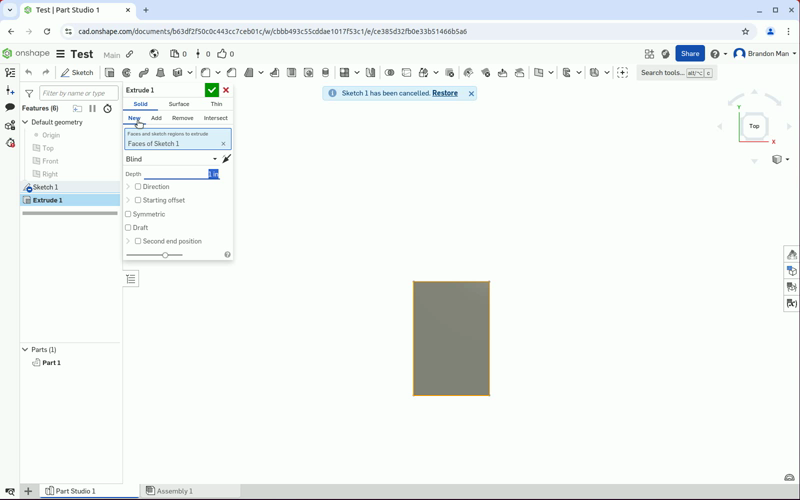
text(0.241)
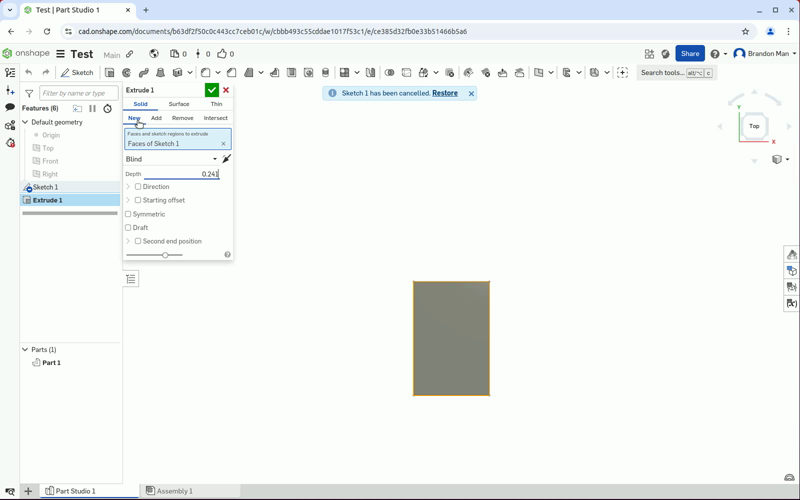
key(enter)
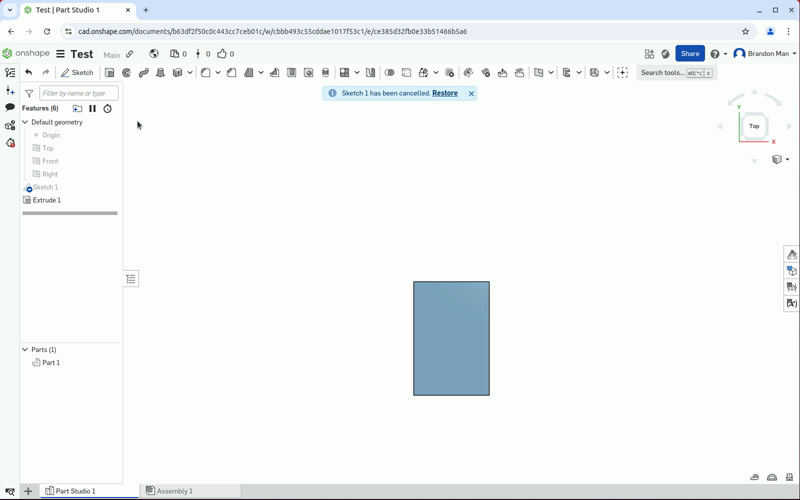
key(shift+h)
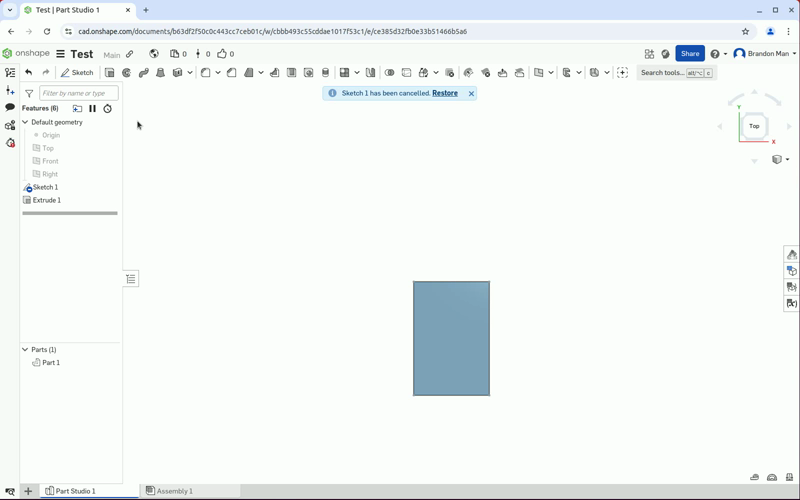
key(shift+h)
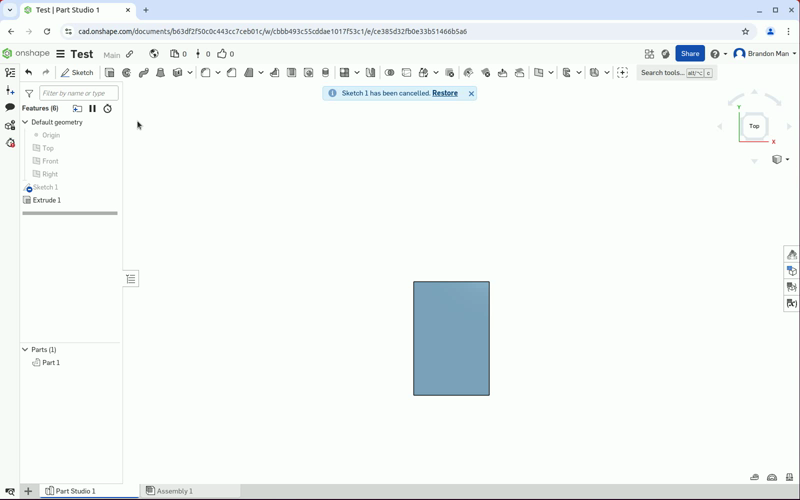
mouse_move(73, 189)
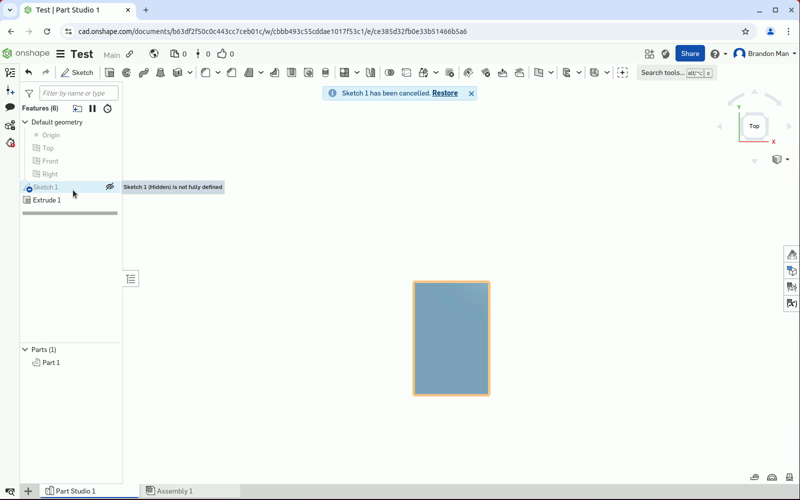
click(73, 189)
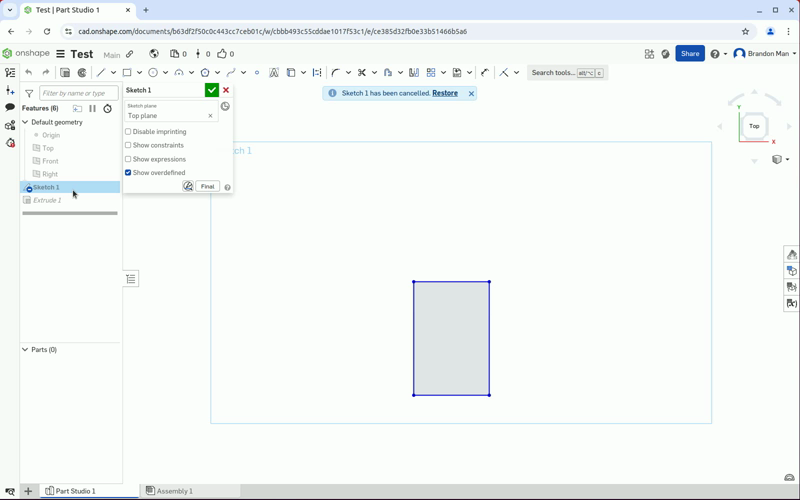
mouse_move(229, 92)
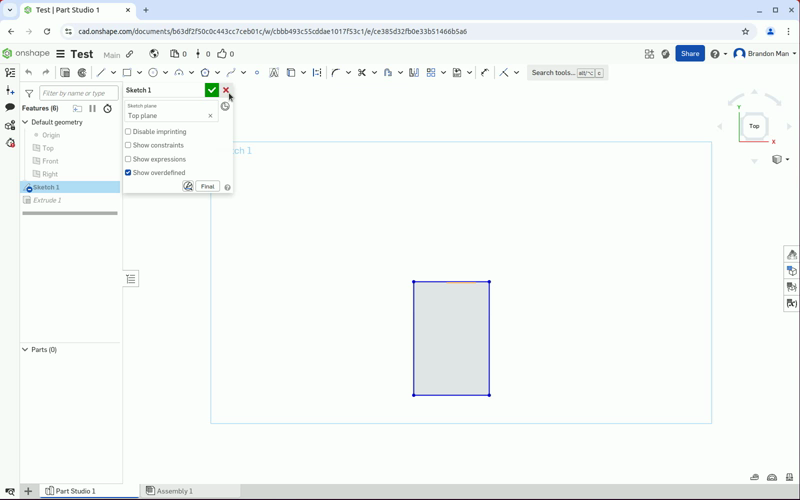
click(229, 92)
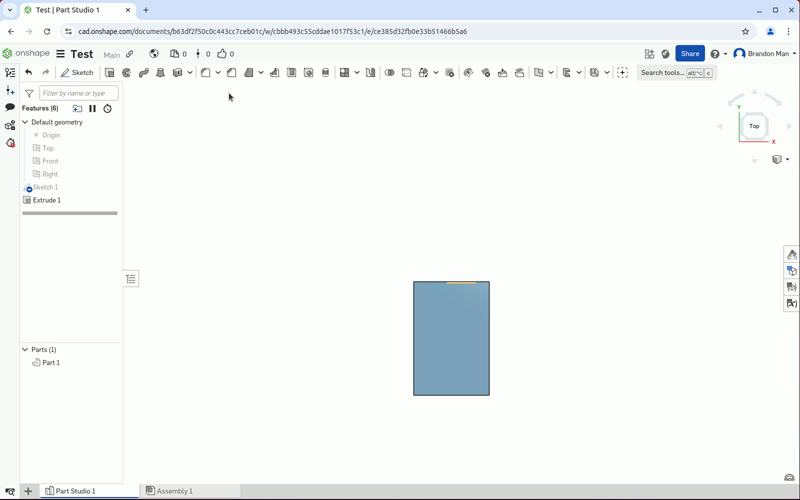
mouse_move(541, 75)
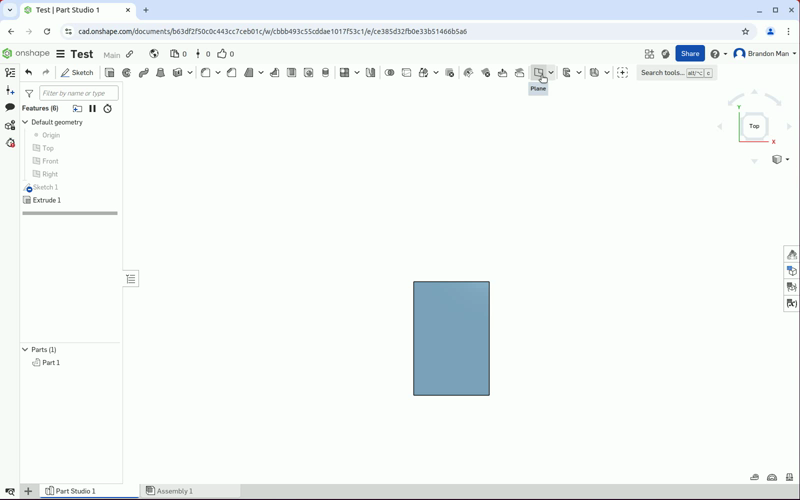
click(541, 75)
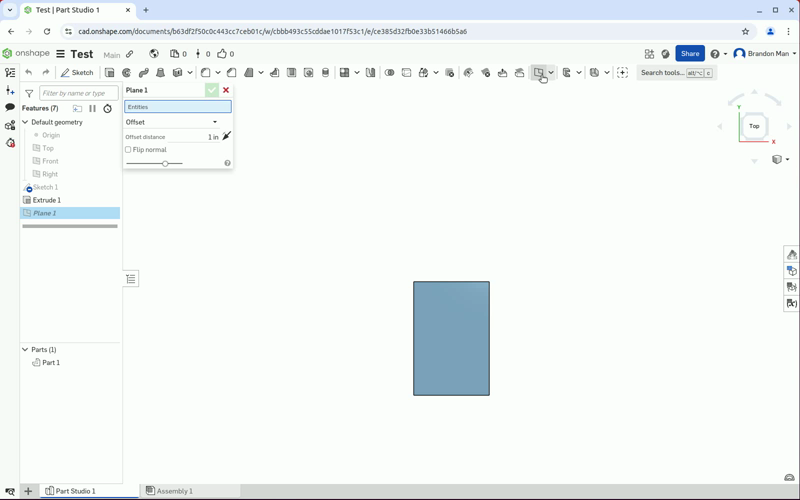
mouse_move(73, 150)
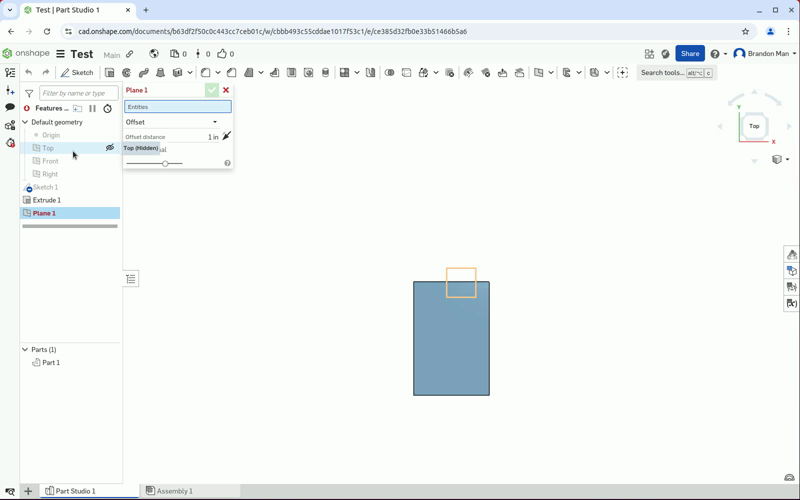
click(73, 150)
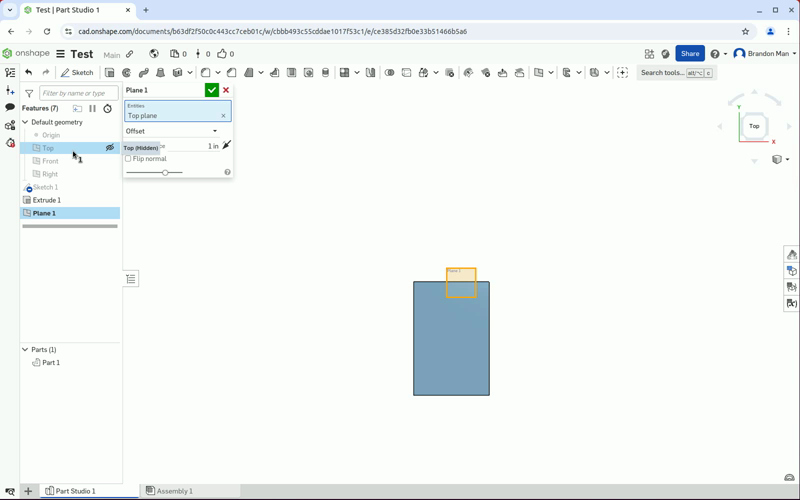
key(tab, 2)
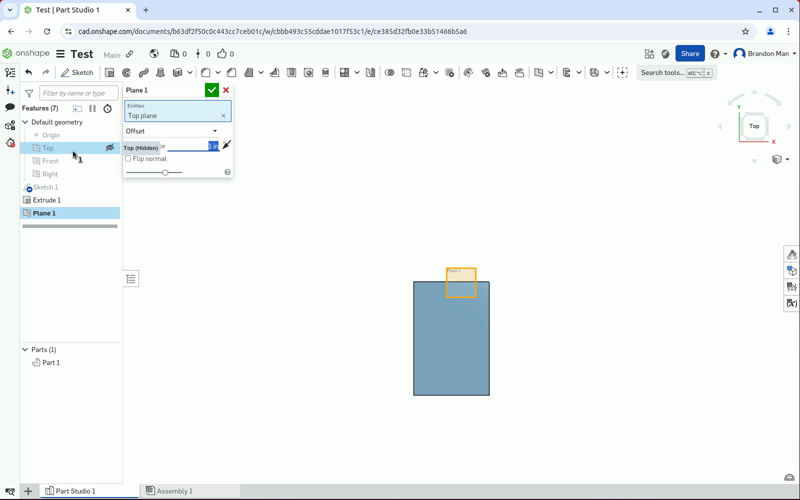
text(0.246)
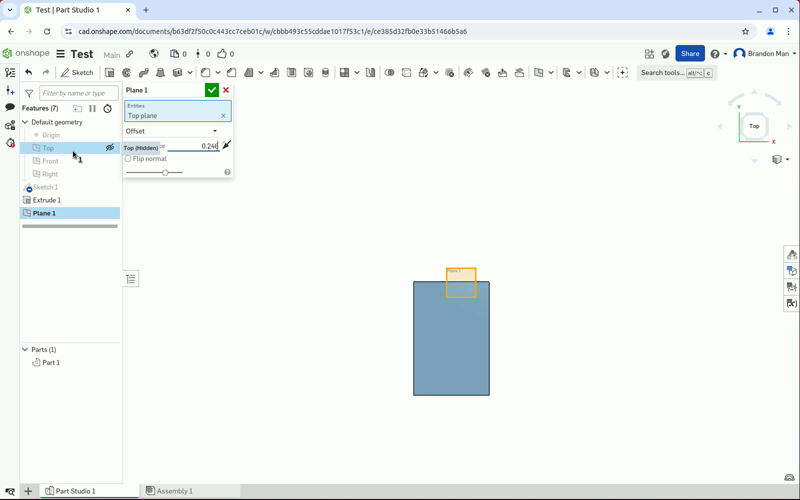
key(enter, 2)
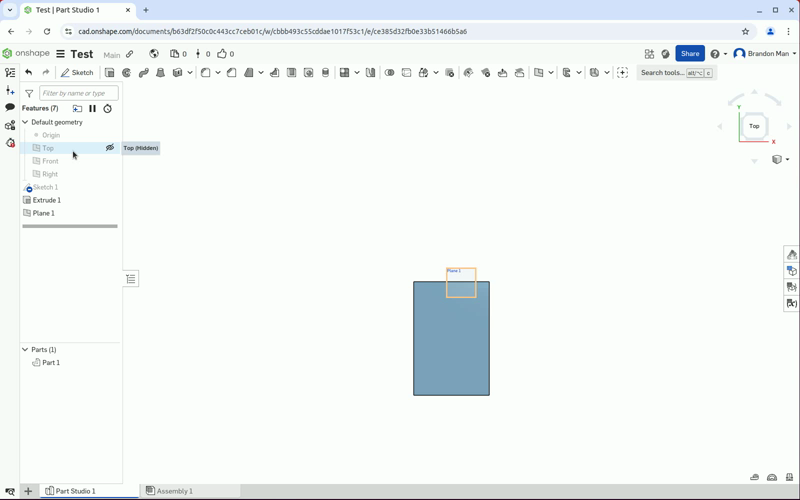
key(shift+s)
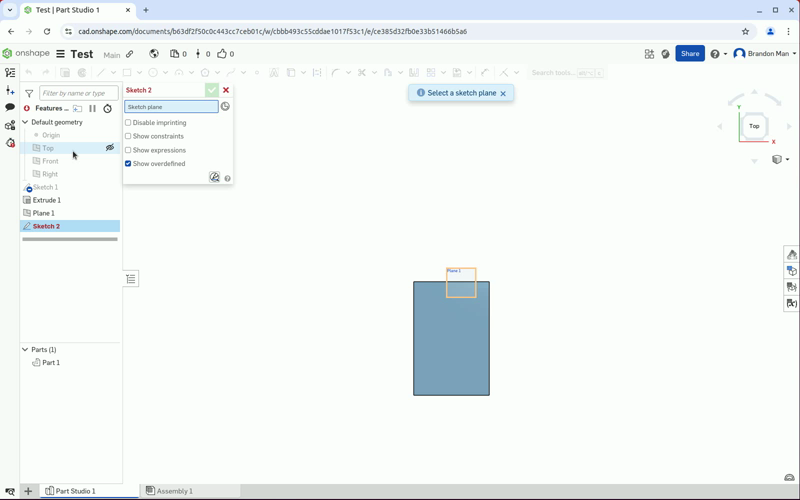
mouse_move(73, 215)
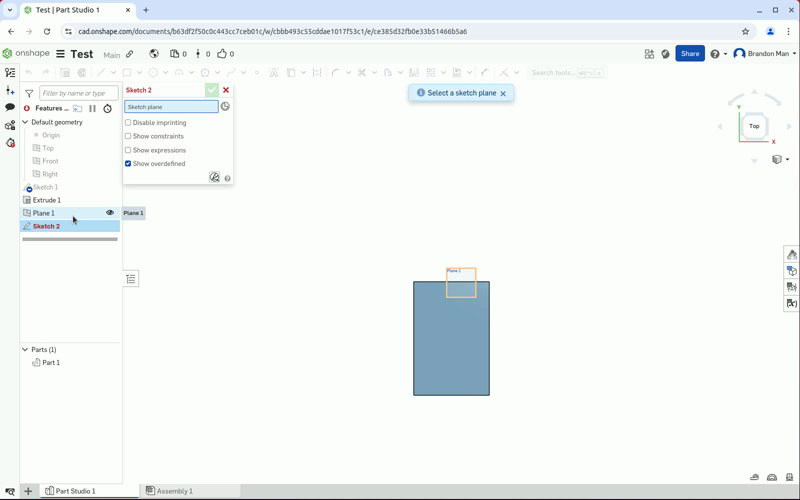
click(73, 215)
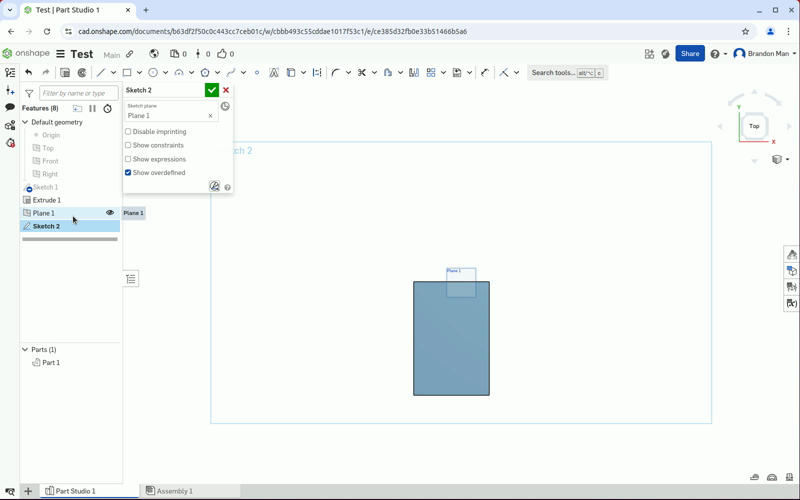
mouse_move(73, 352)
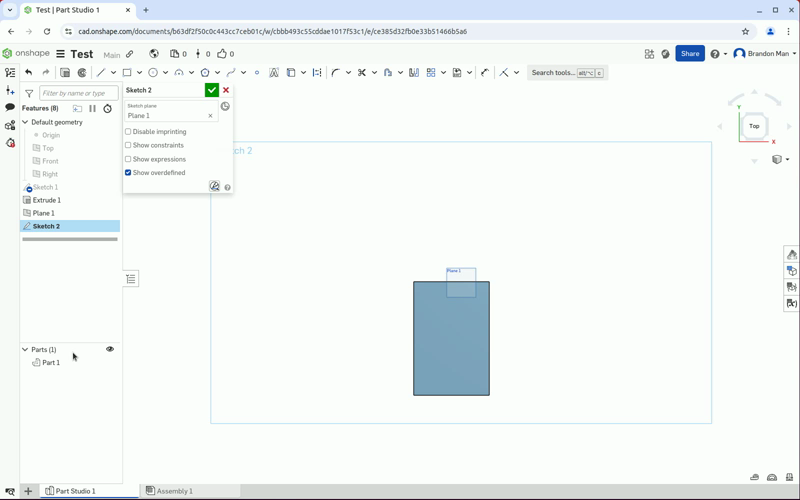
key(y)
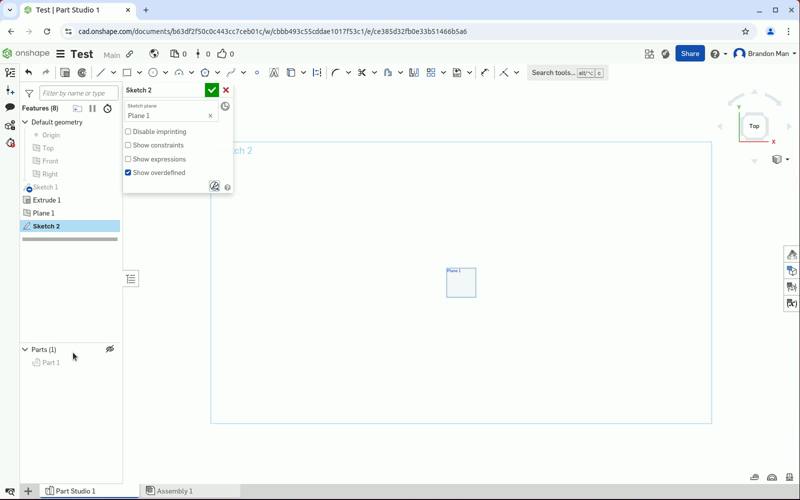
key(l)
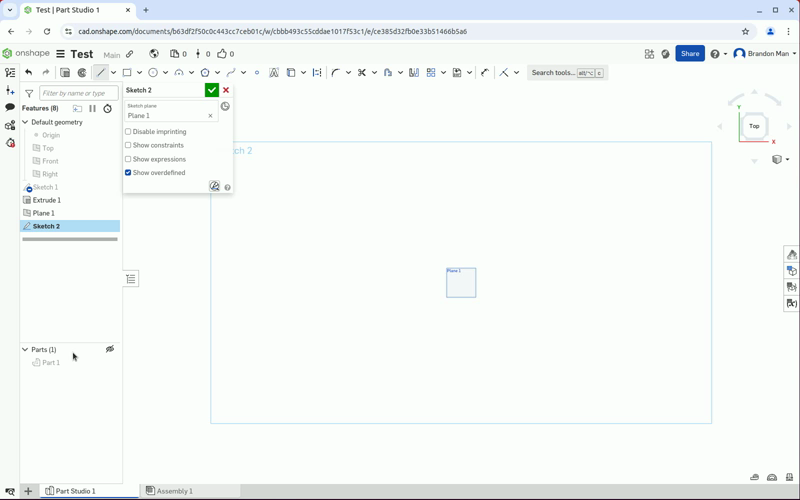
key_down(shift)
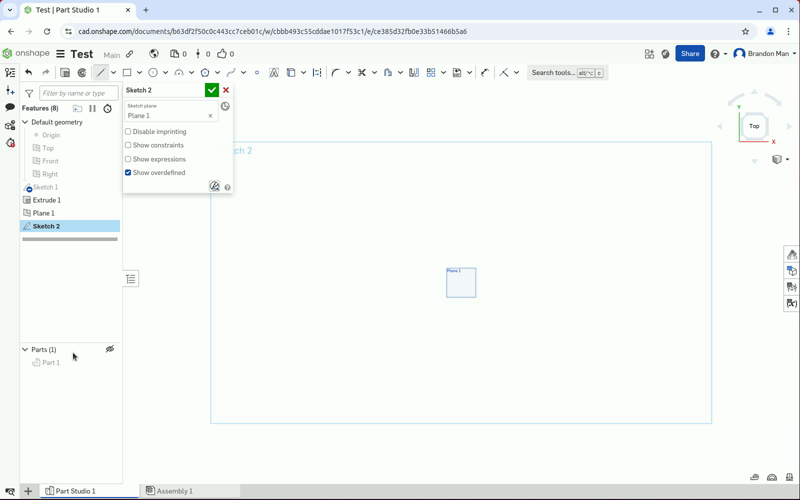
mouse_move(413, 395)
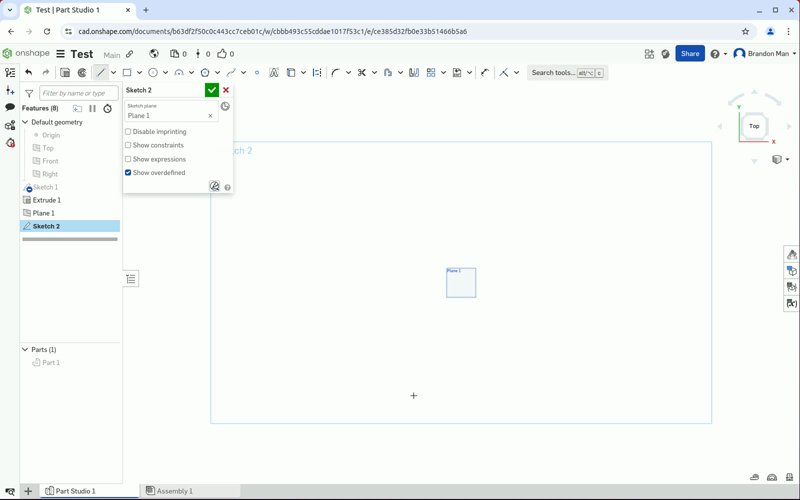
click(413, 395)
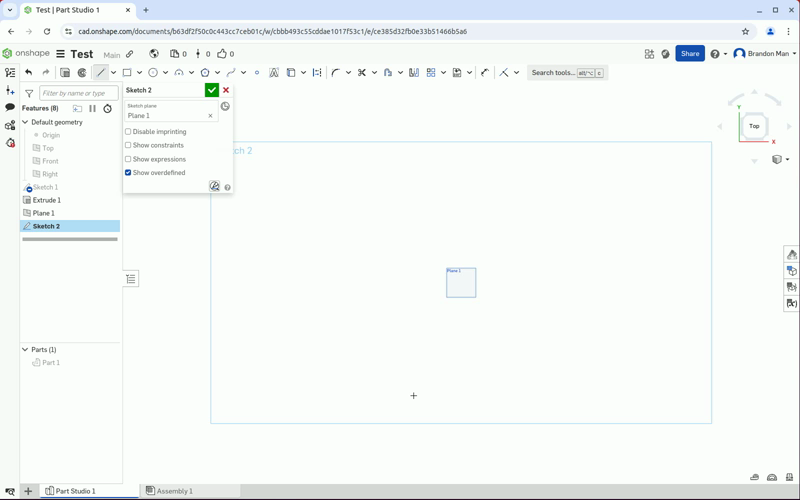
key_up(shift)
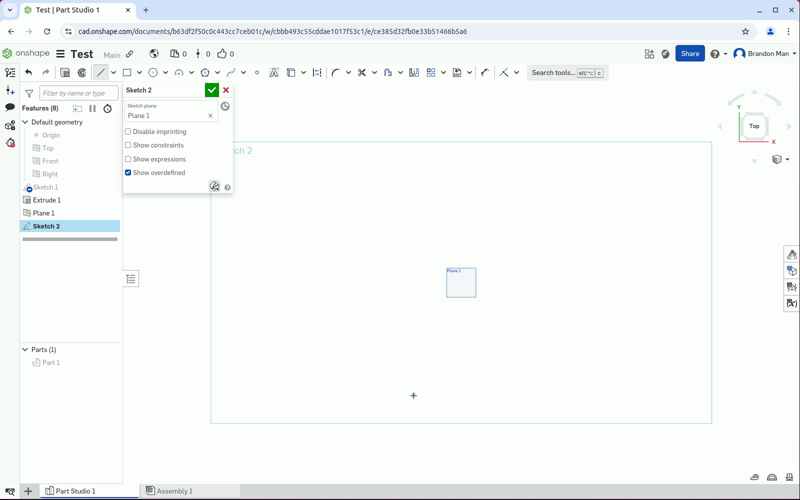
key_down(shift)
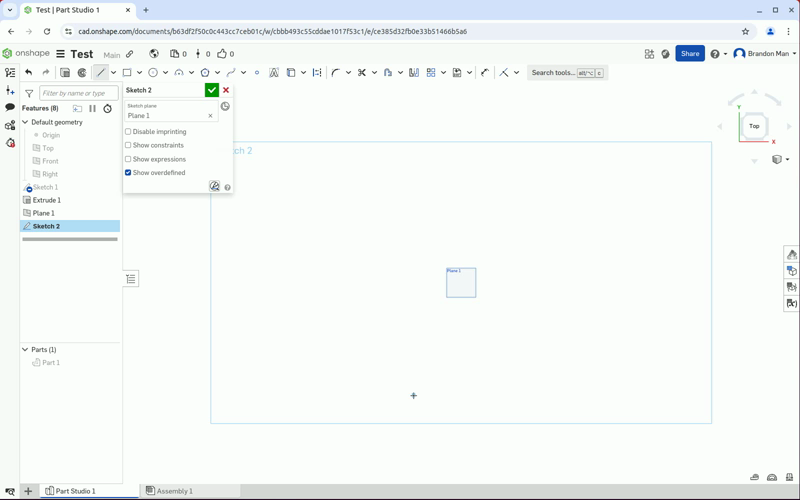
mouse_move(489, 395)
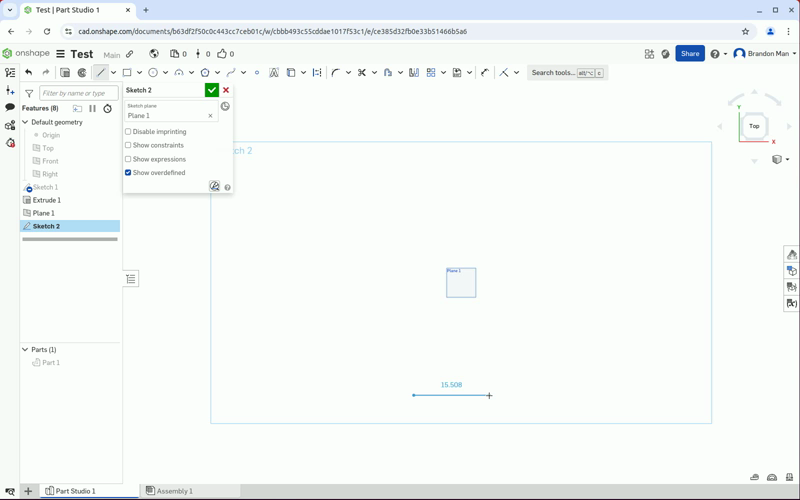
click(489, 395)
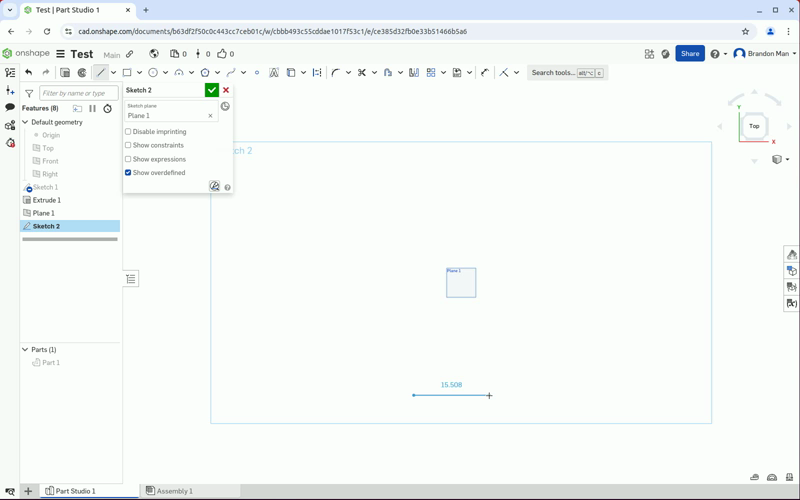
key_up(shift)
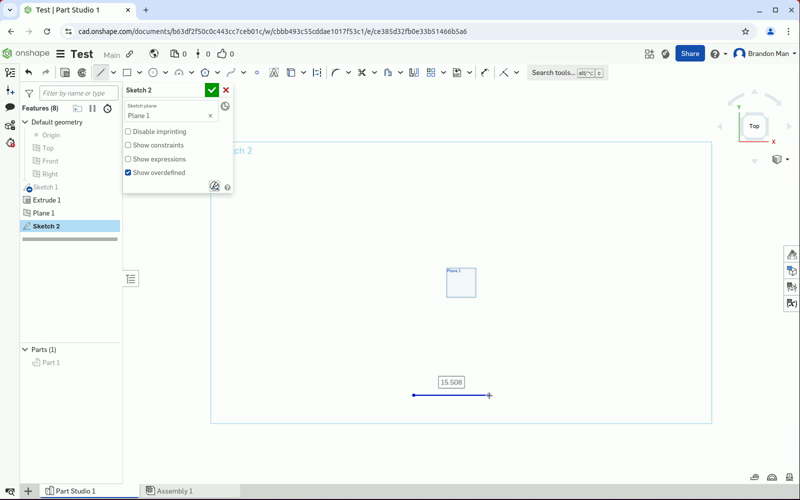
key_down(shift)
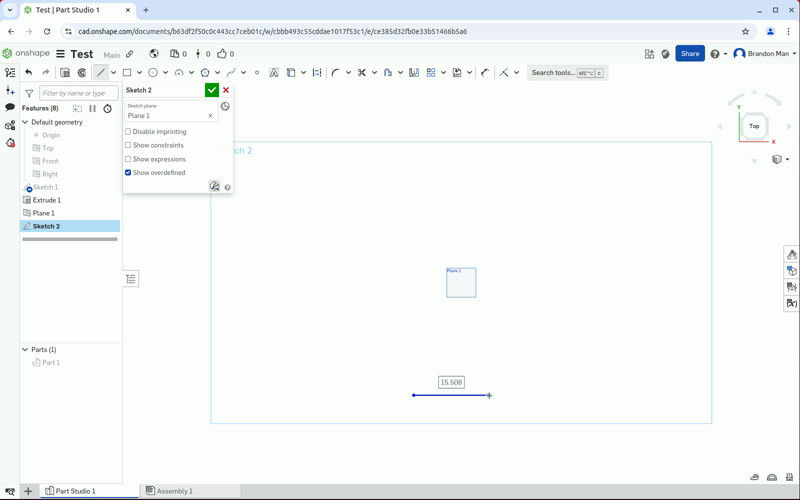
mouse_move(489, 281)
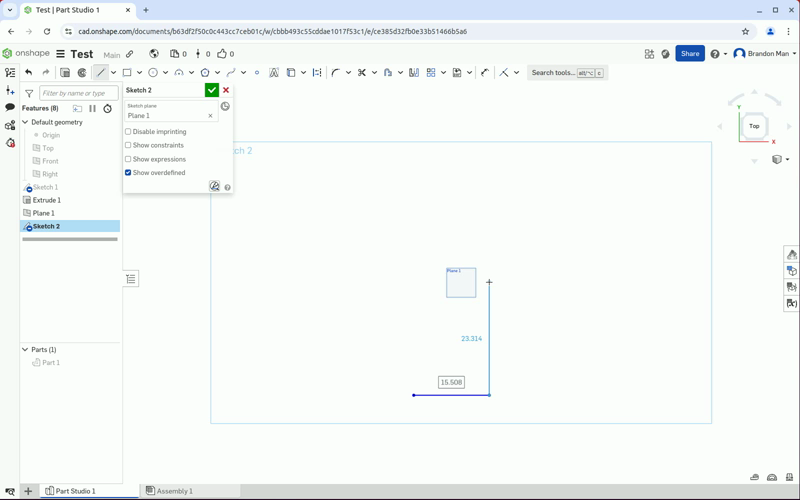
click(489, 281)
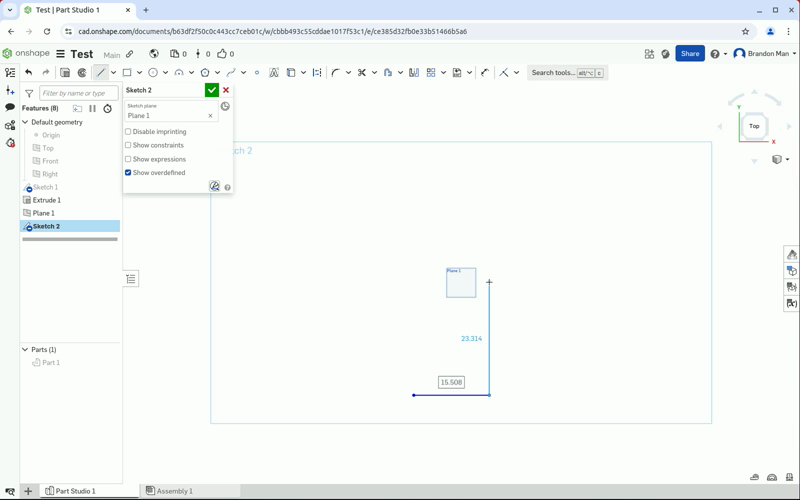
key_up(shift)
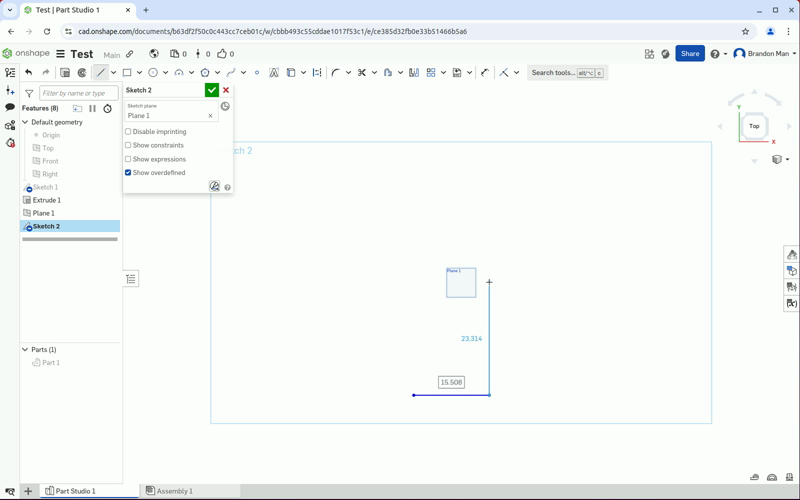
key_down(shift)
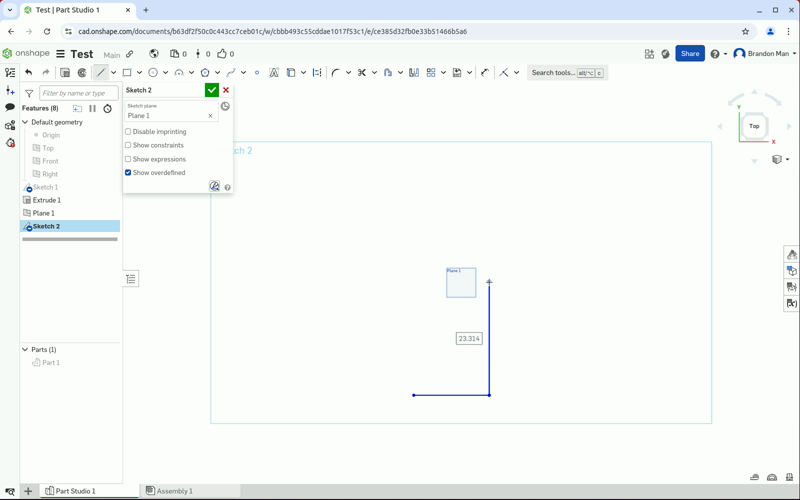
mouse_move(413, 281)
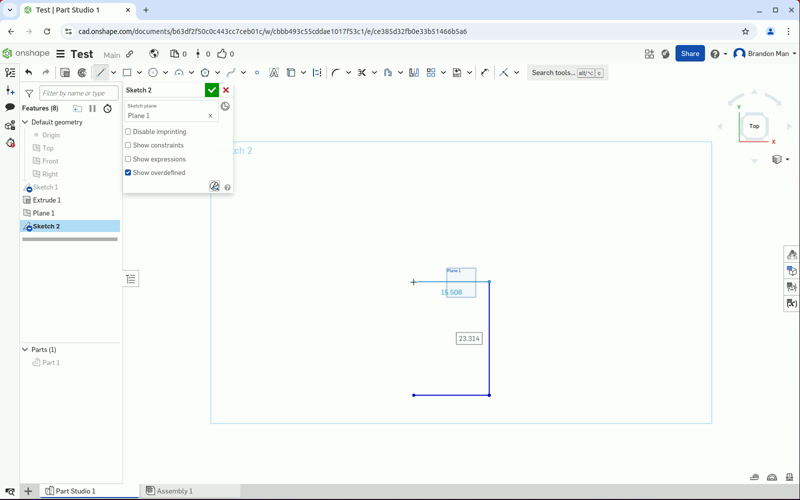
click(413, 281)
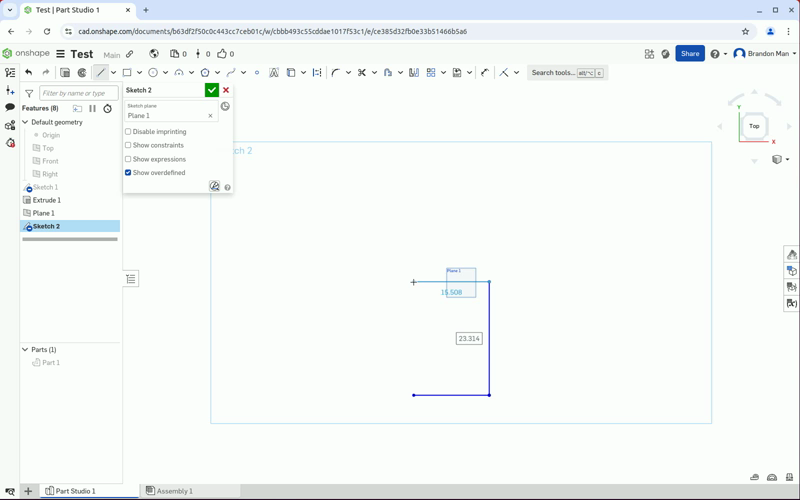
key_up(shift)
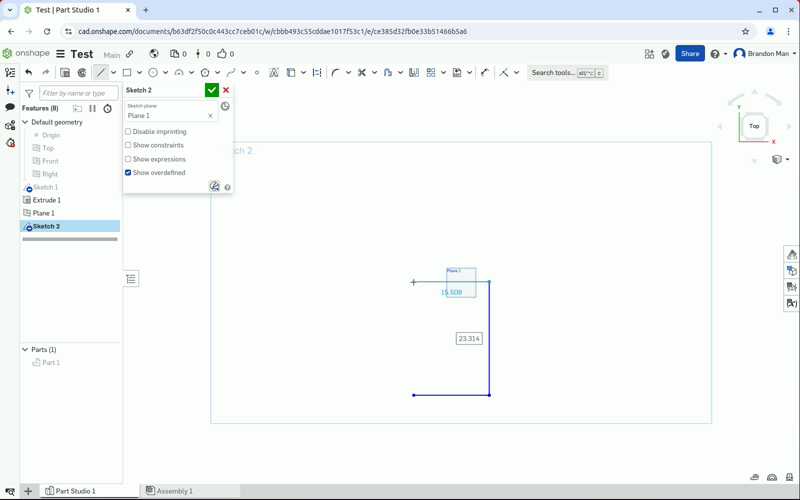
key_down(shift)
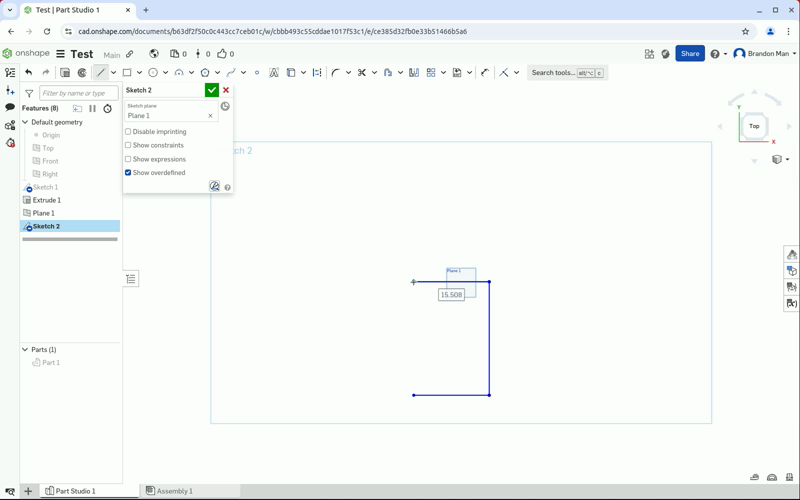
mouse_move(413, 395)
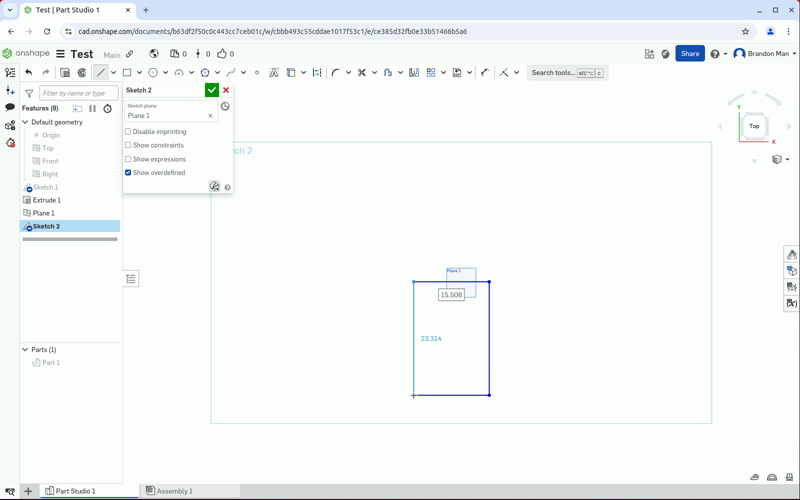
key_up(shift)
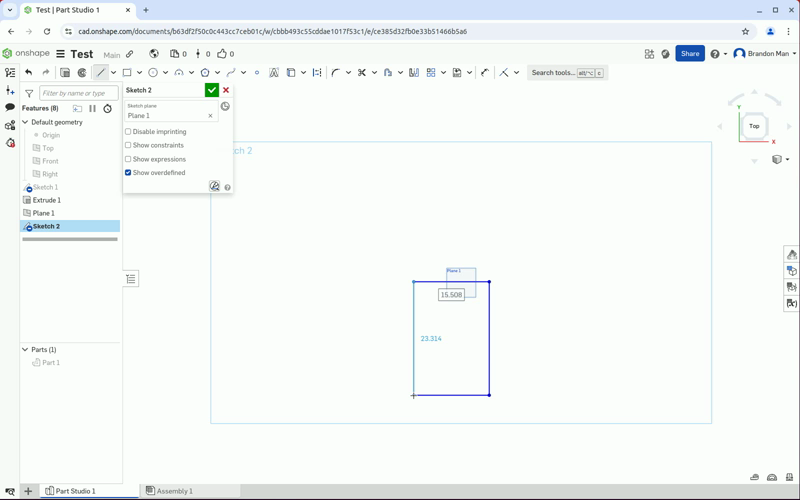
click(413, 395)
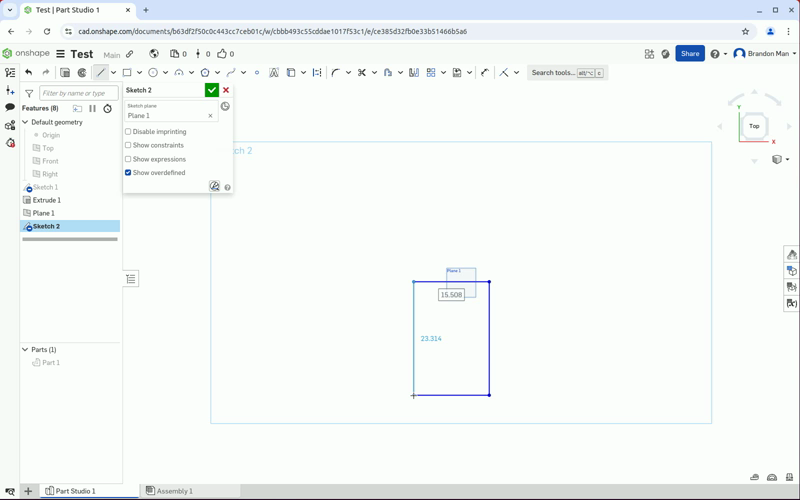
key(esc)
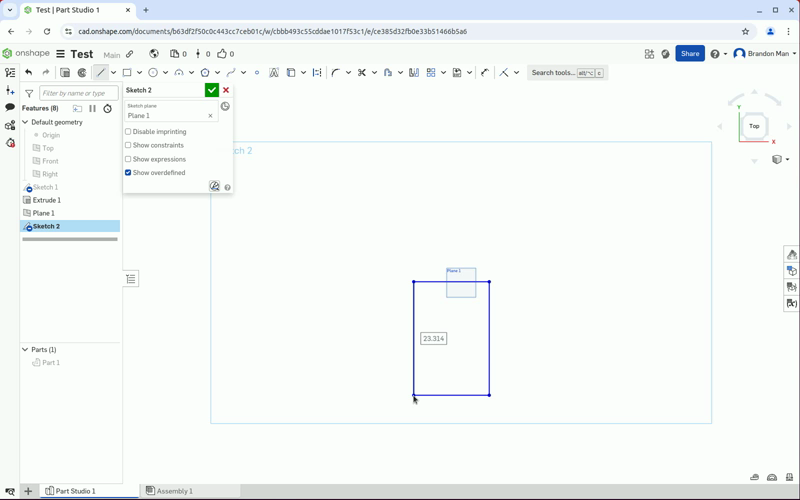
key(l)
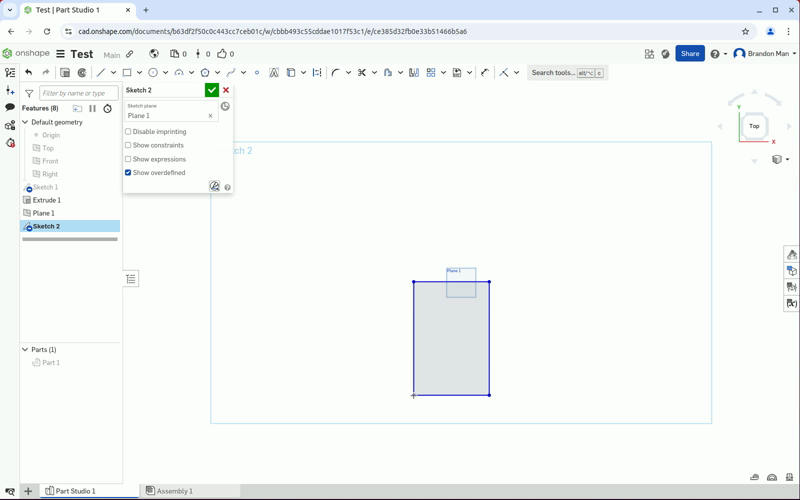
key_down(shift)
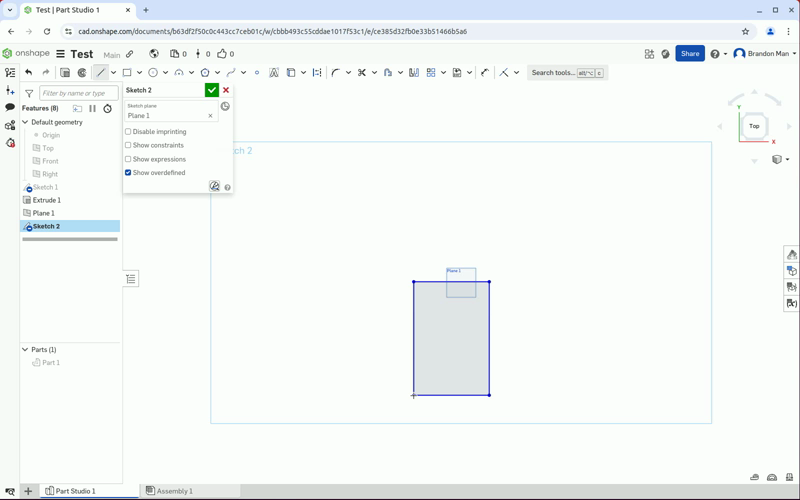
mouse_move(416, 393)
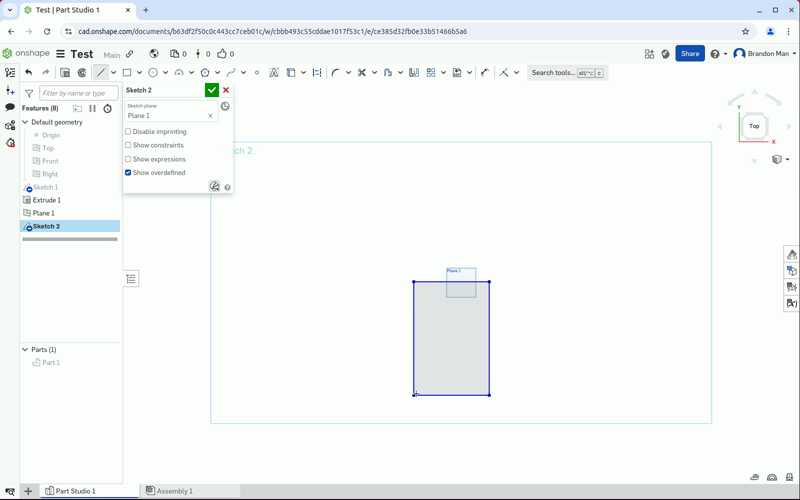
scroll(6)
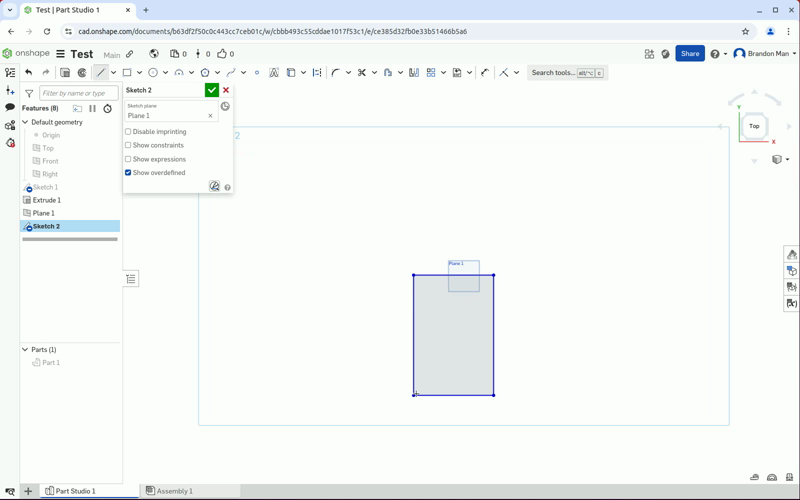
scroll(6)
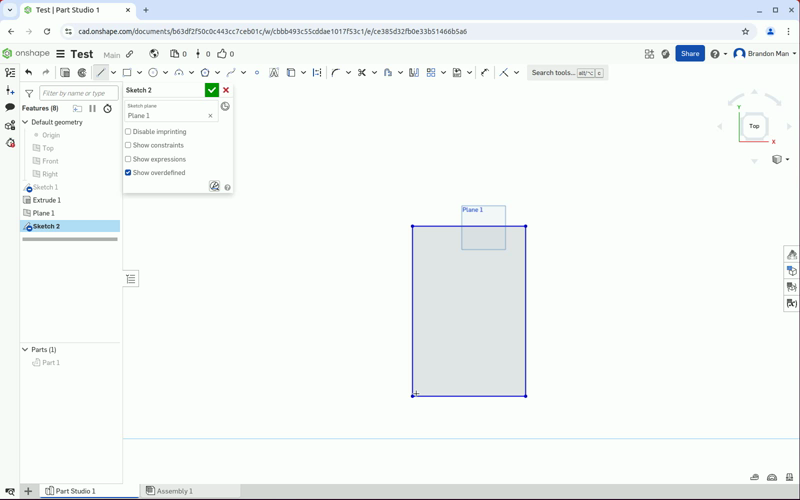
scroll(6)
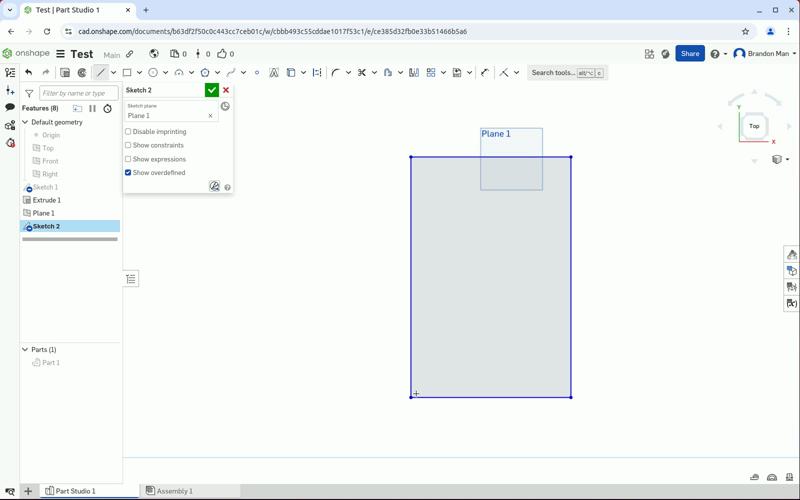
scroll(6)
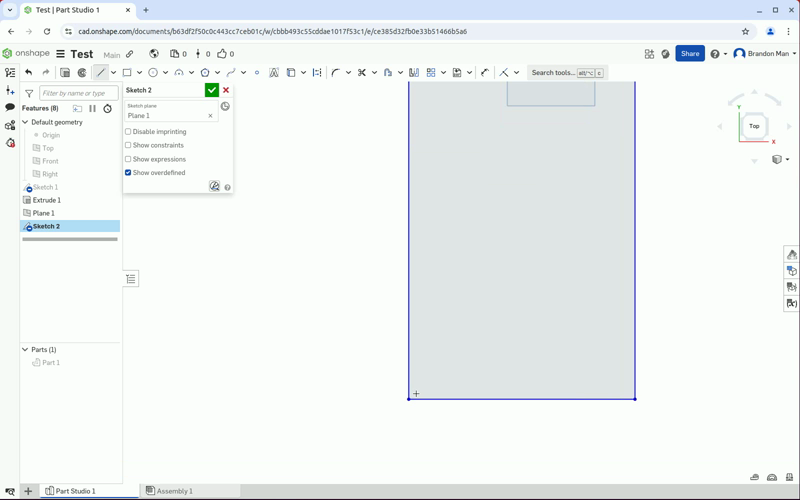
scroll(6)
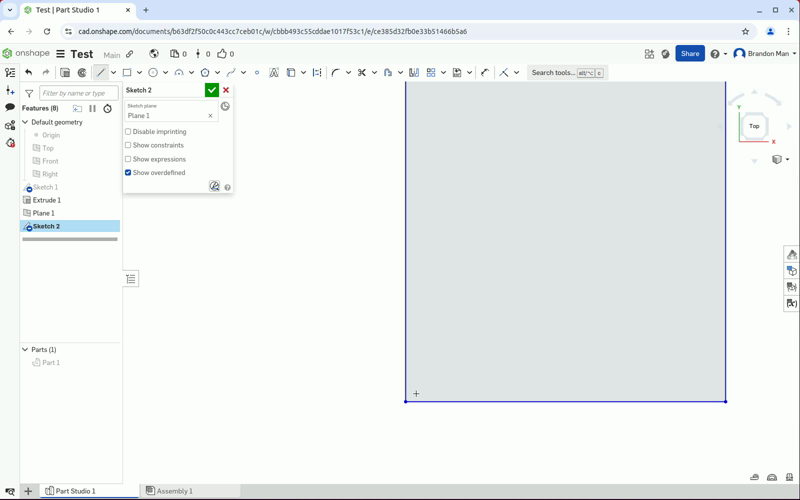
scroll(6)
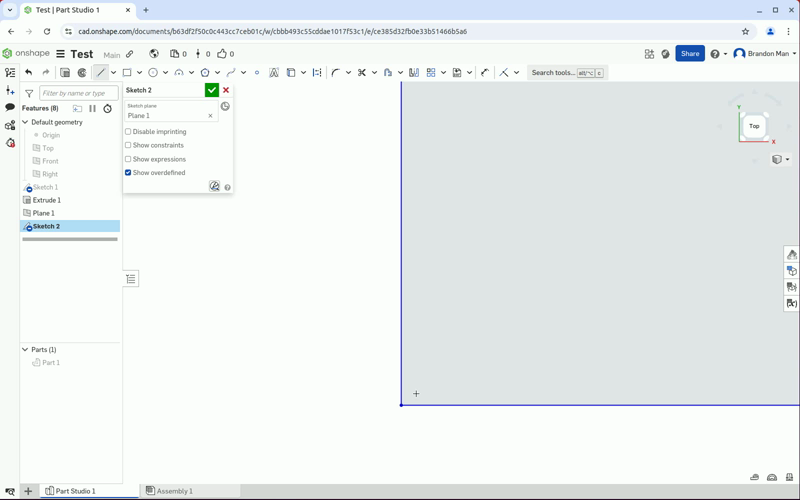
scroll(6)
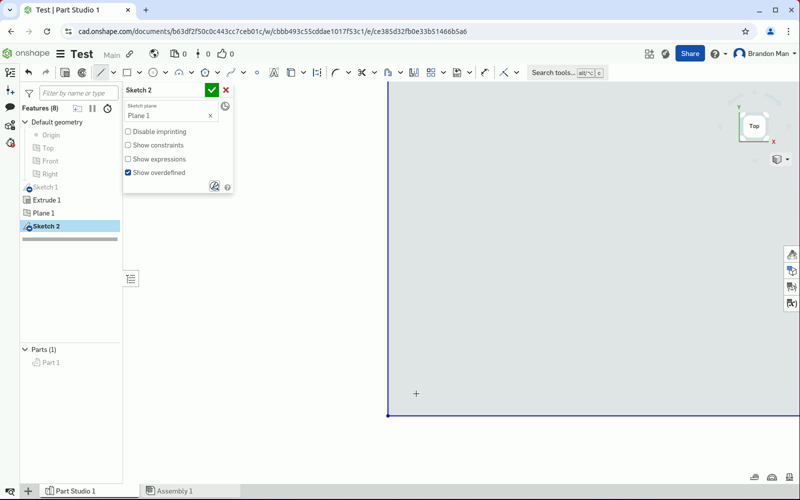
click(416, 393)
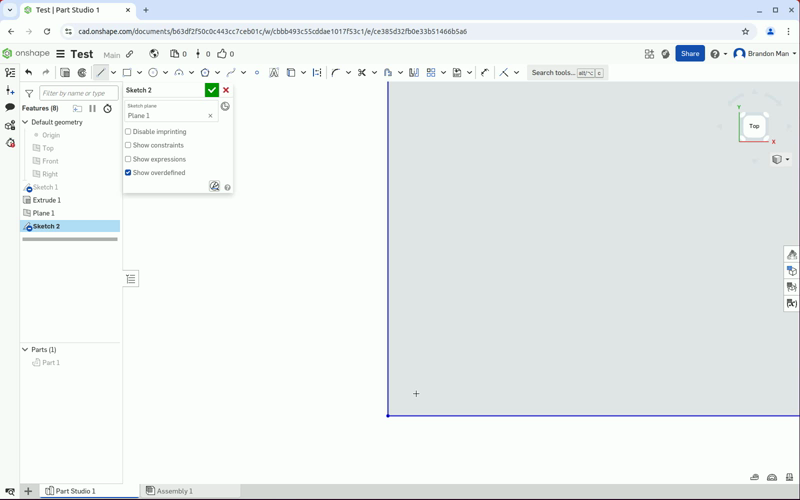
scroll(-6)
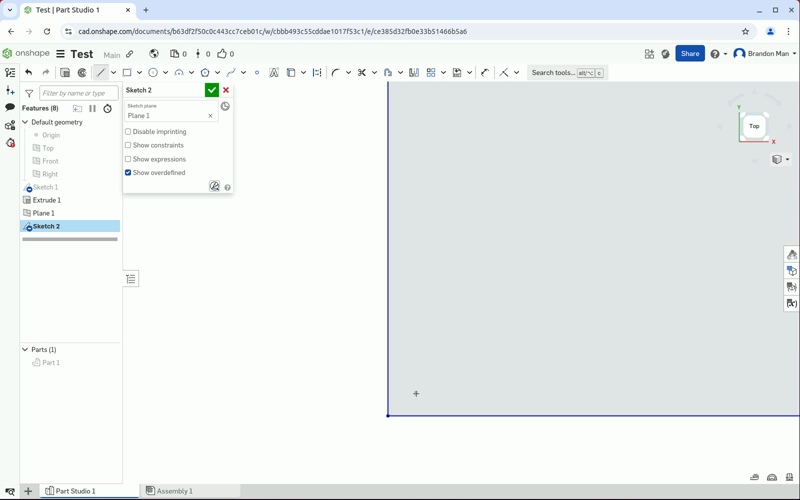
scroll(-6)
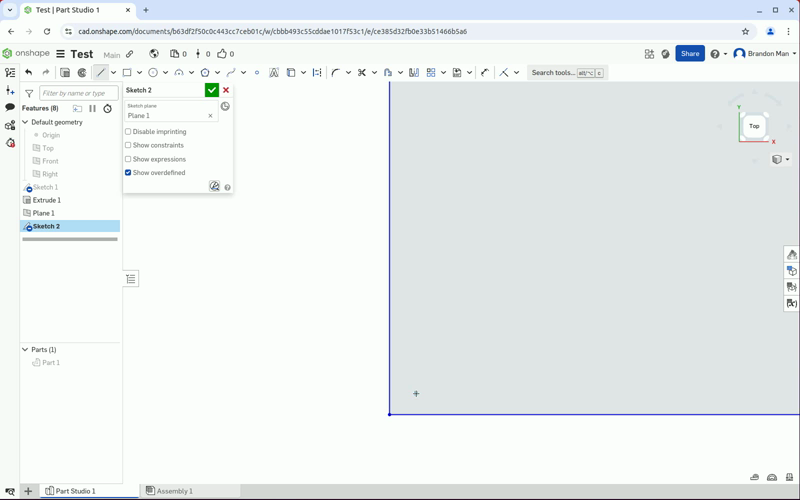
scroll(-6)
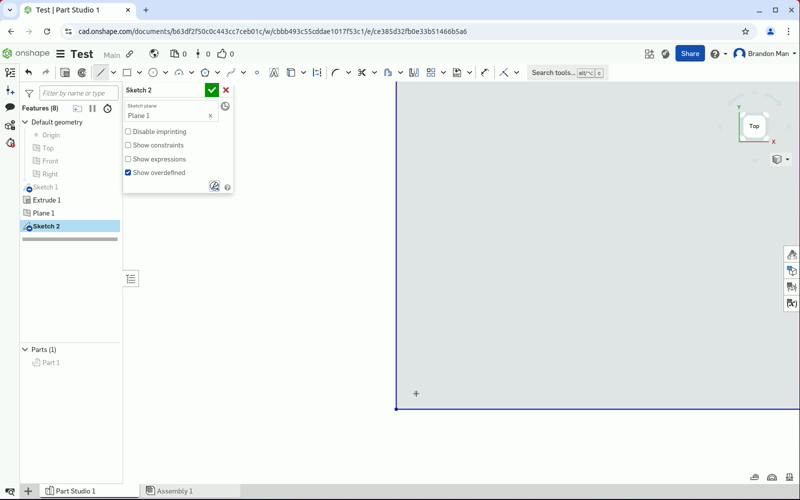
scroll(-6)
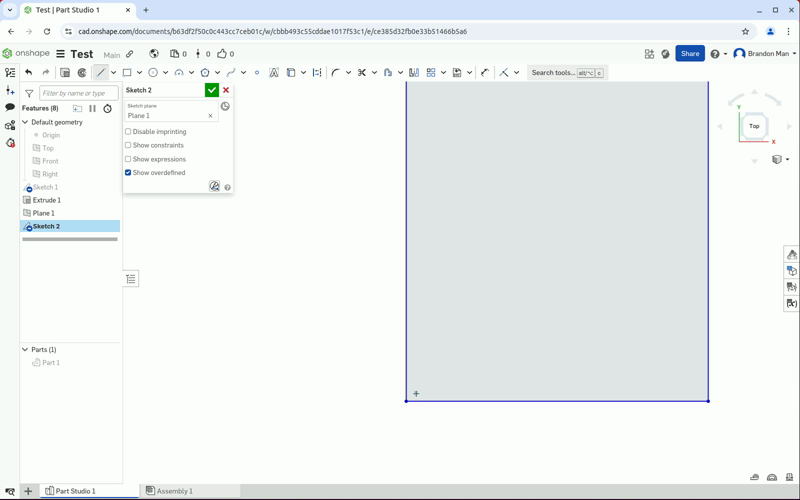
scroll(-6)
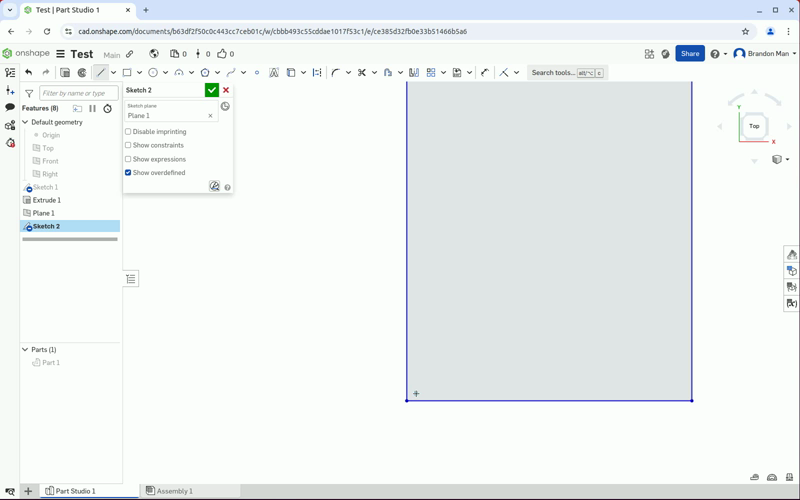
scroll(-6)
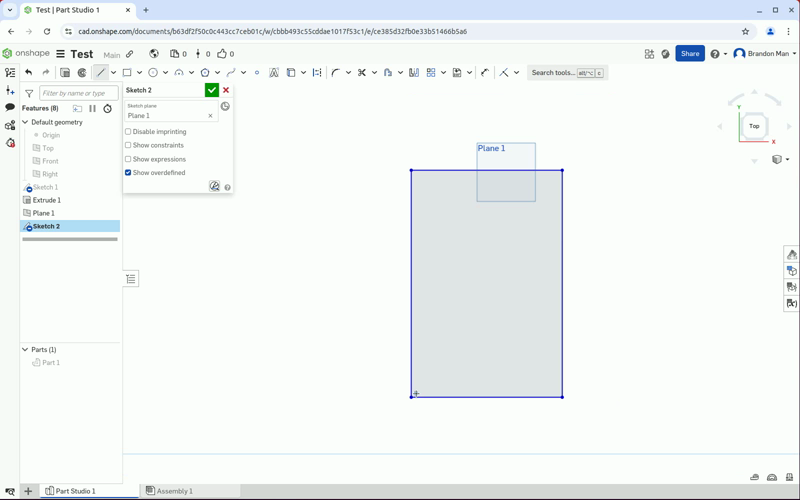
scroll(-6)
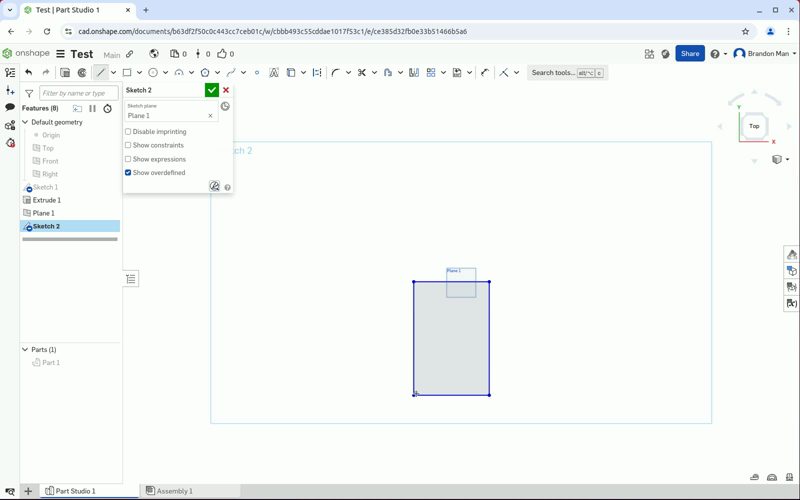
key_up(shift)
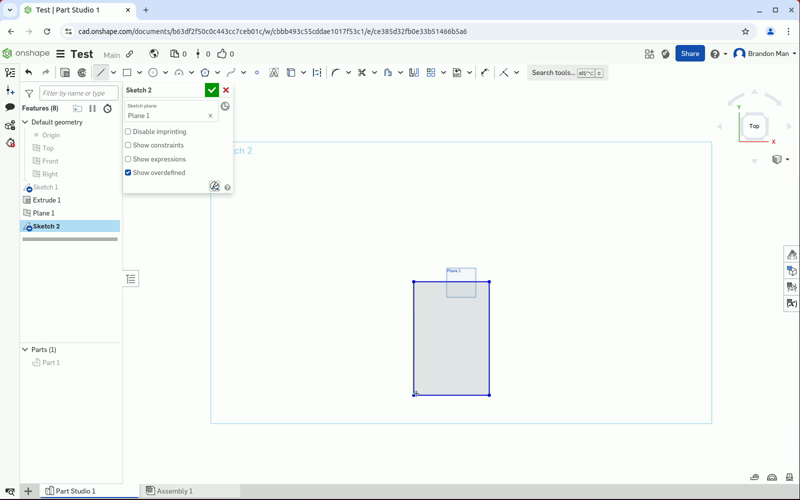
key_down(shift)
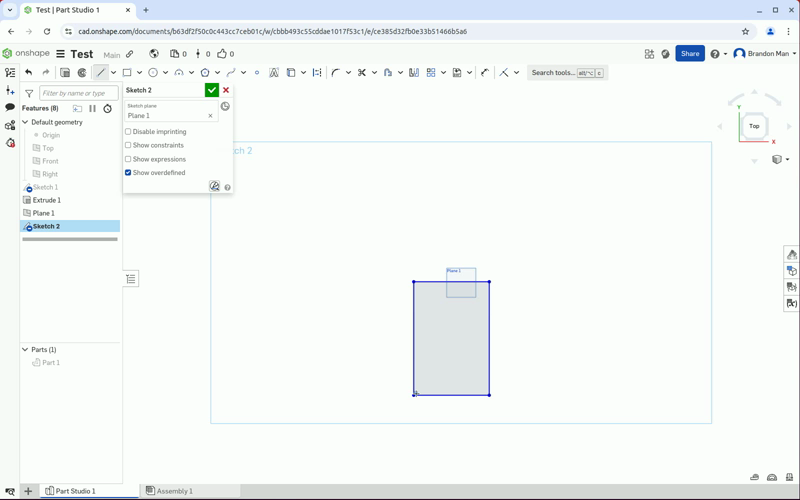
mouse_move(486, 393)
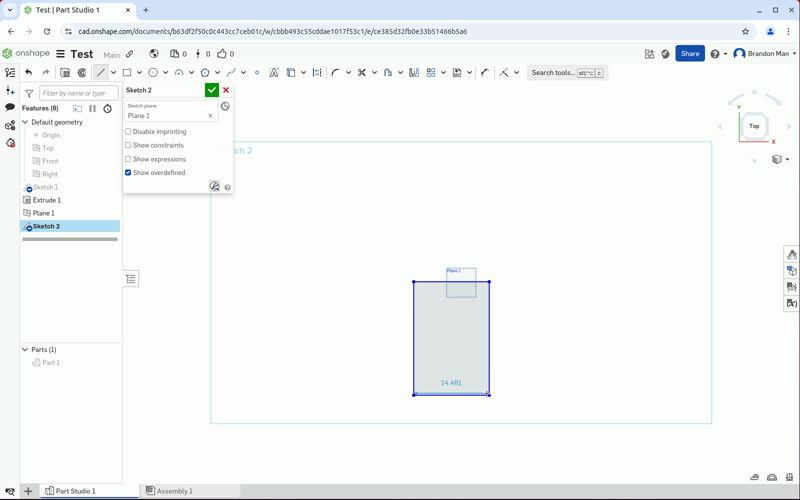
scroll(6)
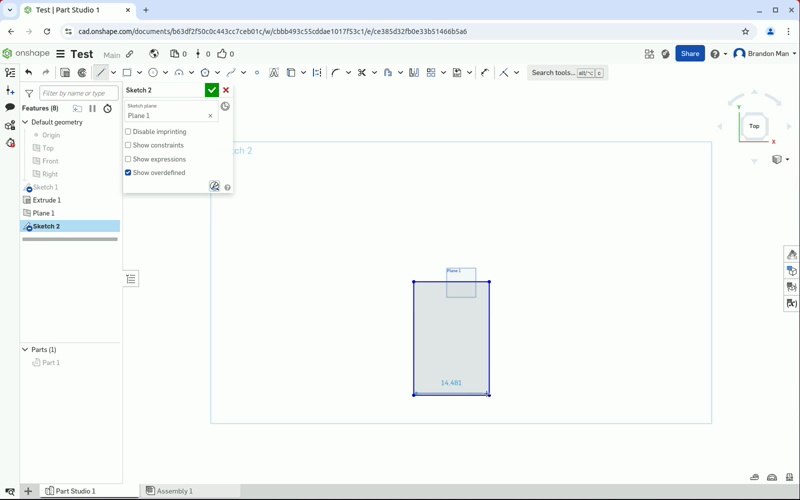
scroll(6)
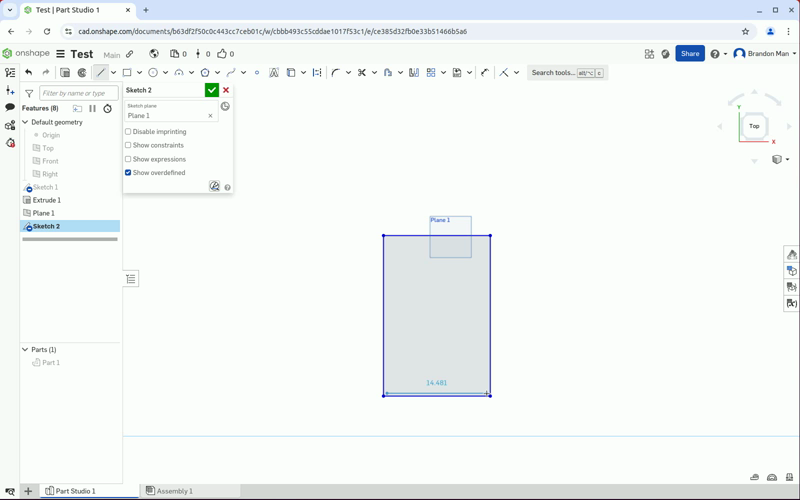
scroll(6)
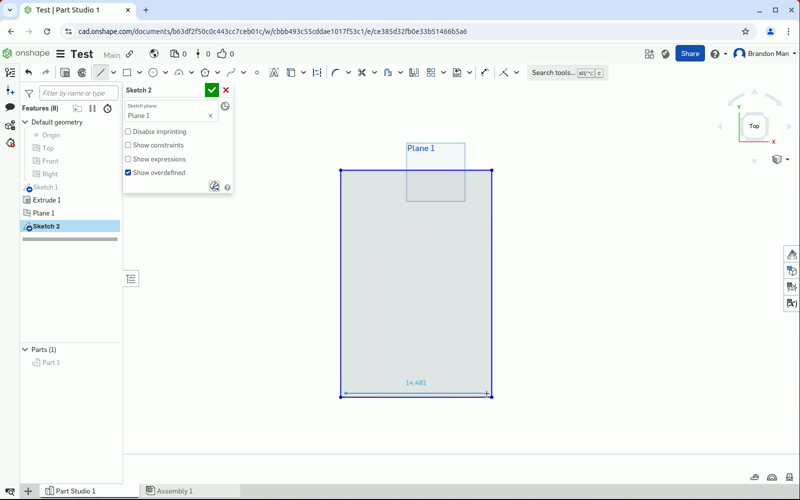
scroll(6)
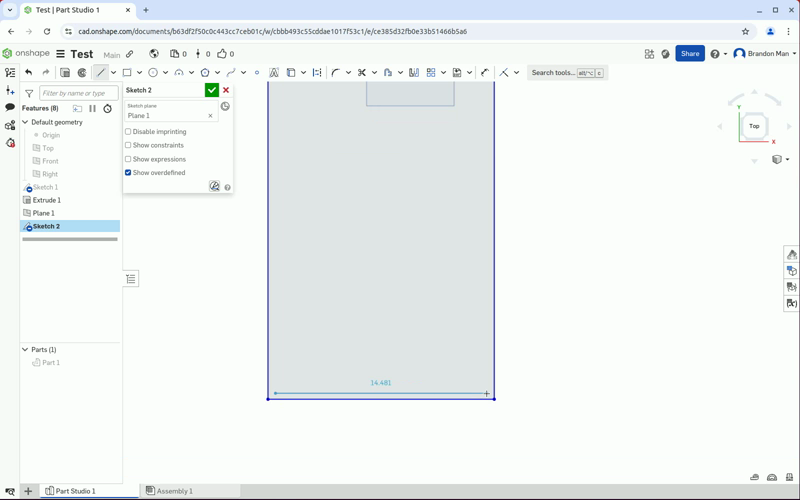
scroll(6)
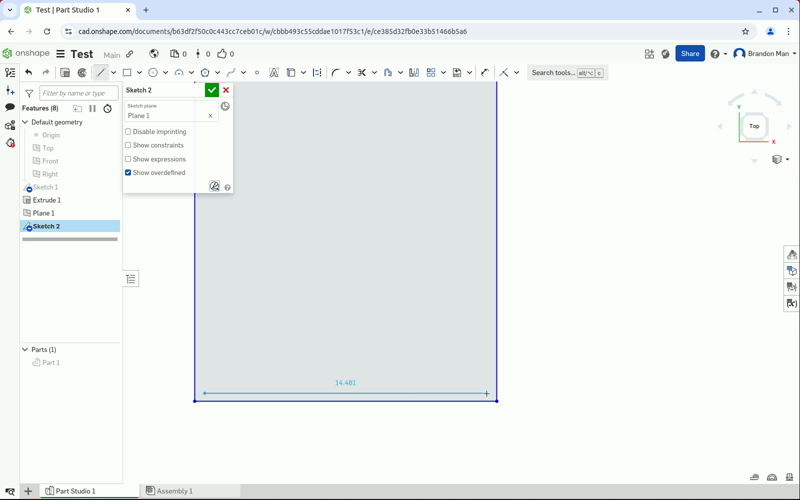
scroll(6)
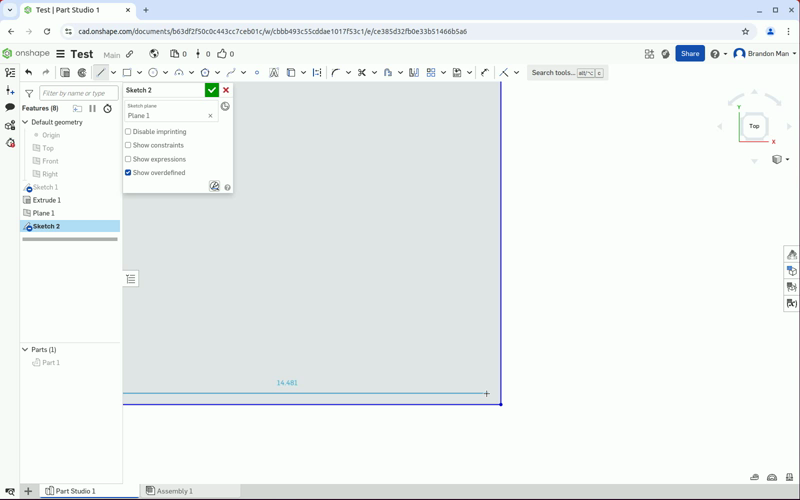
scroll(6)
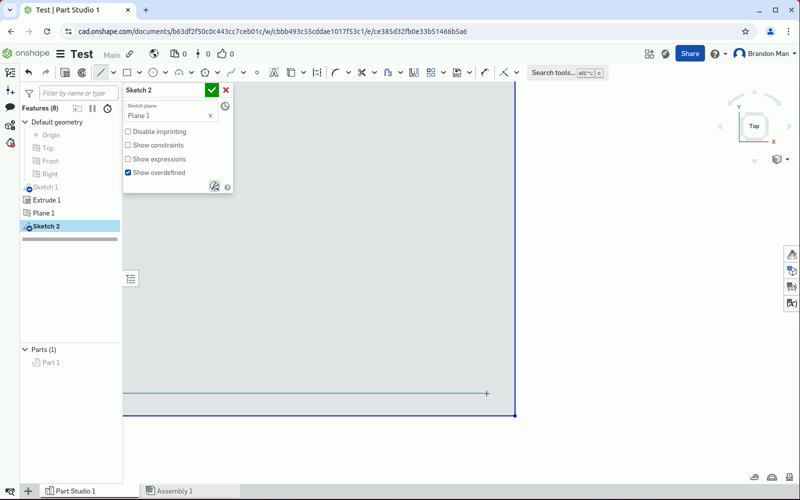
click(486, 393)
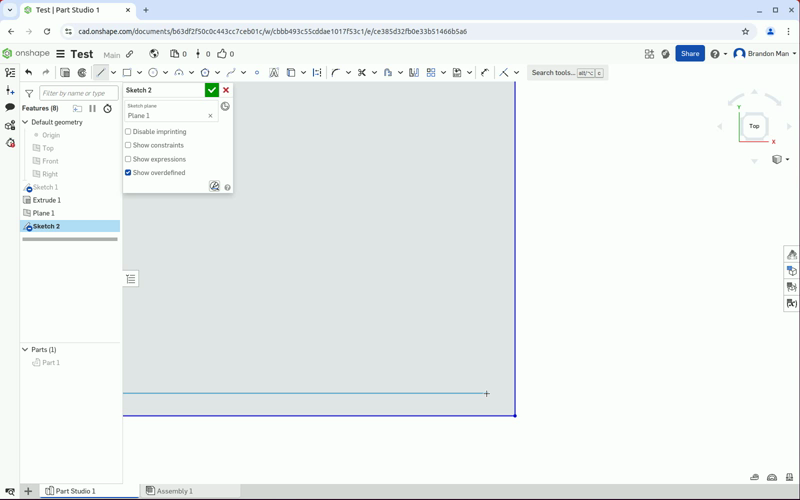
scroll(-6)
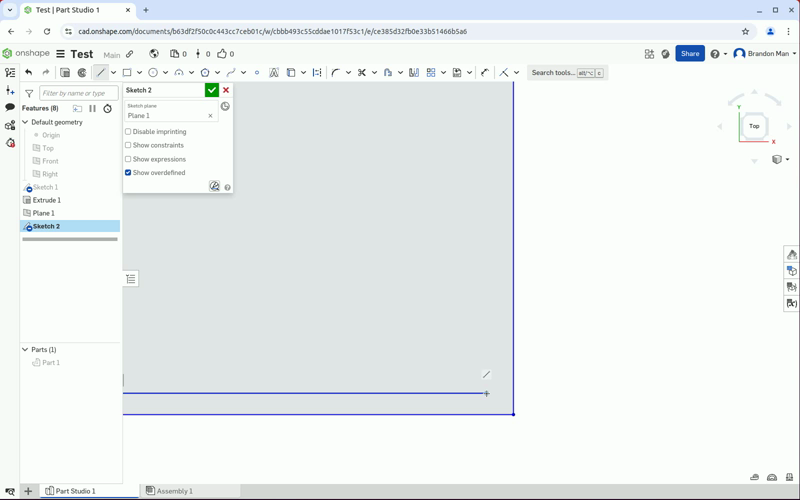
scroll(-6)
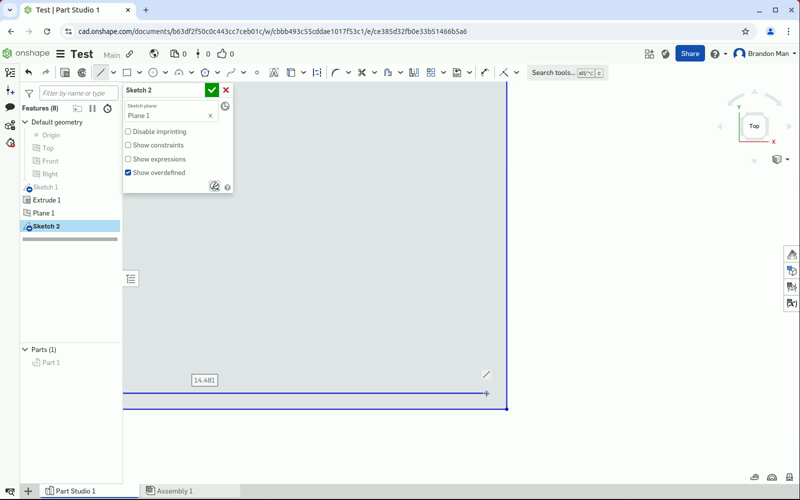
scroll(-6)
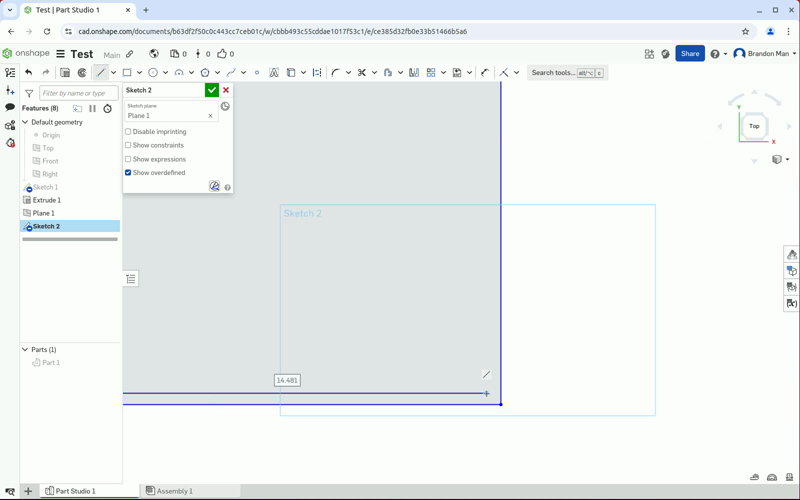
scroll(-6)
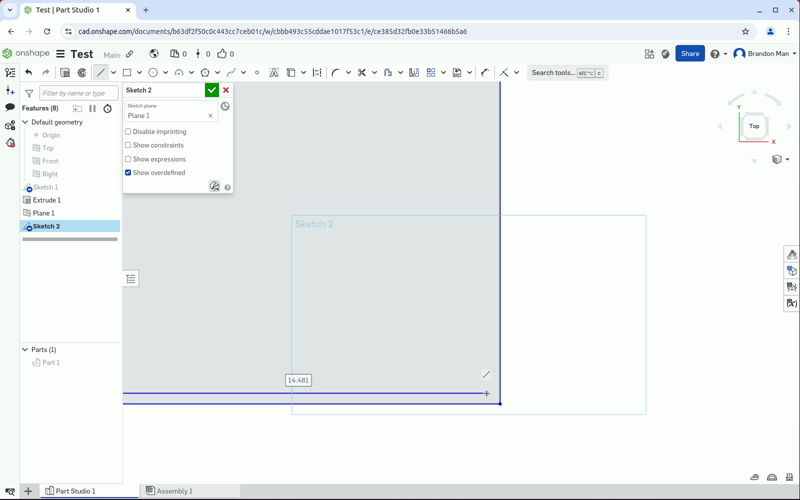
scroll(-6)
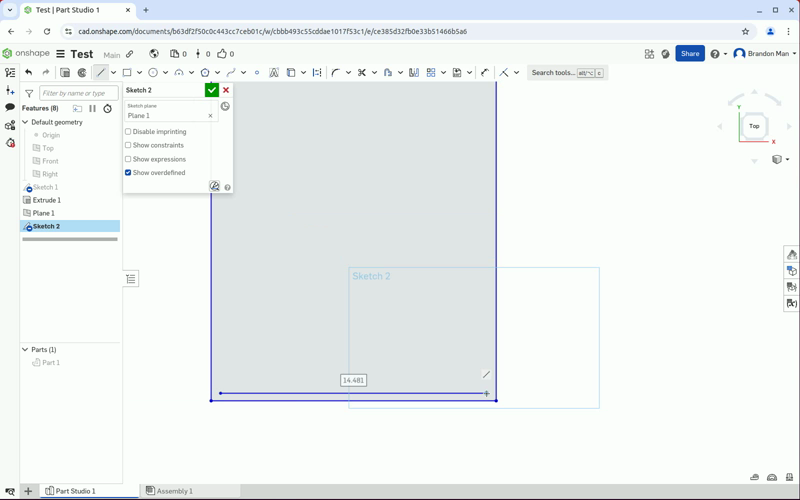
scroll(-6)
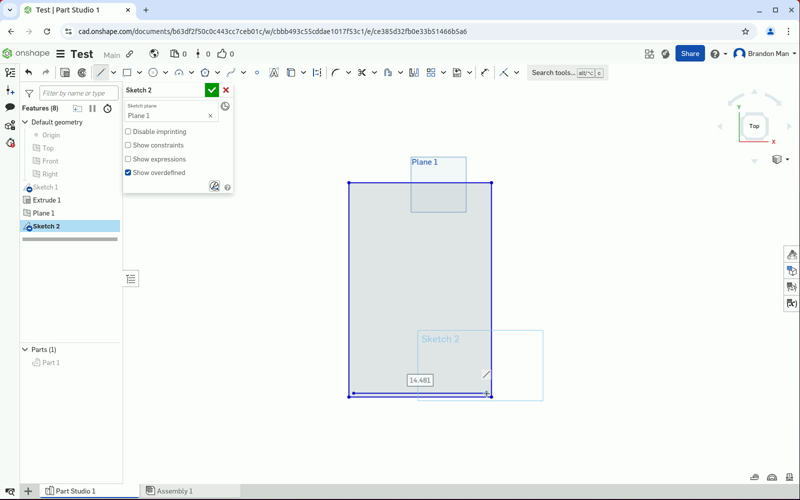
scroll(-6)
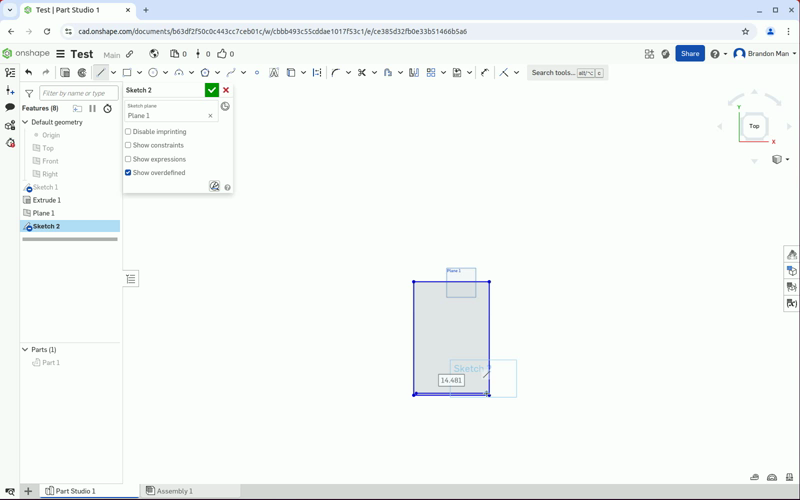
key_up(shift)
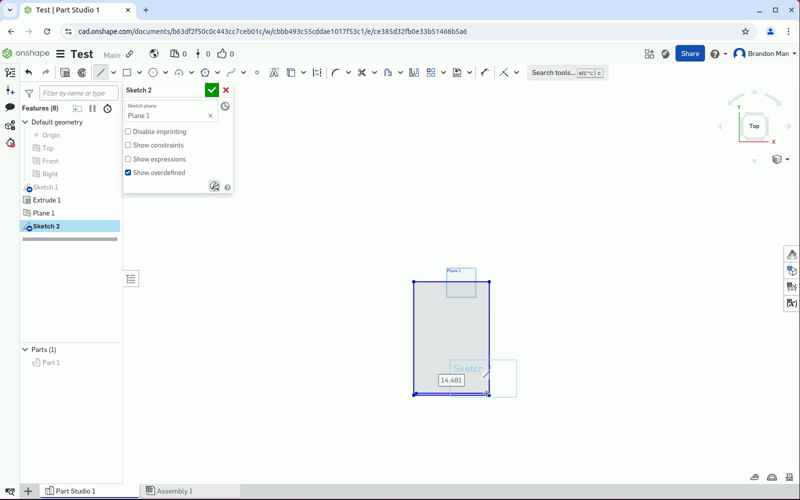
key_down(shift)
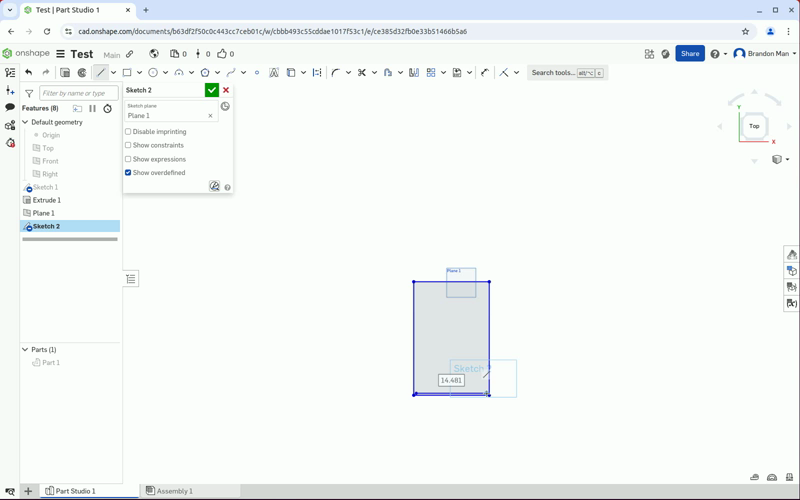
mouse_move(486, 323)
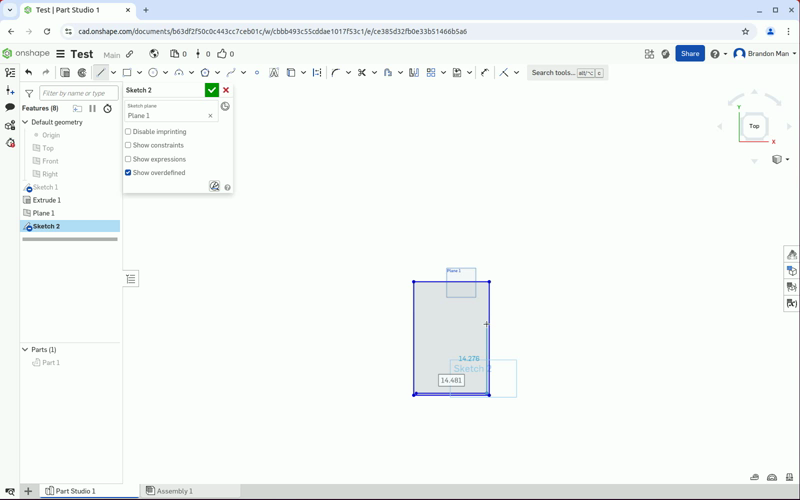
click(486, 323)
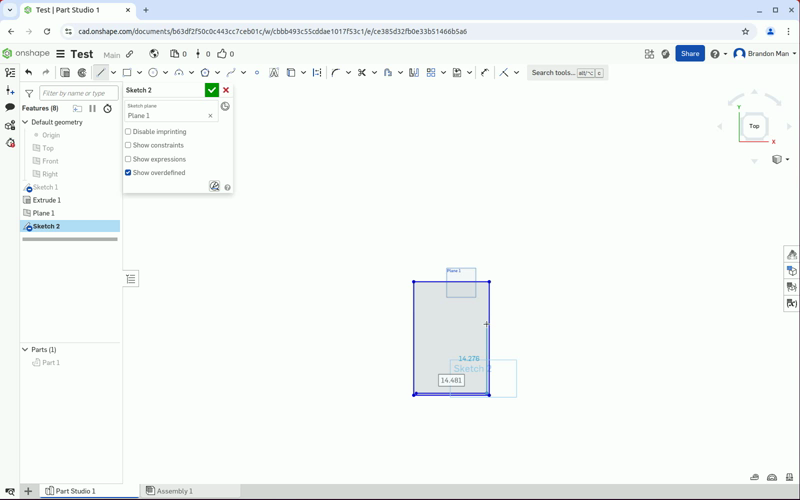
key_up(shift)
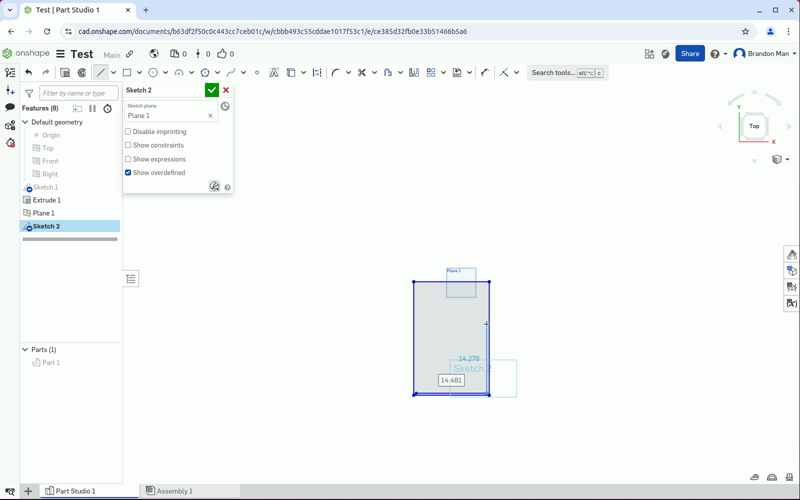
key_down(shift)
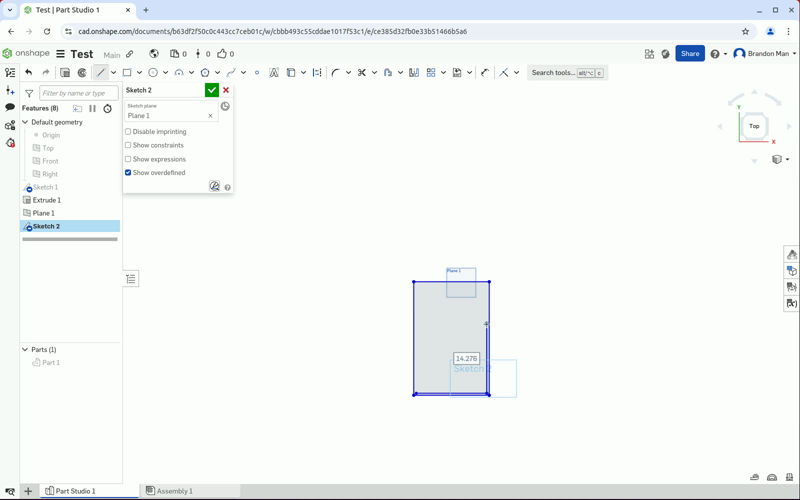
mouse_move(416, 323)
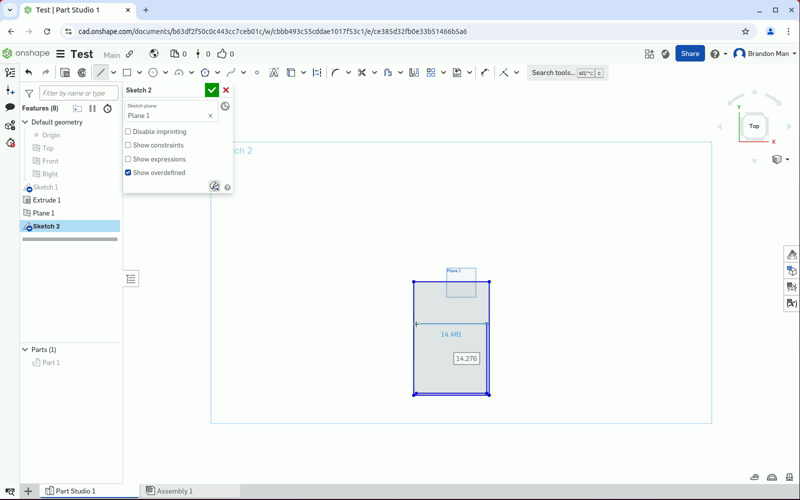
click(416, 323)
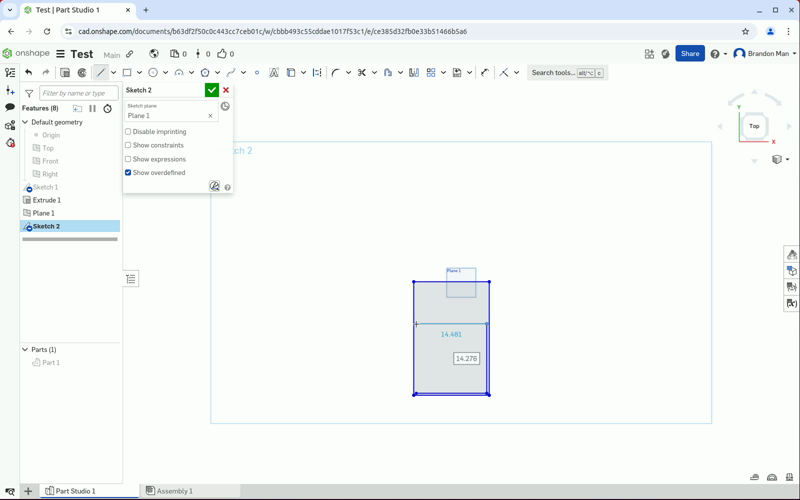
key_up(shift)
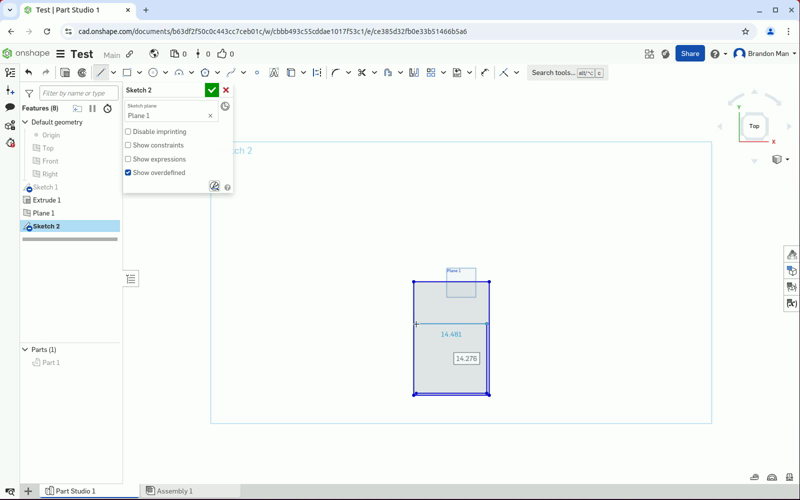
key_down(shift)
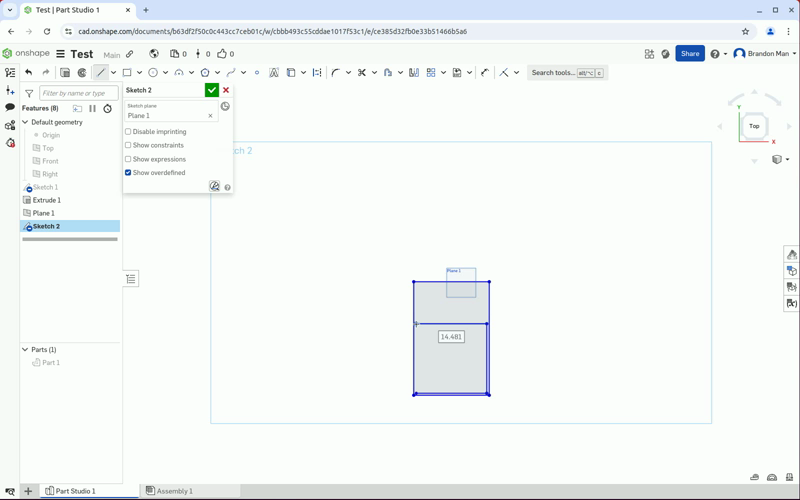
mouse_move(416, 393)
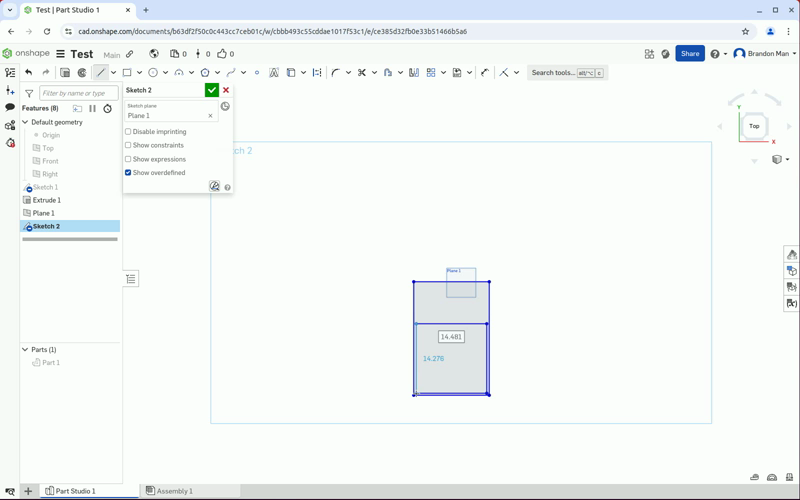
scroll(6)
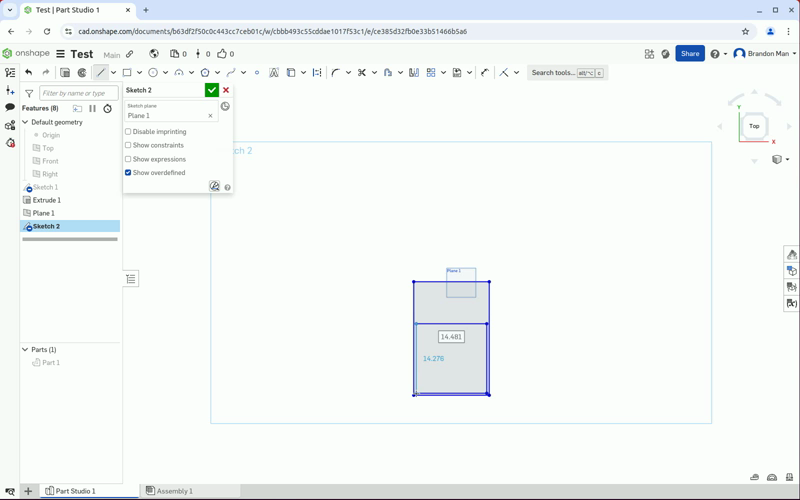
scroll(6)
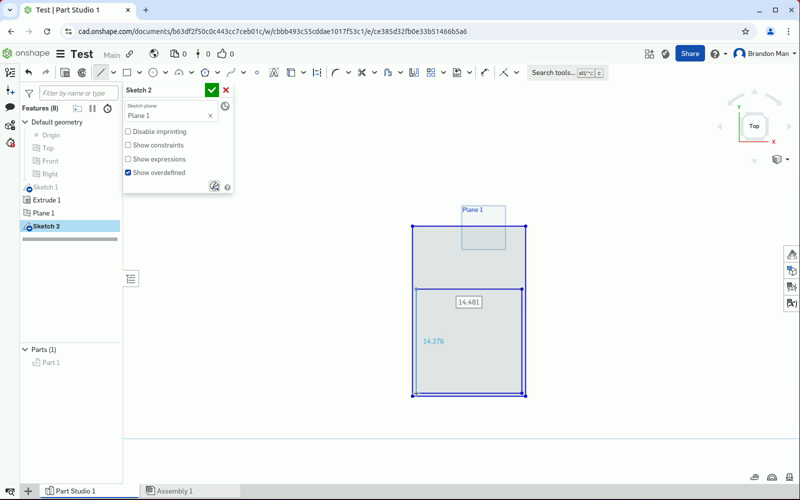
scroll(6)
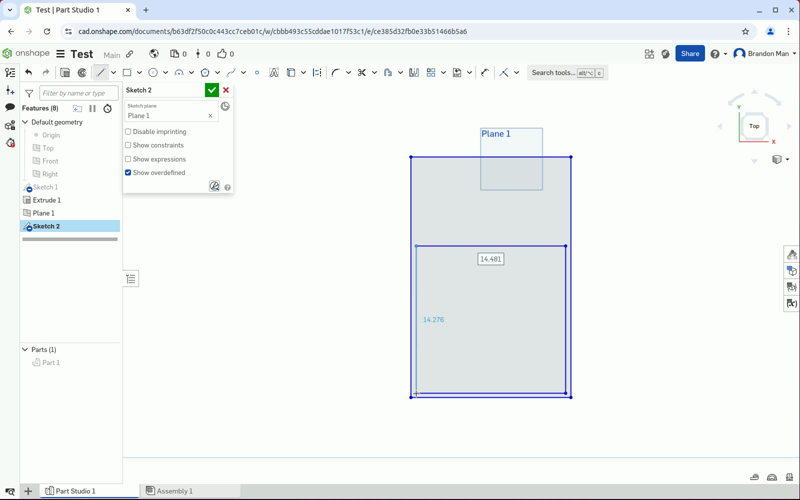
scroll(6)
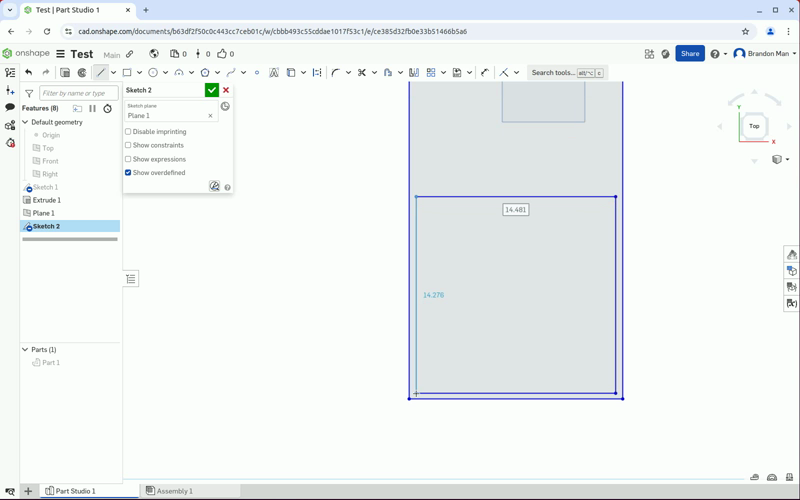
scroll(6)
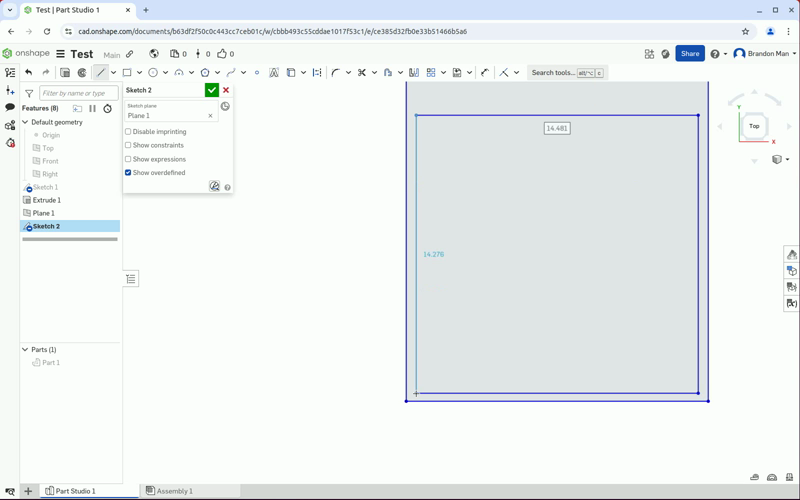
scroll(6)
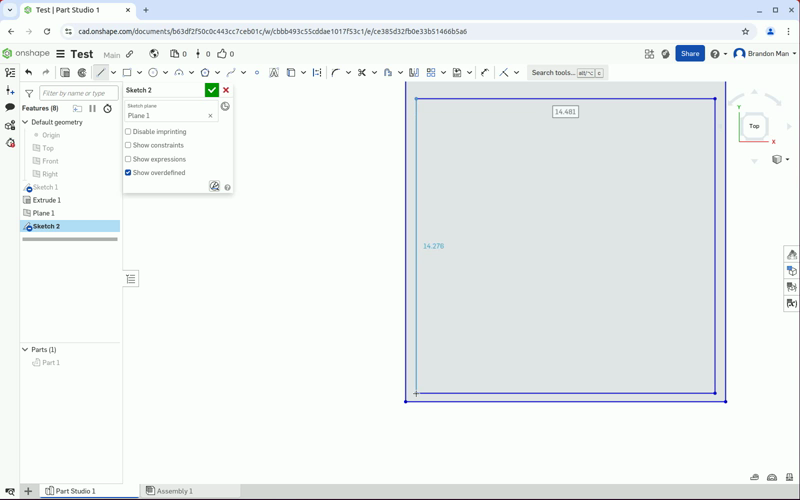
scroll(6)
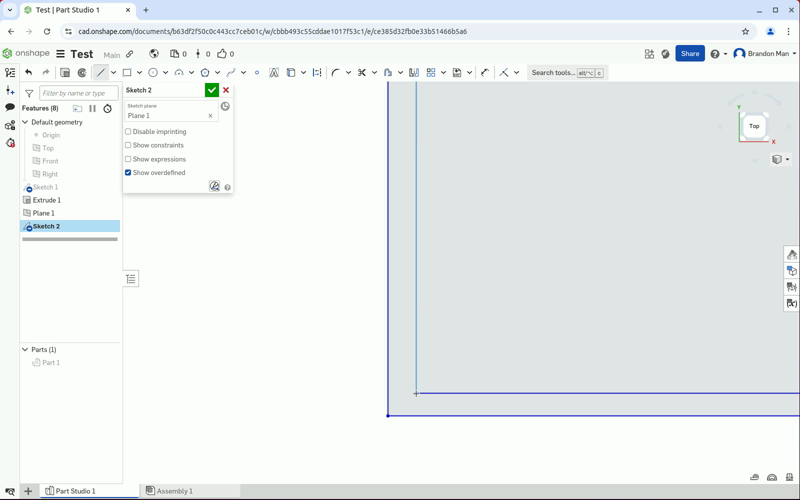
key_up(shift)
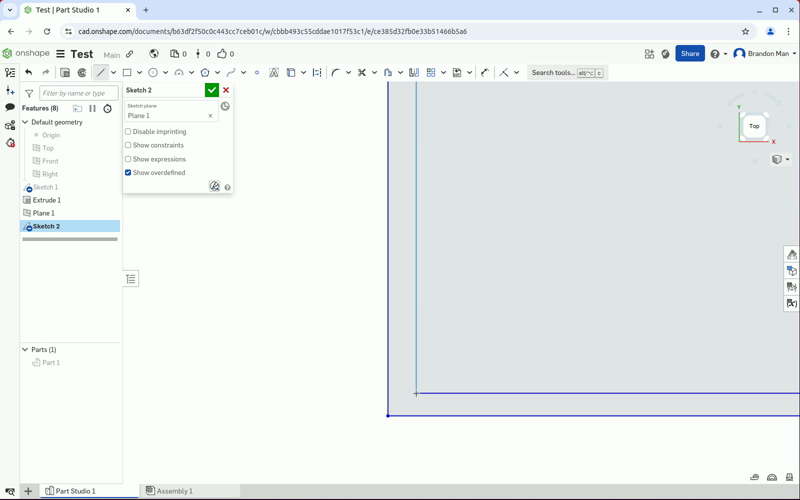
click(416, 393)
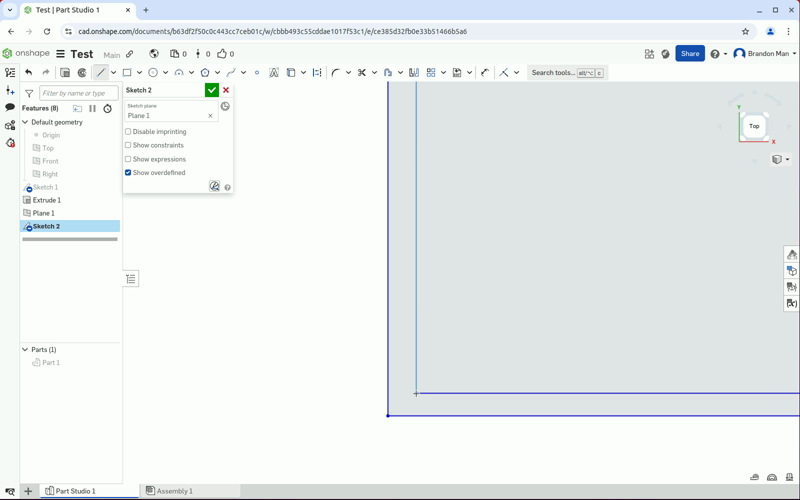
scroll(-6)
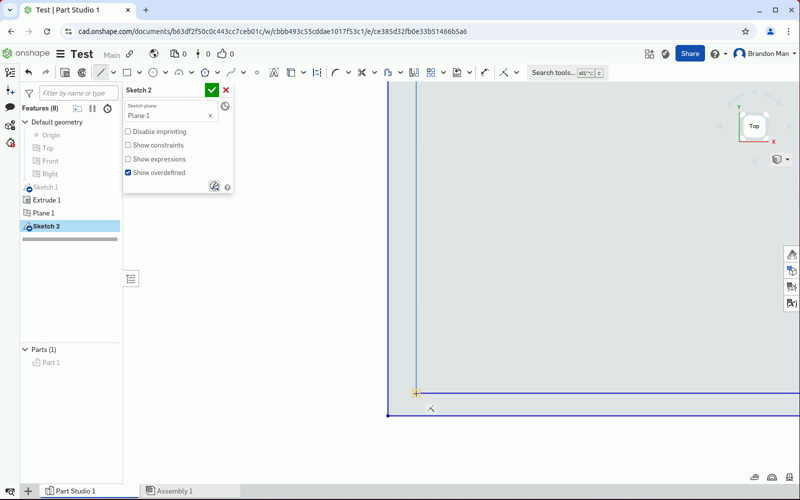
scroll(-6)
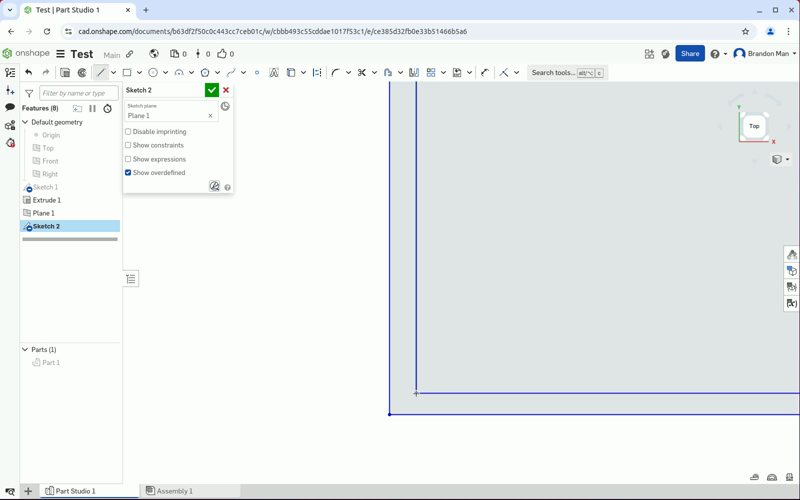
scroll(-6)
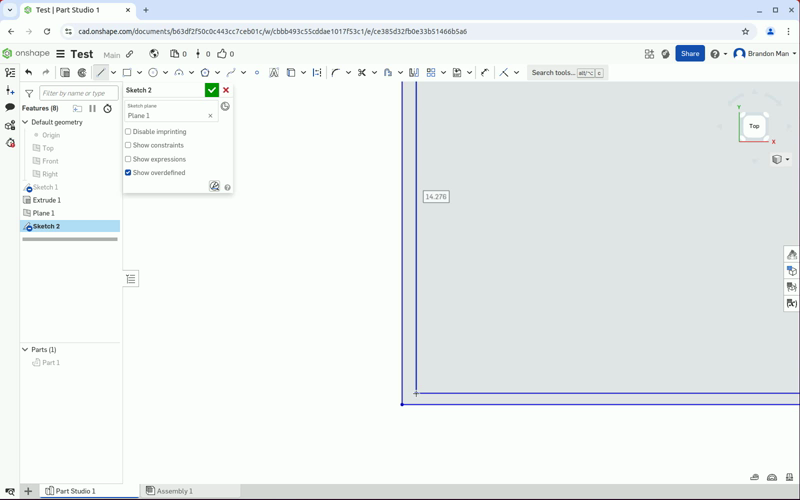
scroll(-6)
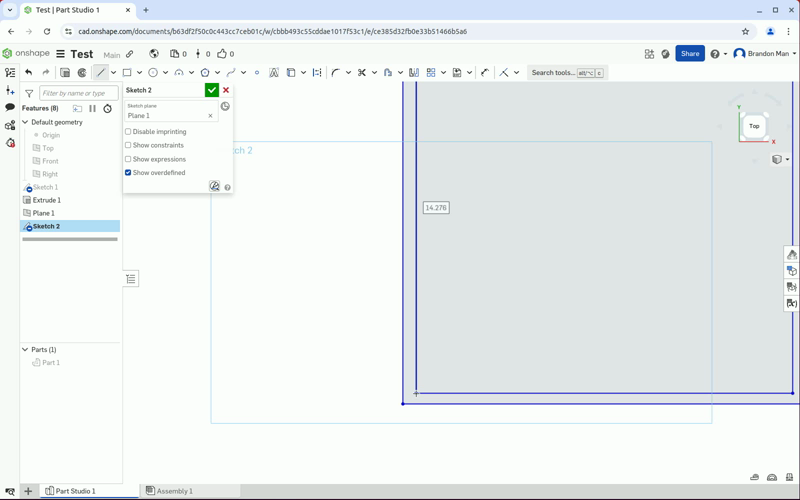
scroll(-6)
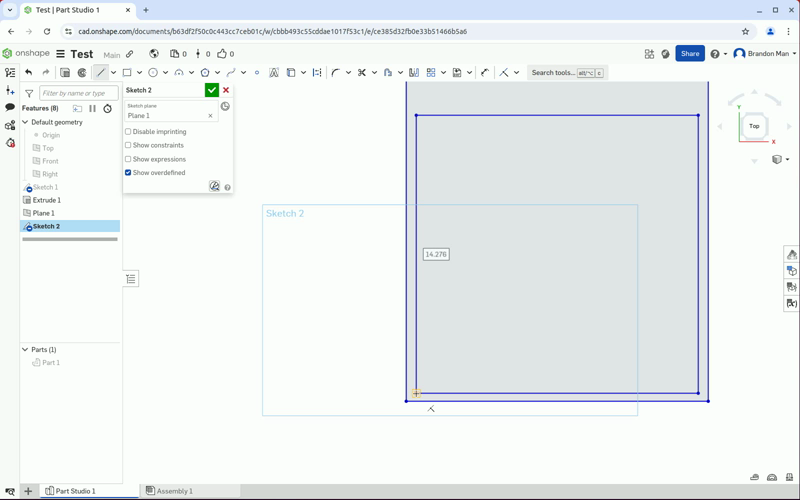
scroll(-6)
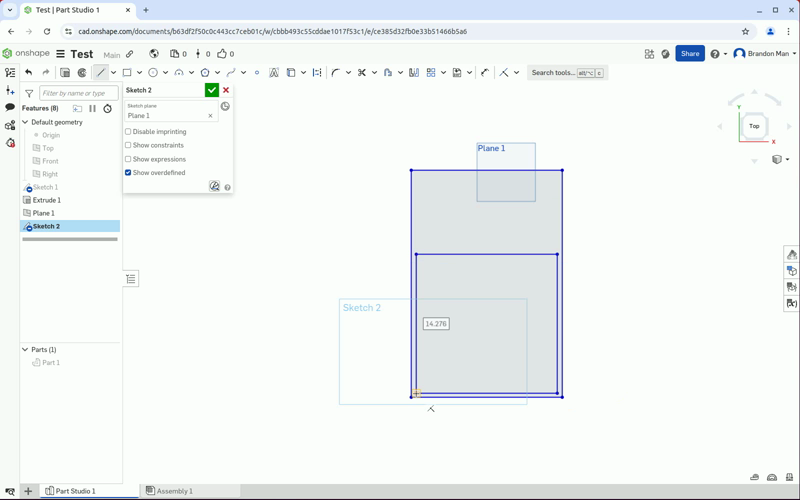
scroll(-6)
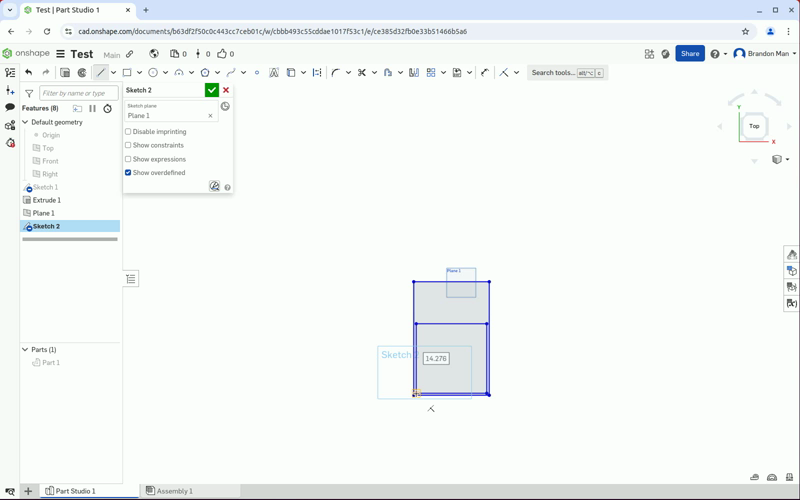
key(esc)
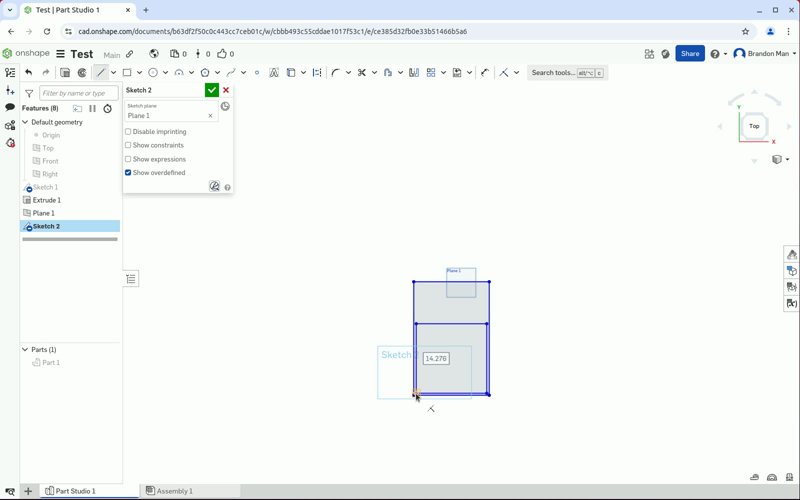
key(l)
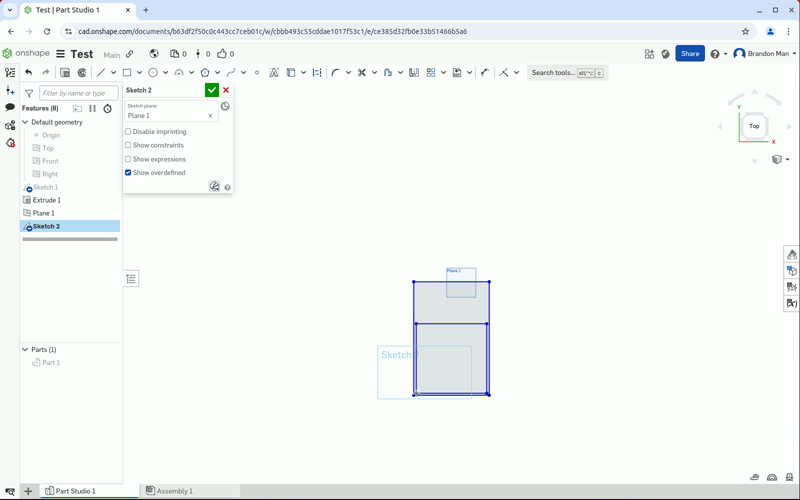
key_down(shift)
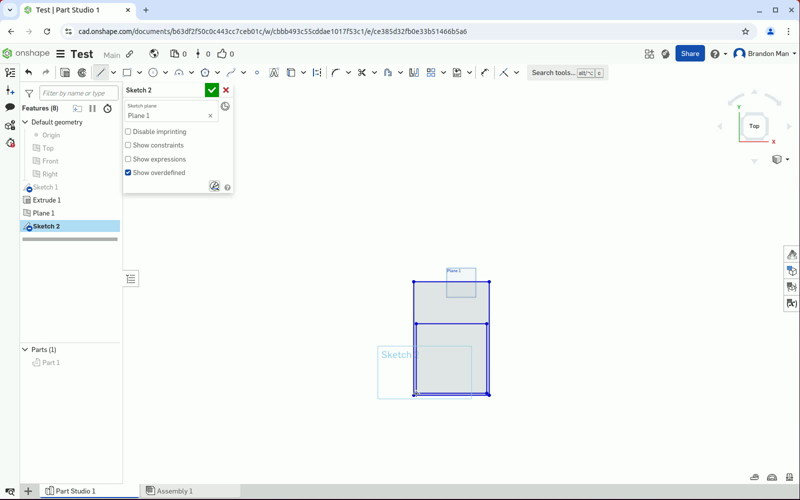
mouse_move(416, 322)
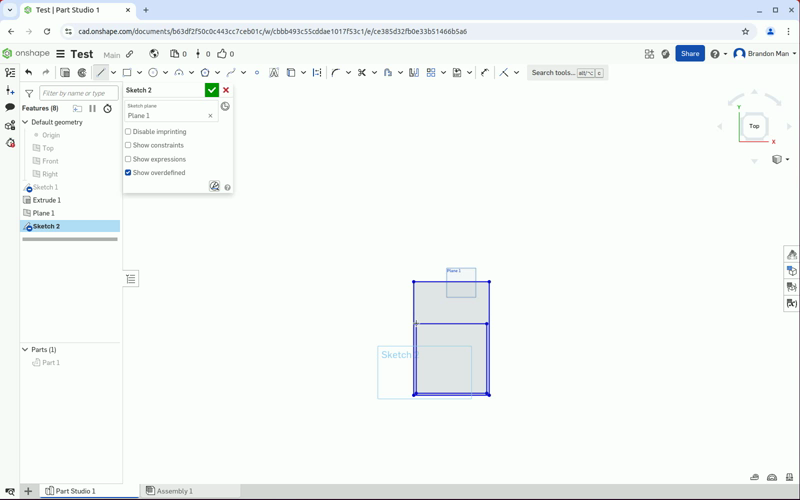
scroll(6)
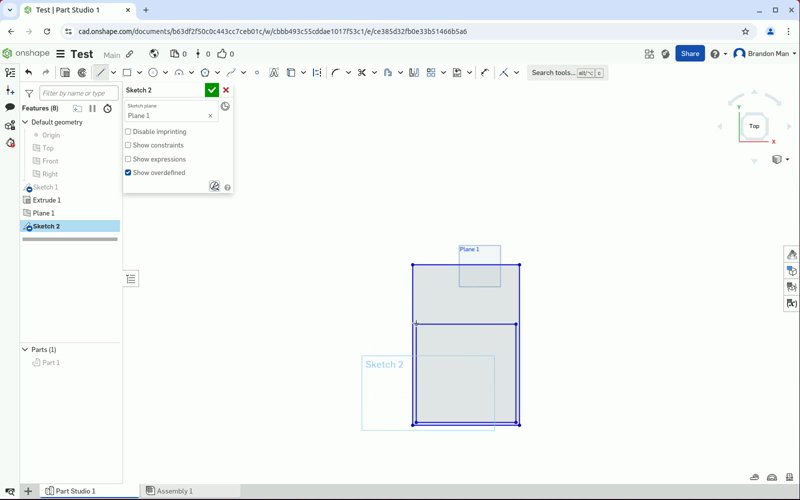
scroll(6)
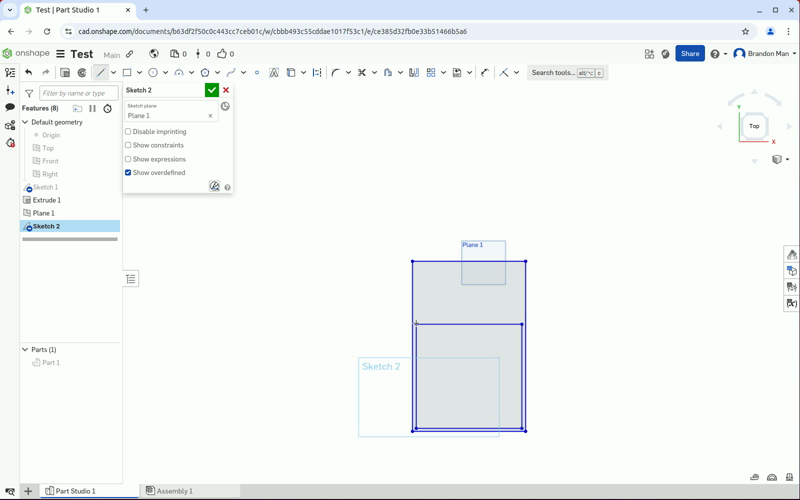
scroll(6)
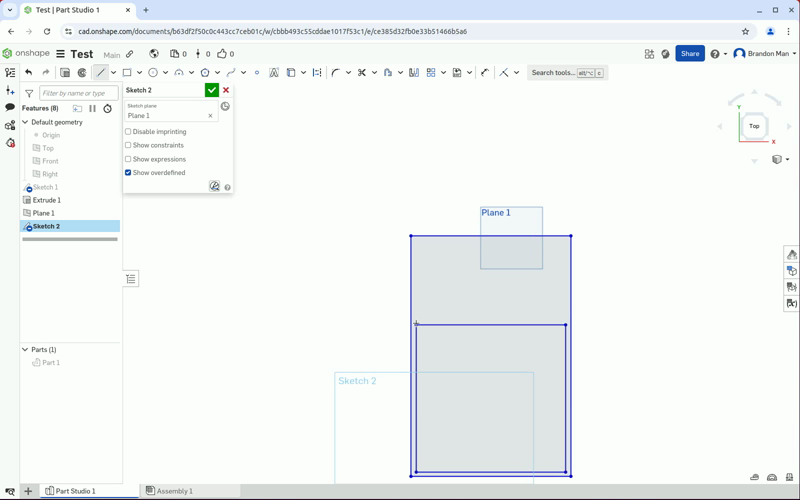
scroll(6)
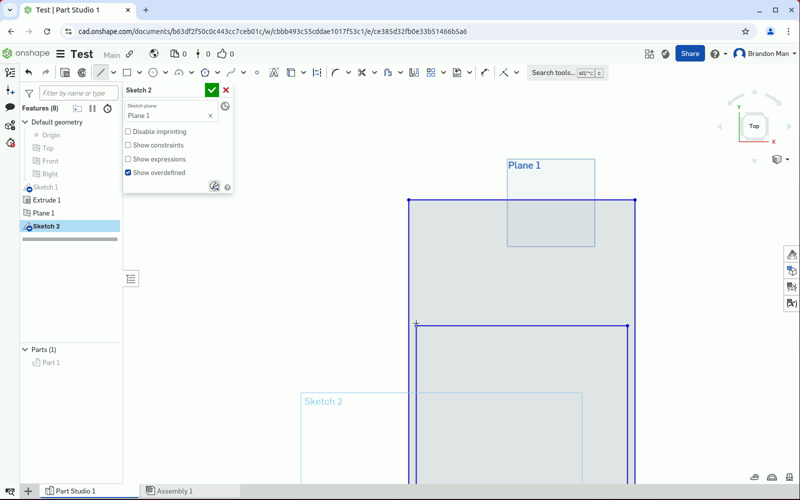
scroll(6)
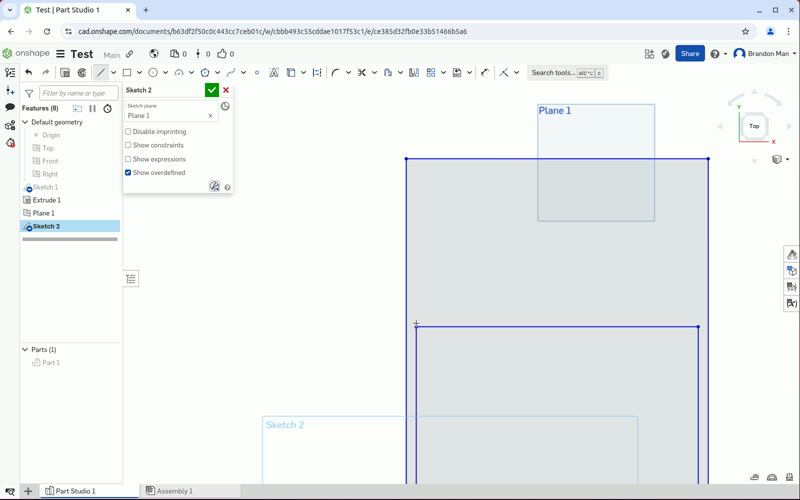
scroll(6)
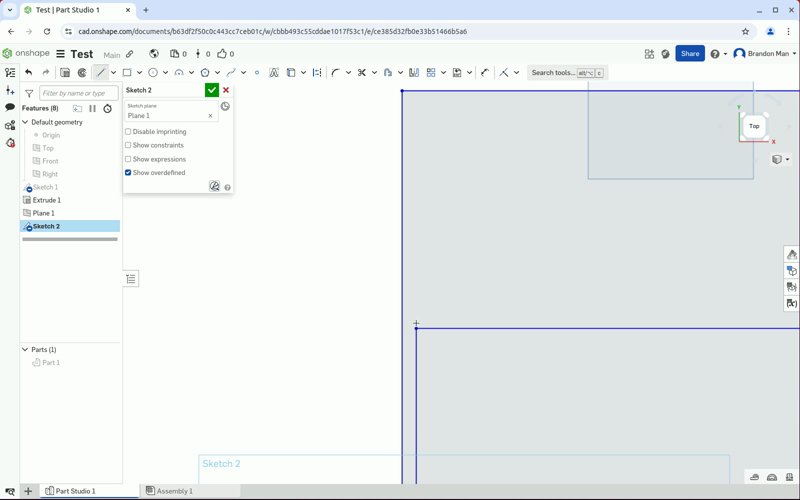
scroll(6)
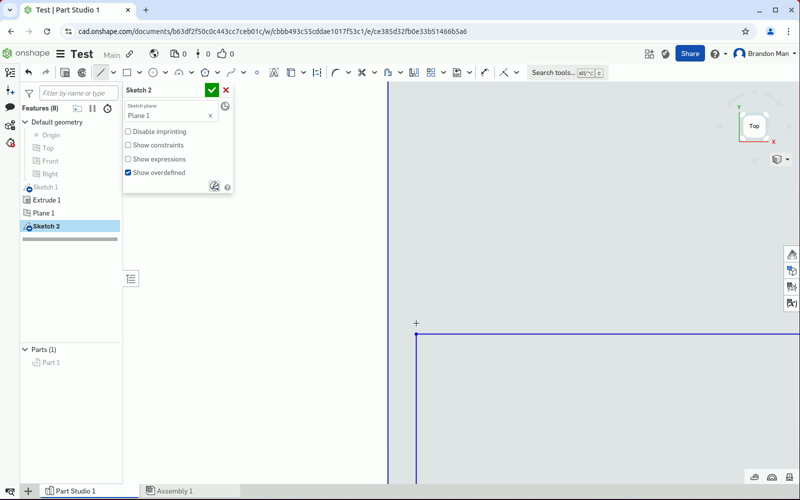
click(416, 322)
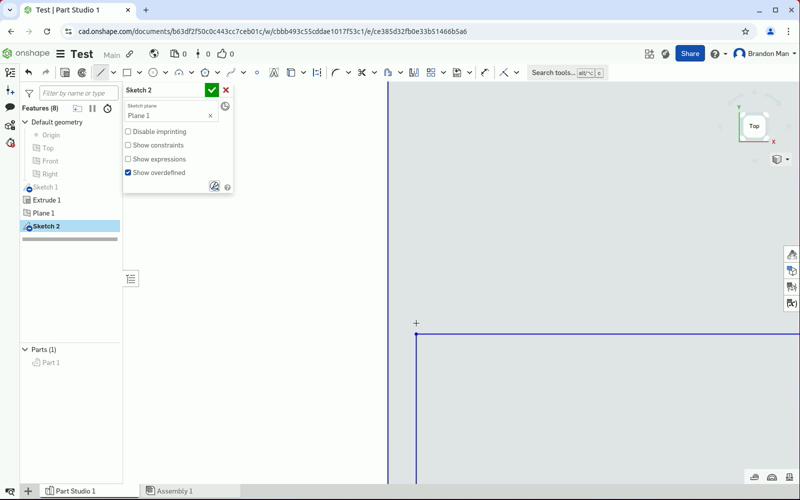
scroll(-6)
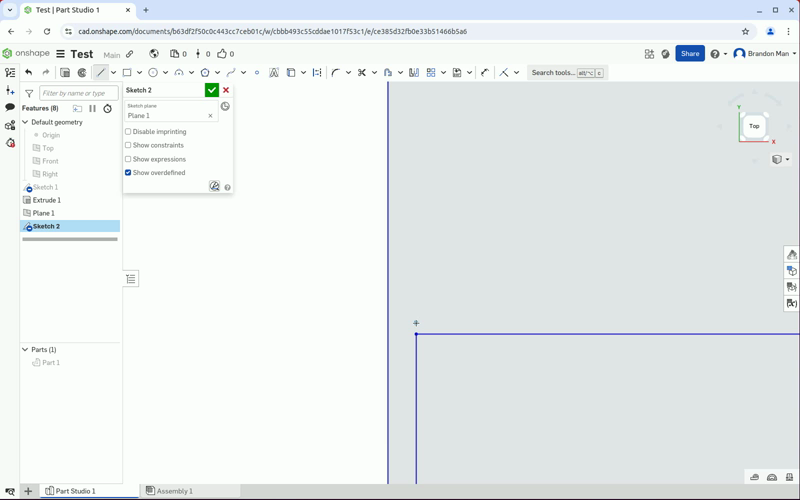
scroll(-6)
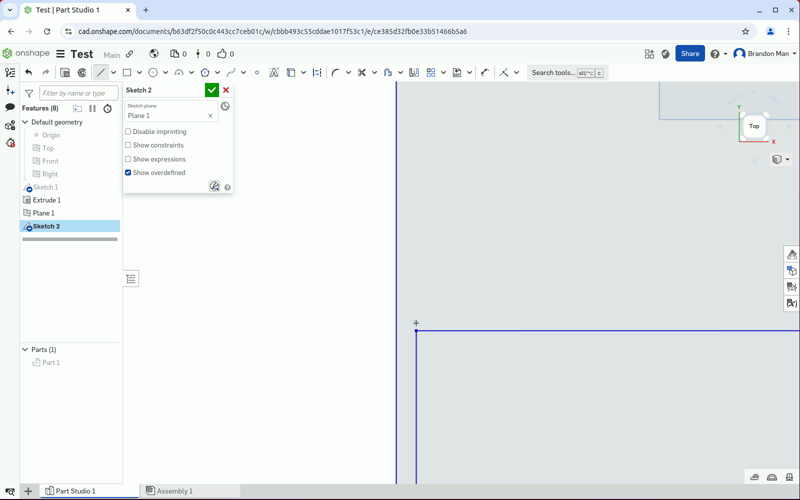
scroll(-6)
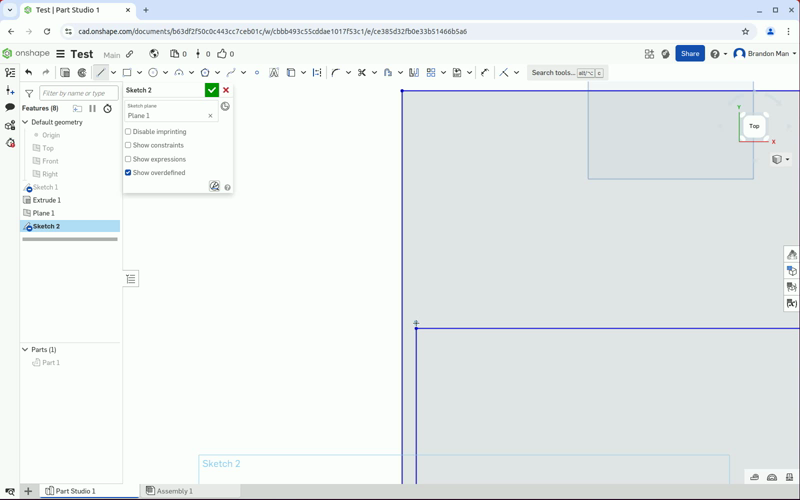
scroll(-6)
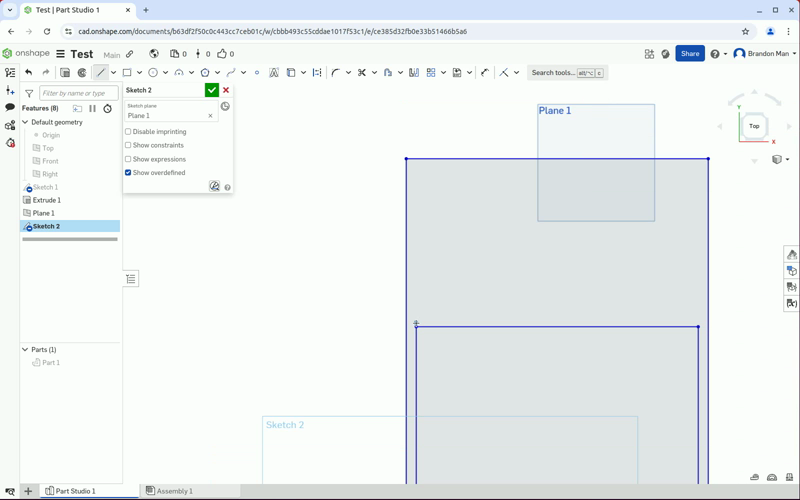
scroll(-6)
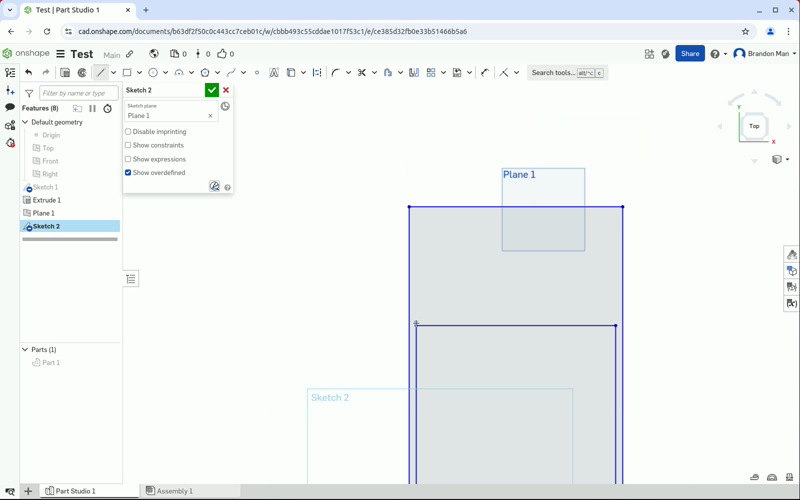
scroll(-6)
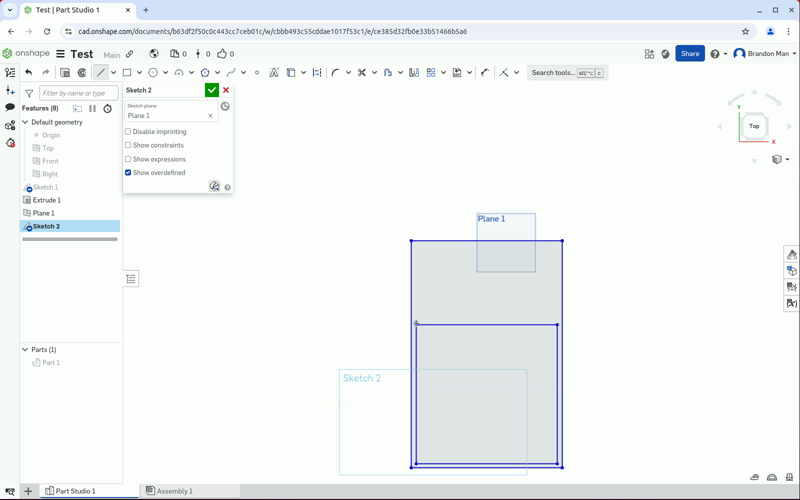
scroll(-6)
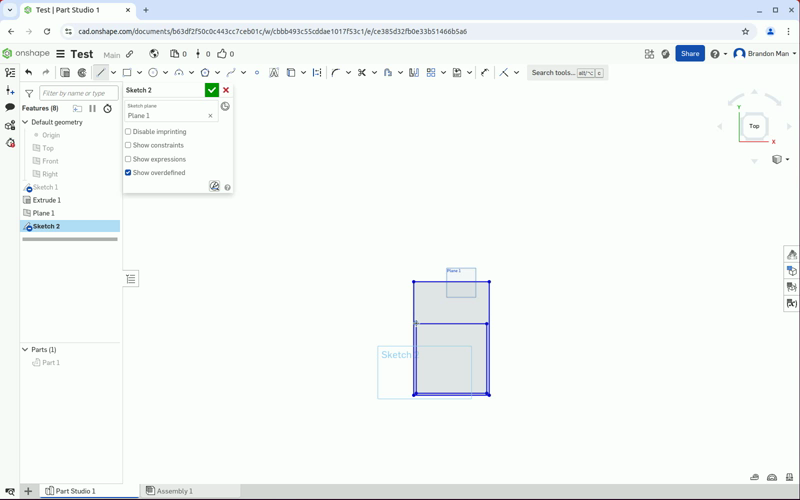
key_up(shift)
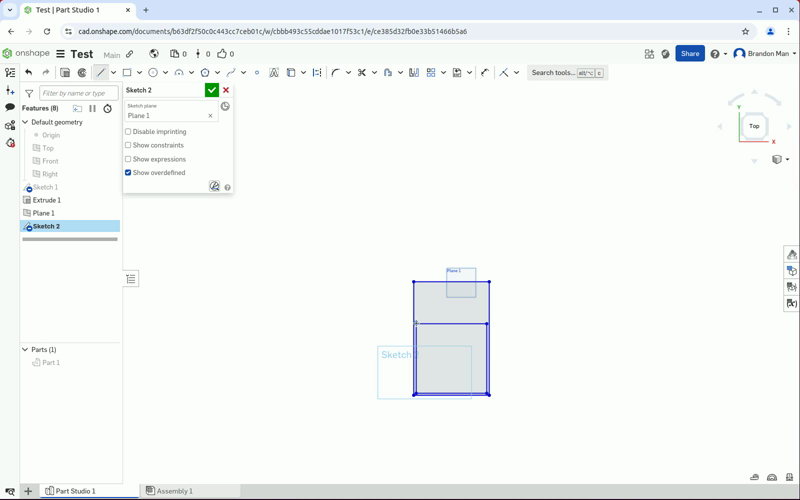
key_down(shift)
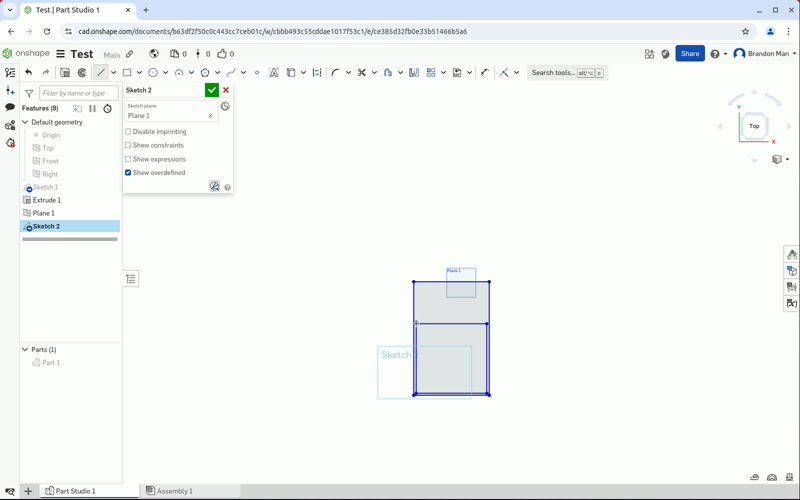
mouse_move(486, 322)
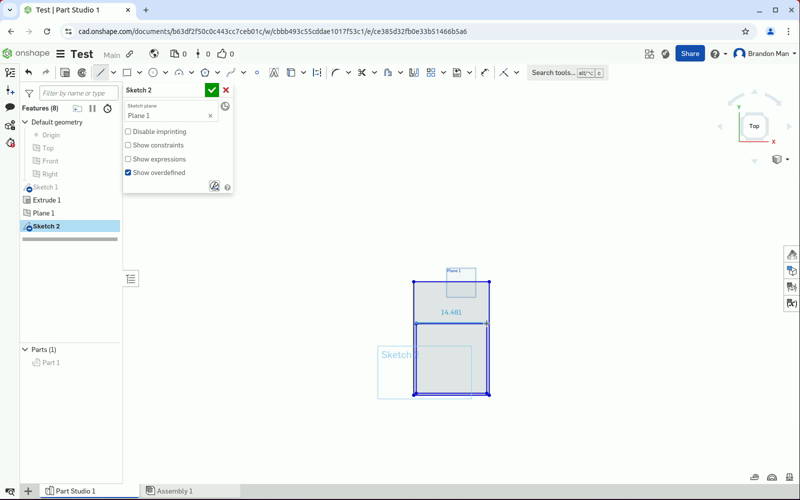
scroll(6)
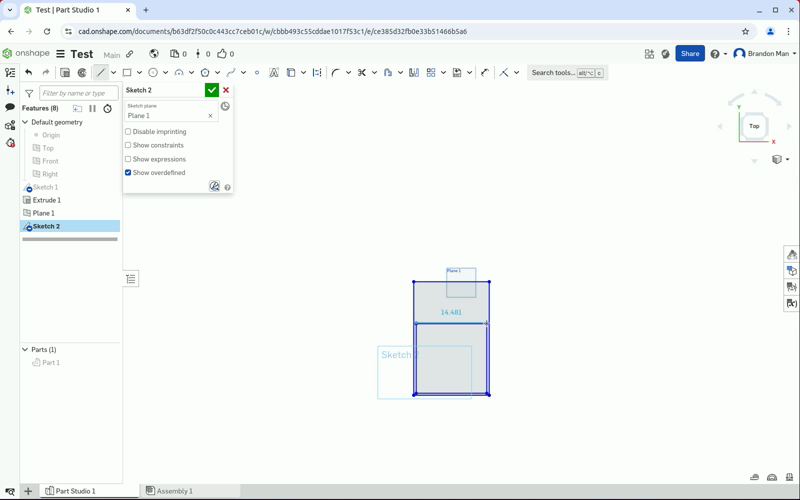
scroll(6)
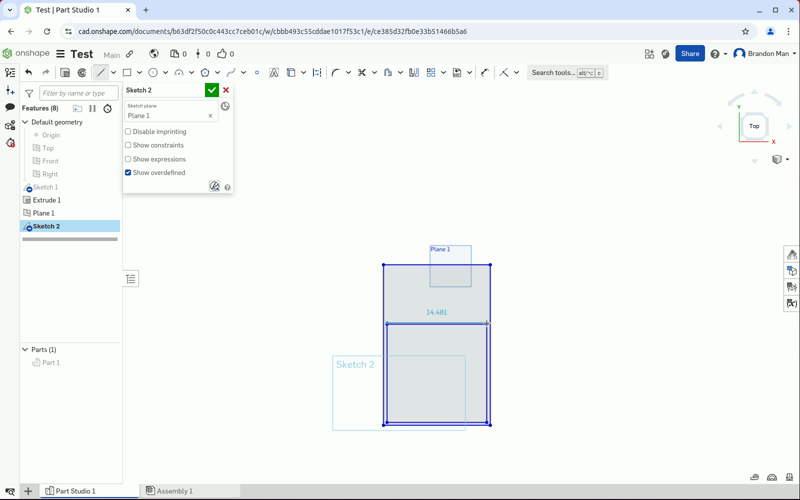
scroll(6)
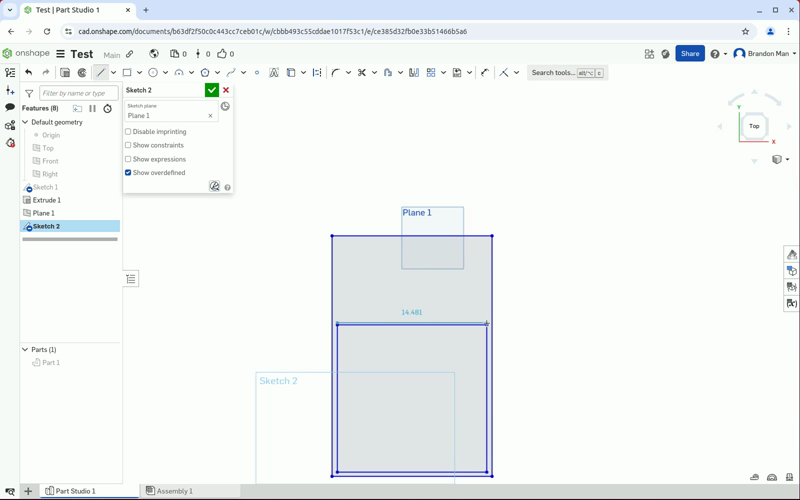
scroll(6)
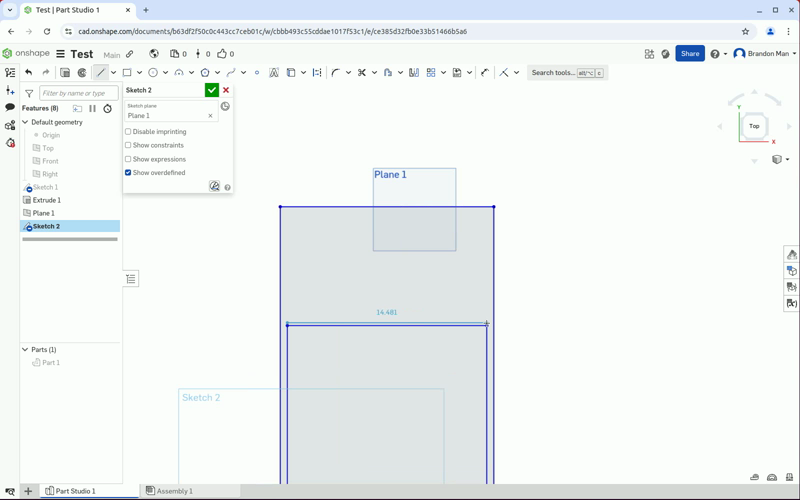
scroll(6)
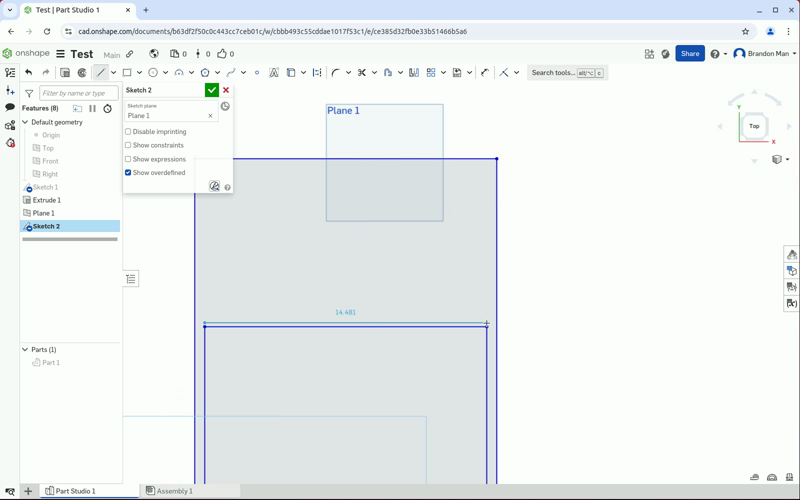
scroll(6)
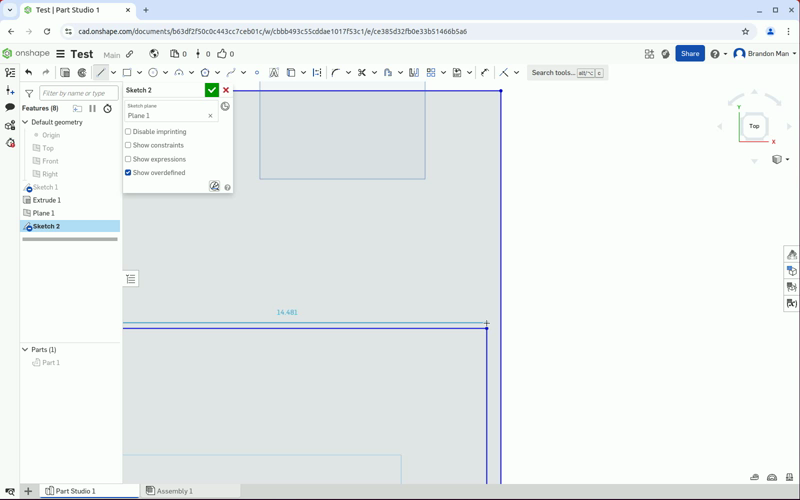
scroll(6)
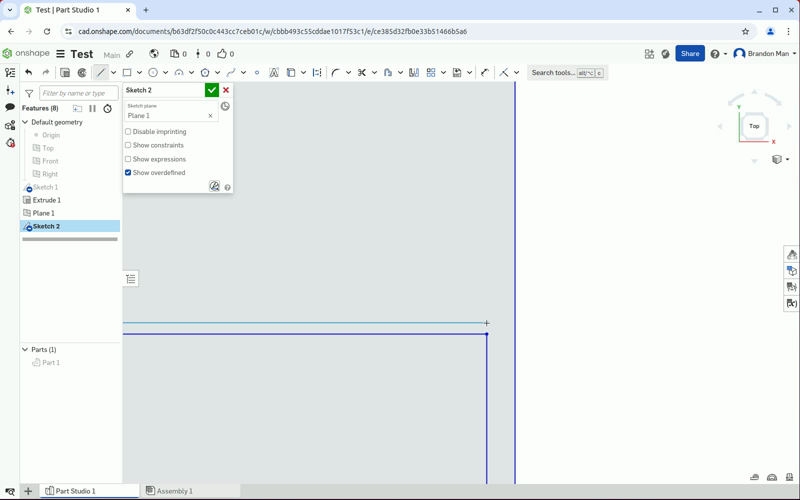
click(486, 322)
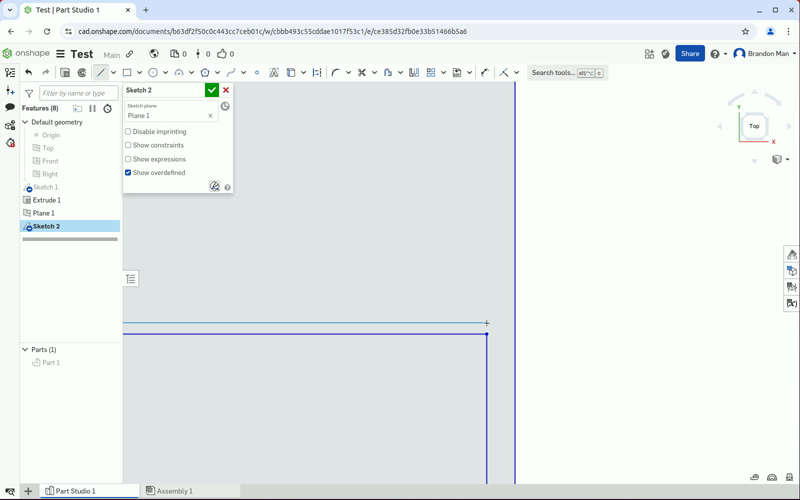
scroll(-6)
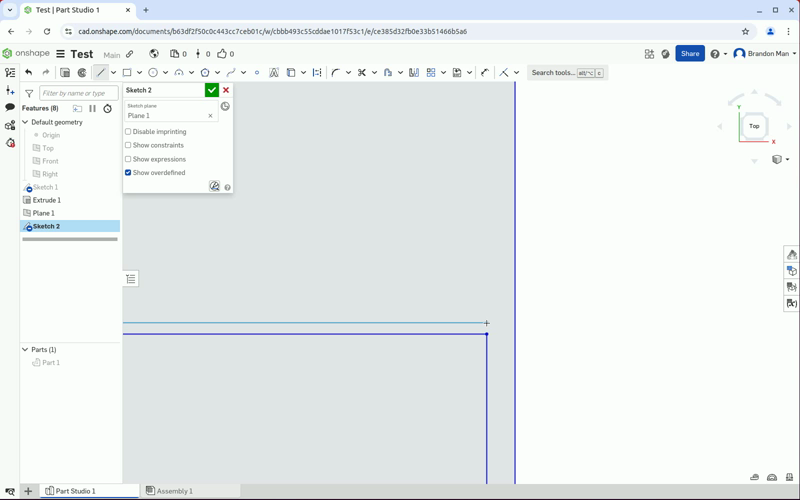
scroll(-6)
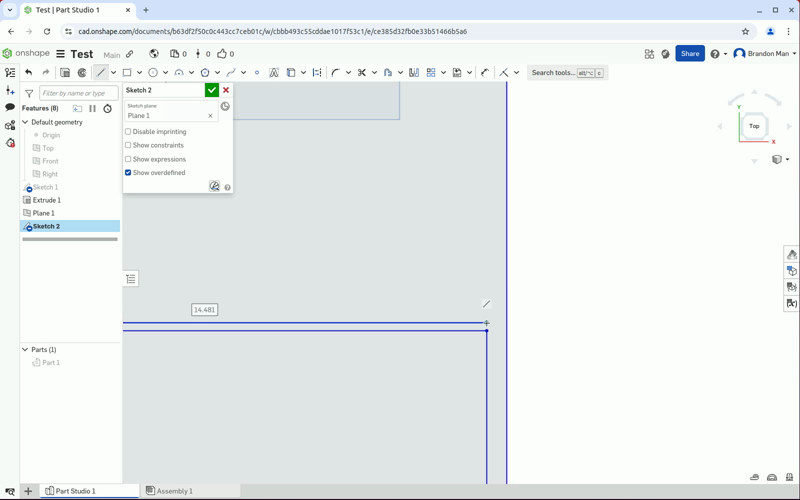
scroll(-6)
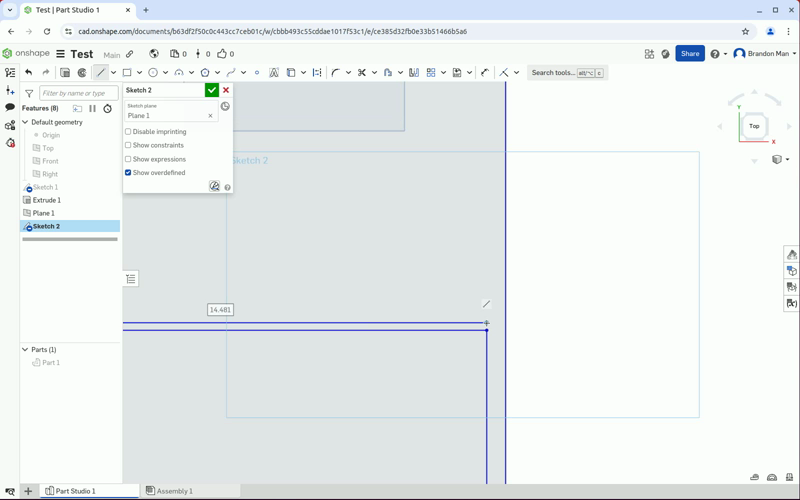
scroll(-6)
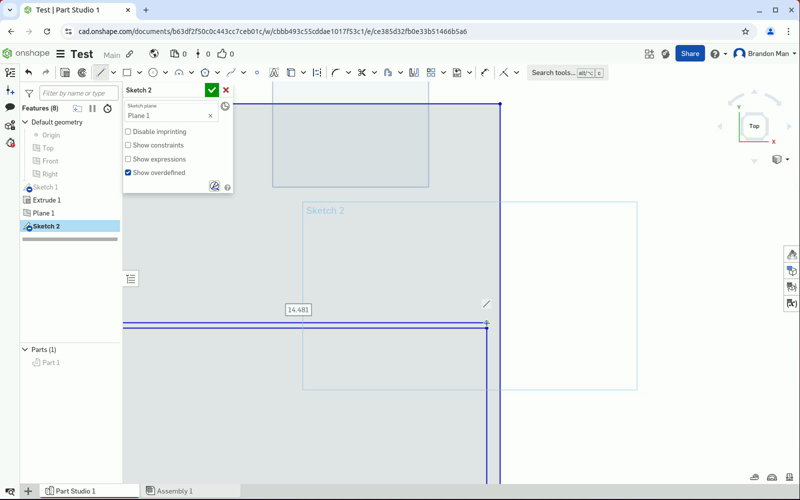
scroll(-6)
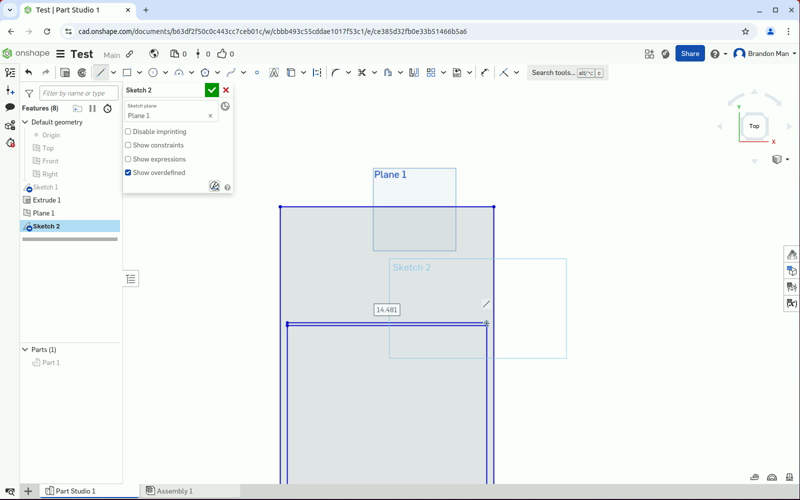
scroll(-6)
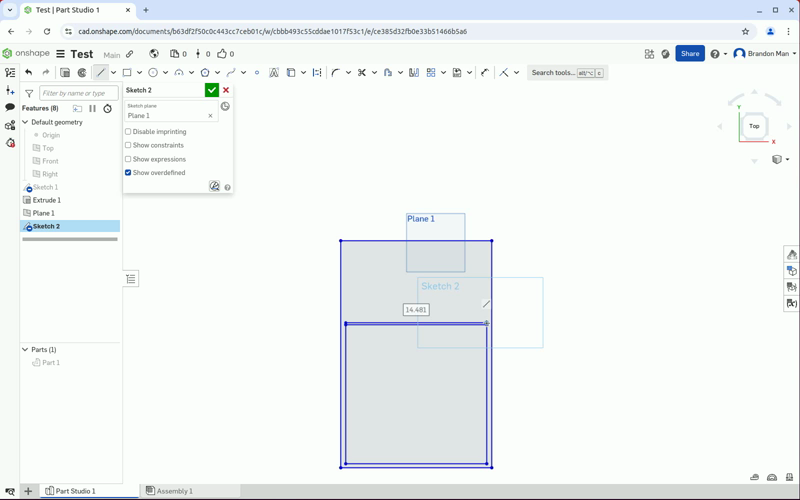
scroll(-6)
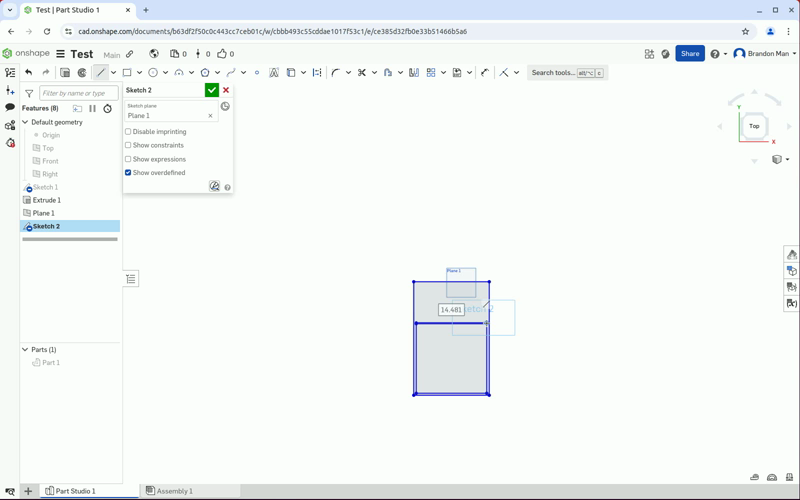
key_up(shift)
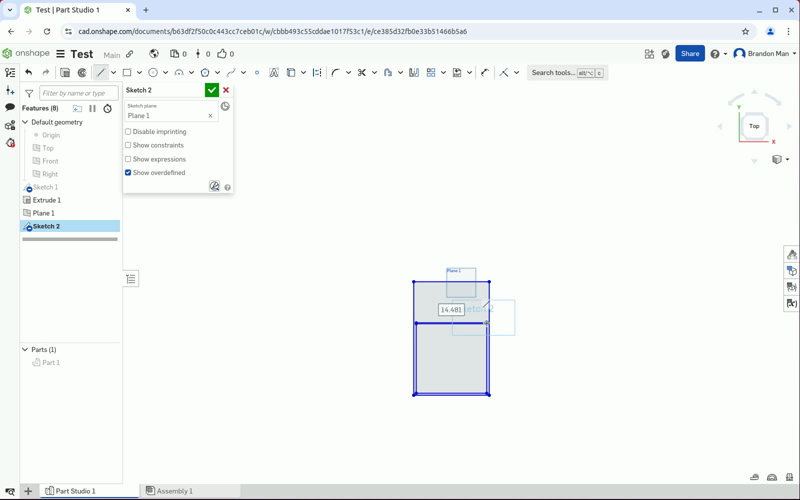
key_down(shift)
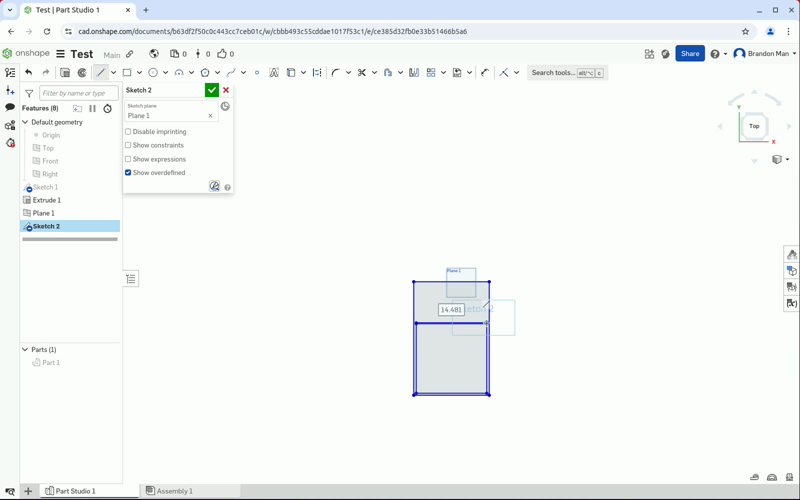
mouse_move(516, 322)
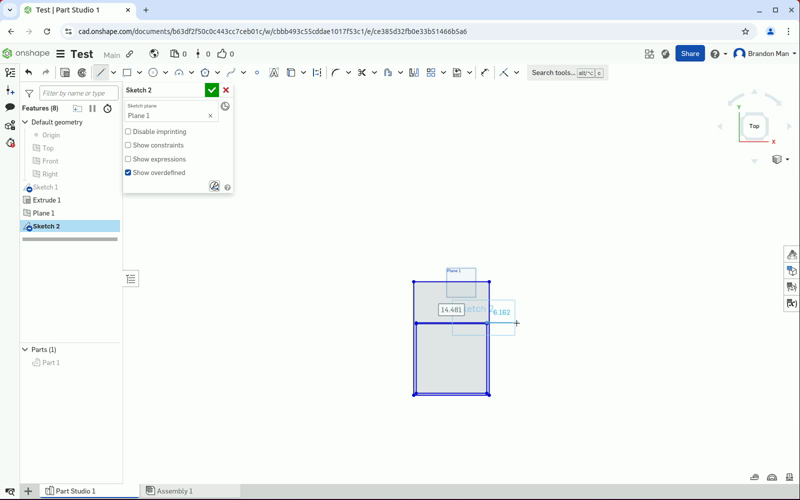
mouse_move(486, 284)
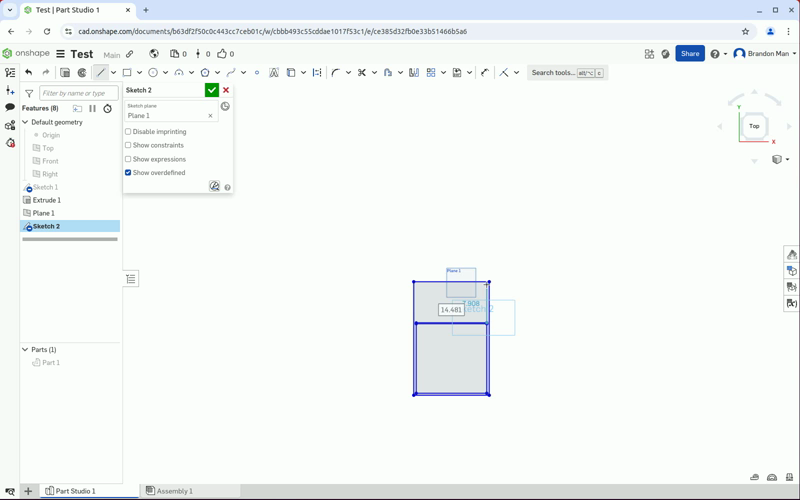
scroll(6)
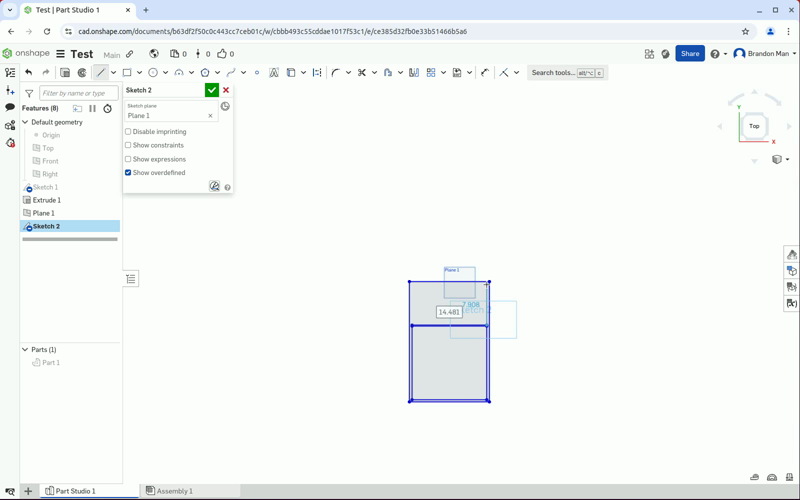
scroll(6)
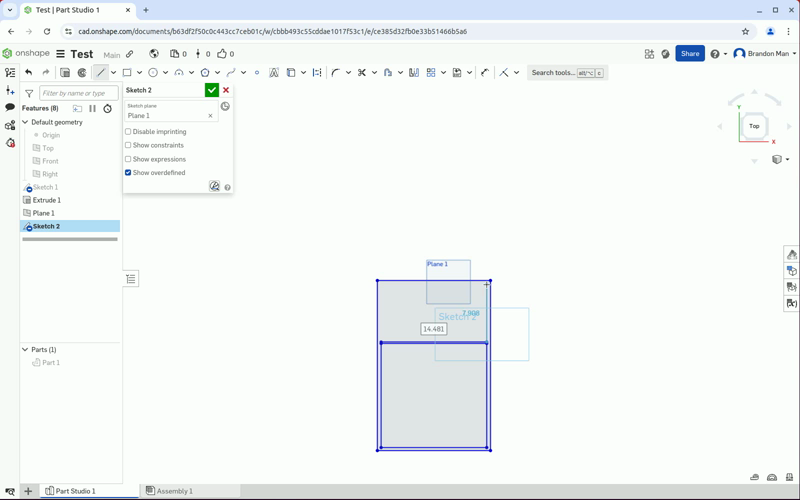
scroll(6)
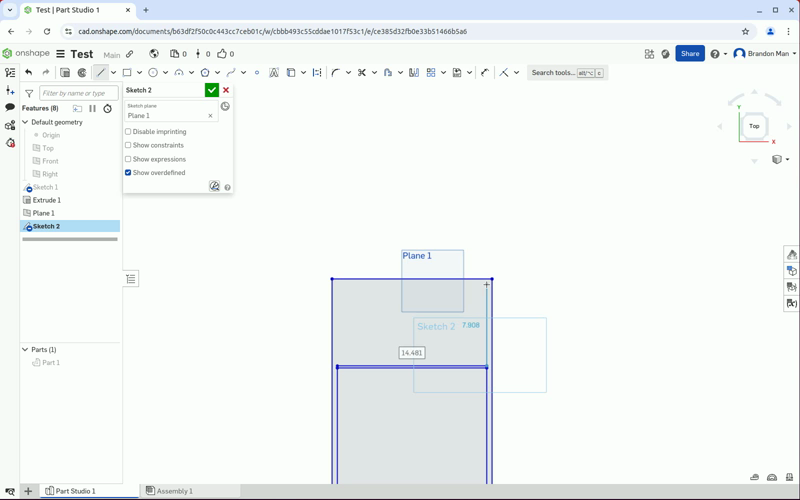
scroll(6)
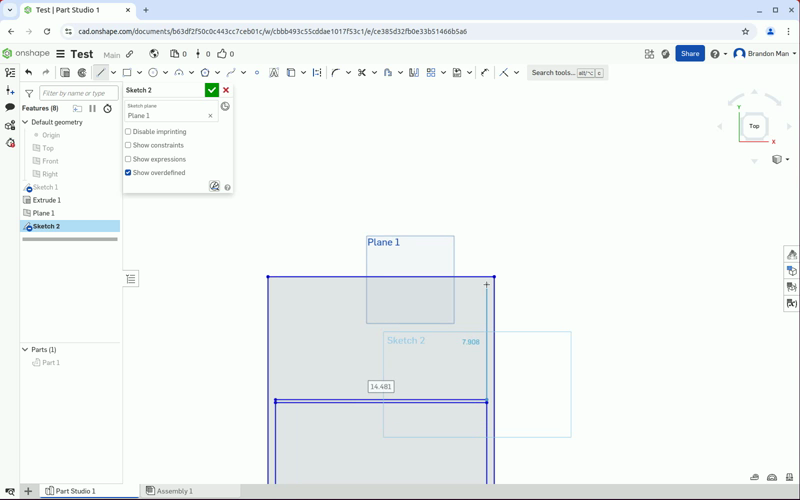
scroll(6)
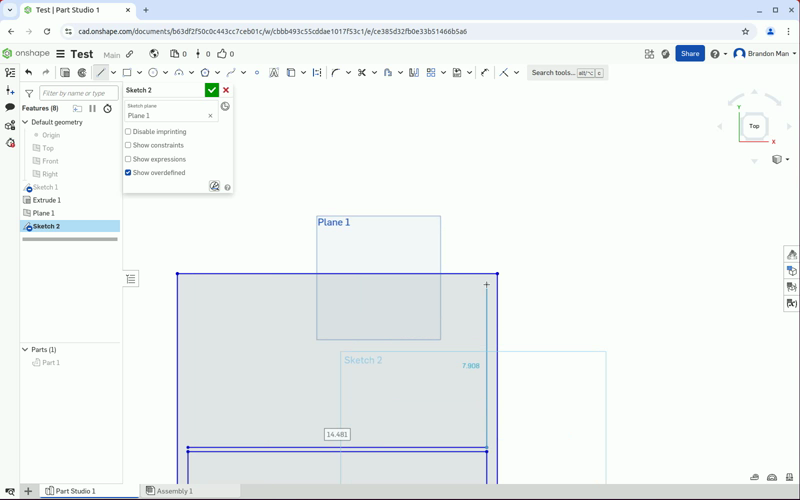
scroll(6)
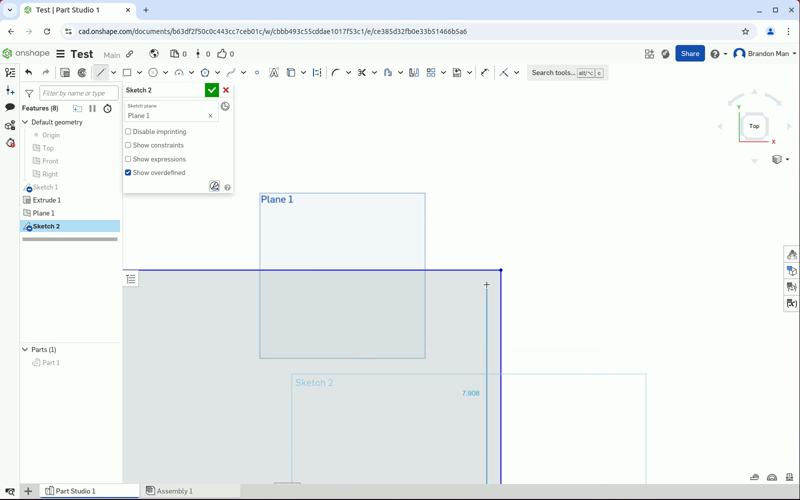
scroll(6)
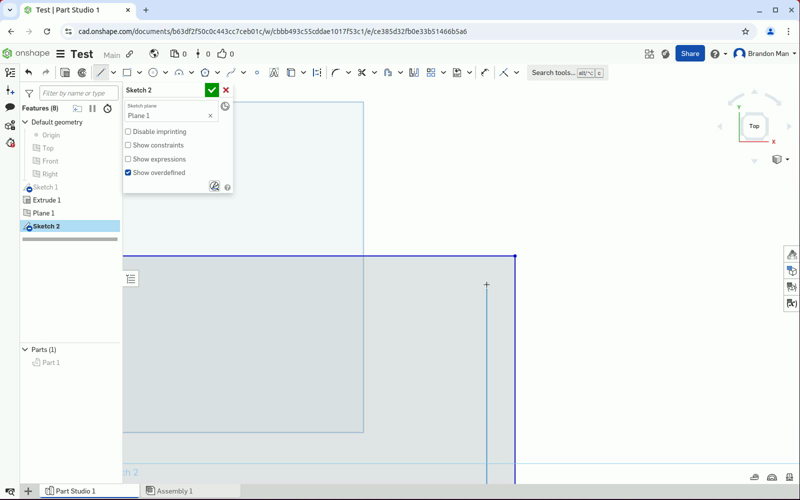
click(486, 284)
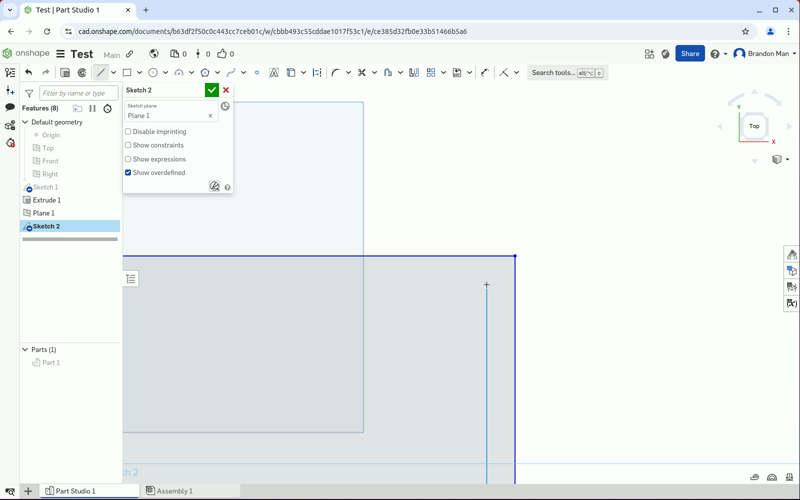
scroll(-6)
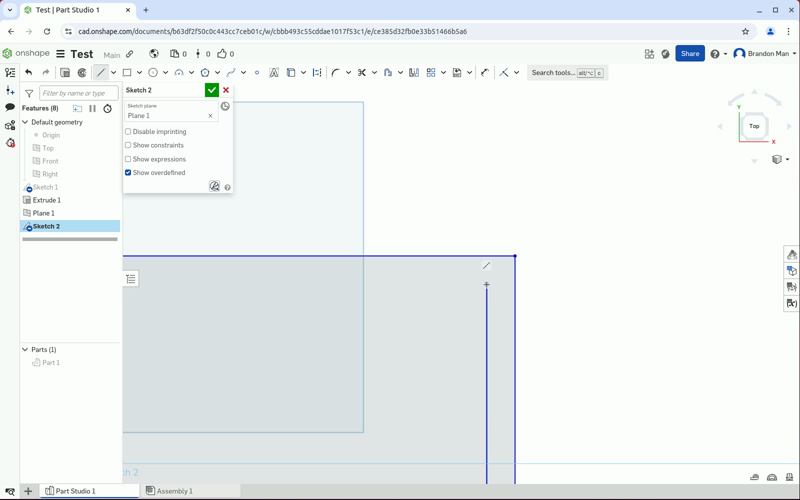
scroll(-6)
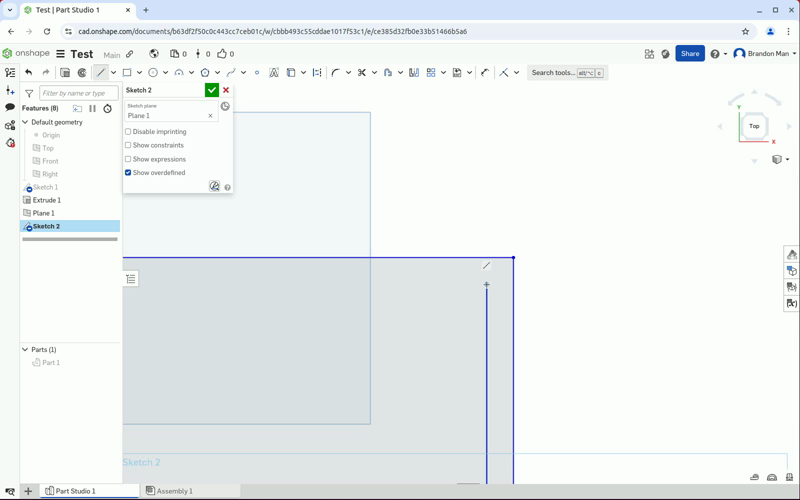
scroll(-6)
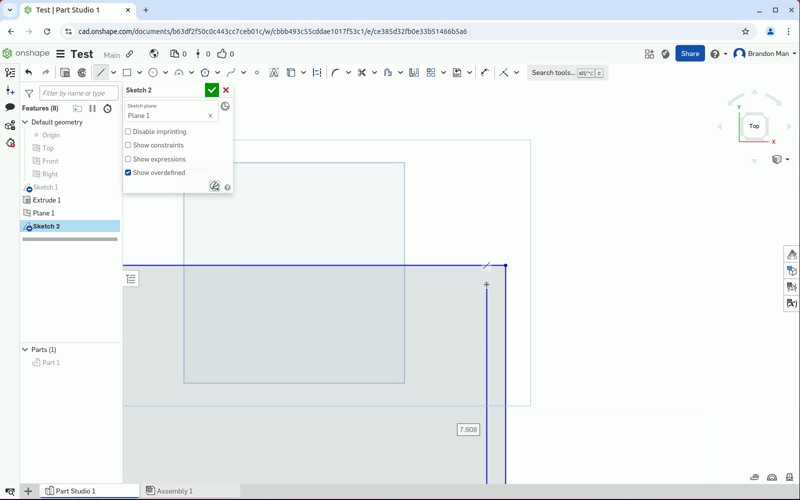
scroll(-6)
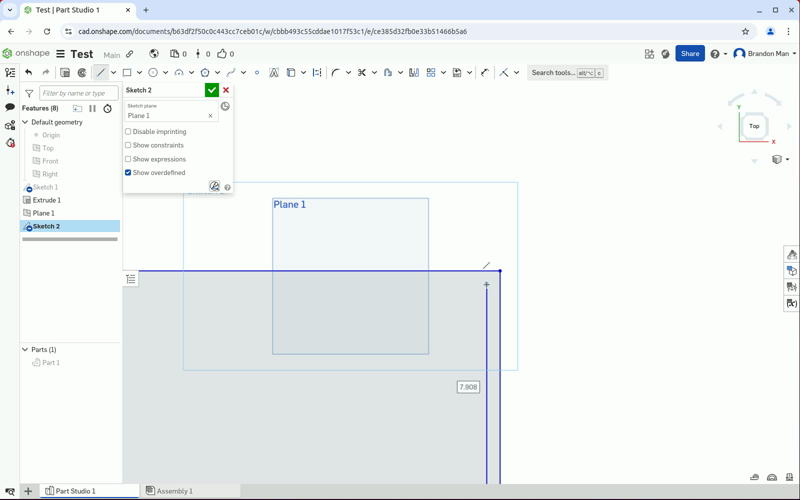
scroll(-6)
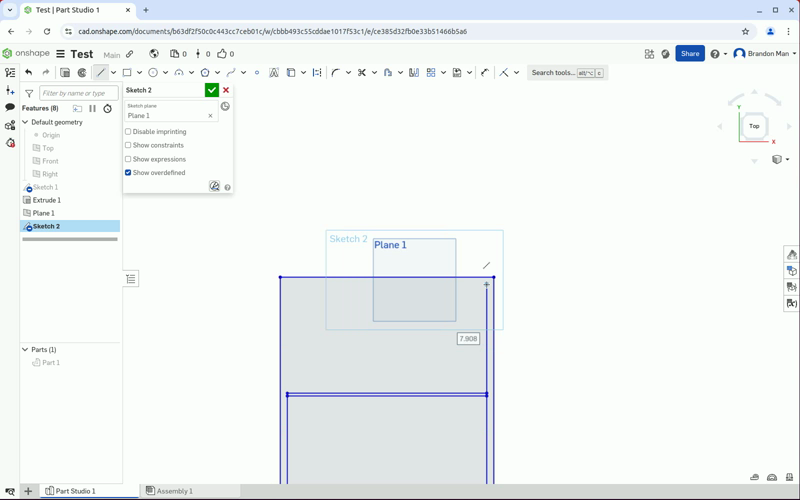
scroll(-6)
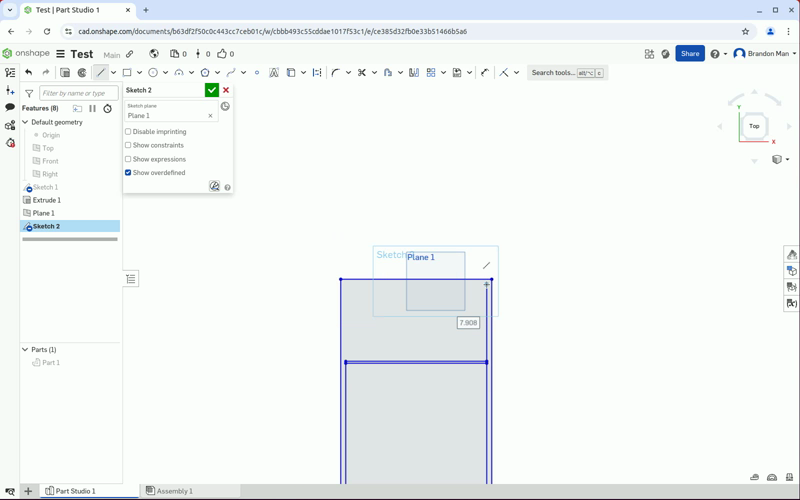
scroll(-6)
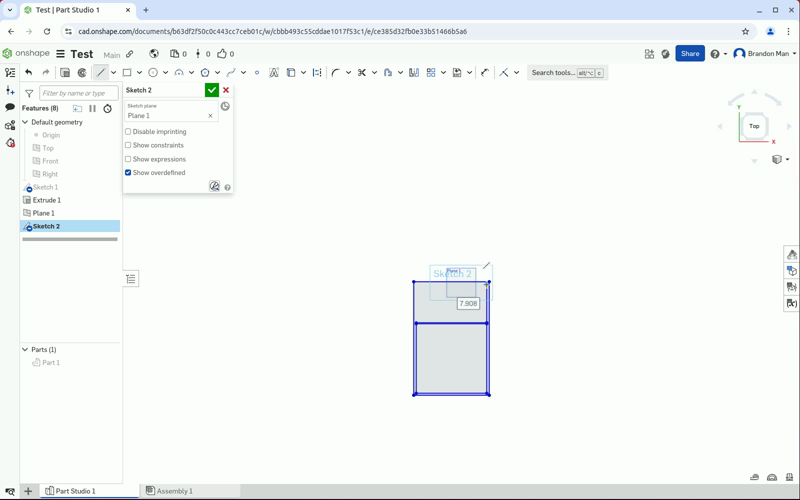
key_up(shift)
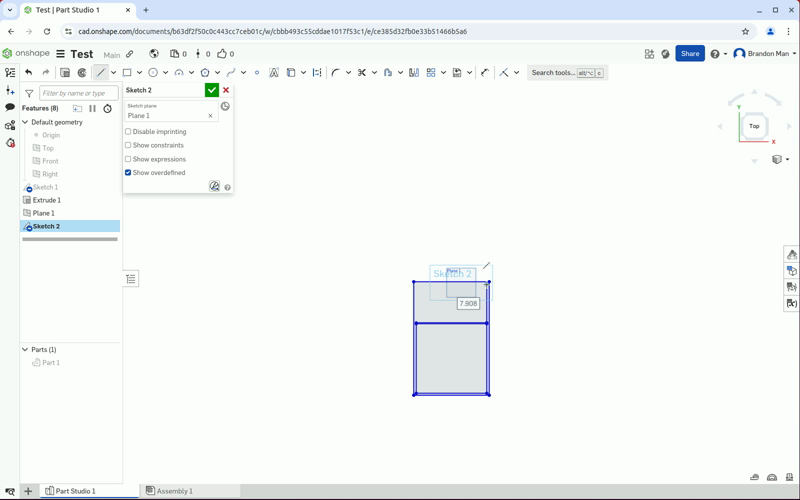
key_down(shift)
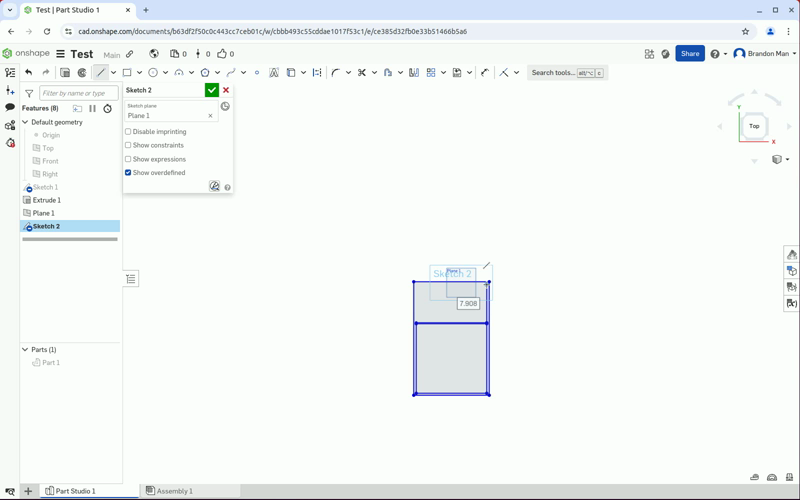
mouse_move(416, 284)
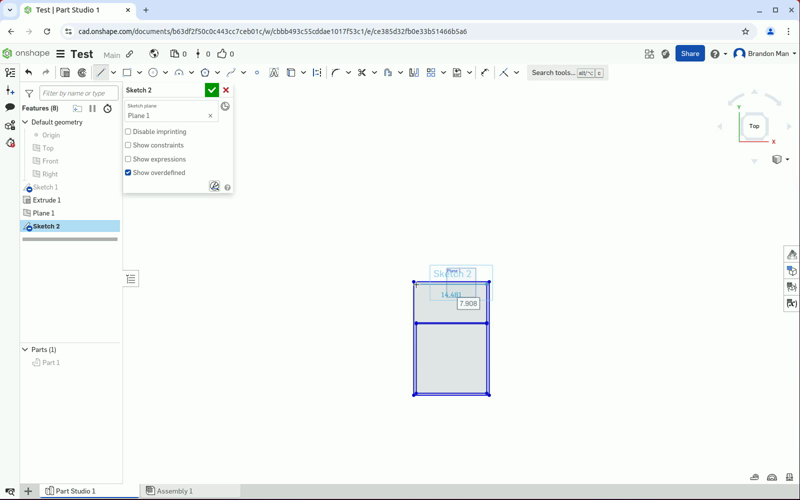
scroll(6)
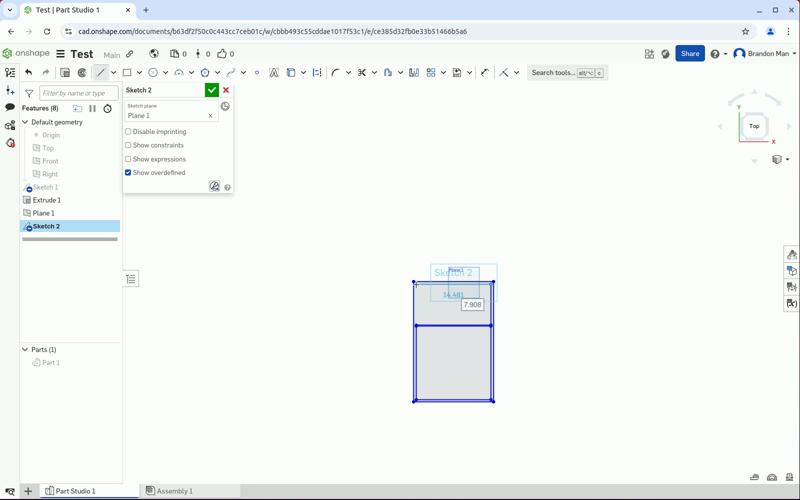
scroll(6)
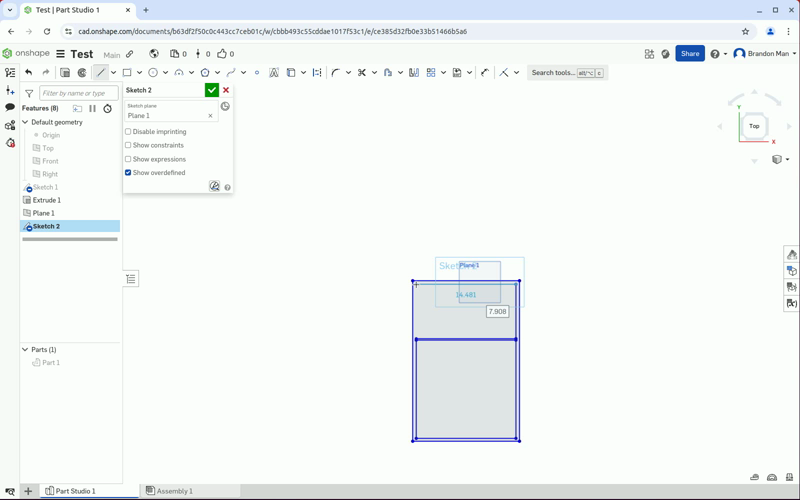
scroll(6)
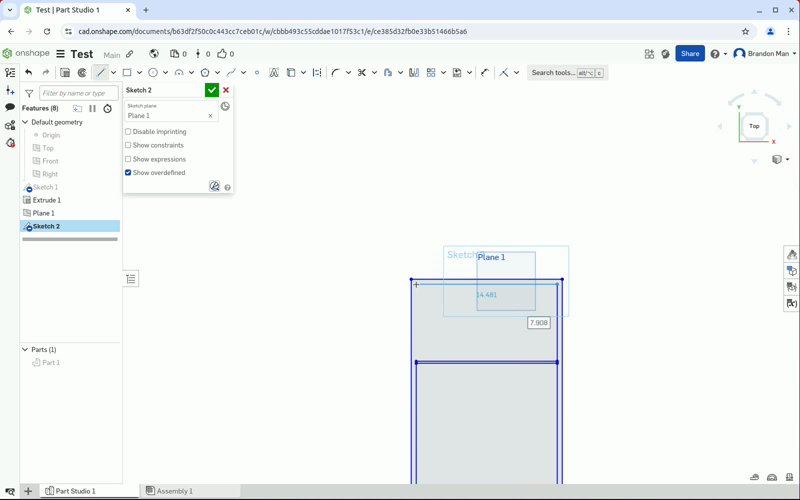
scroll(6)
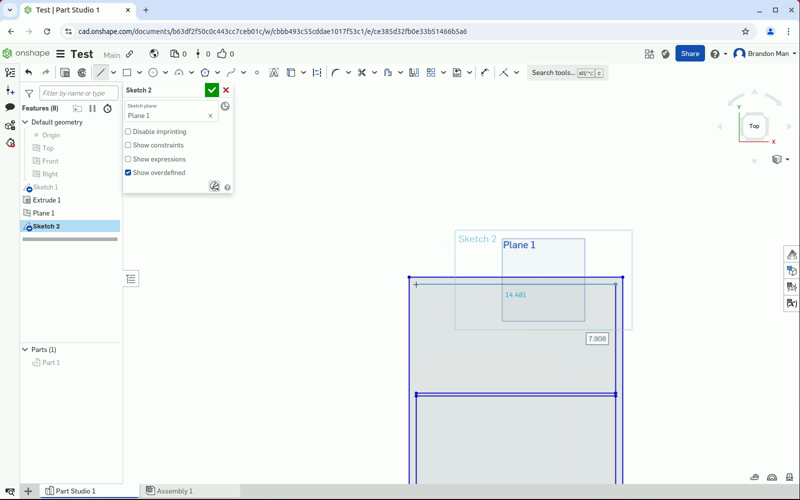
scroll(6)
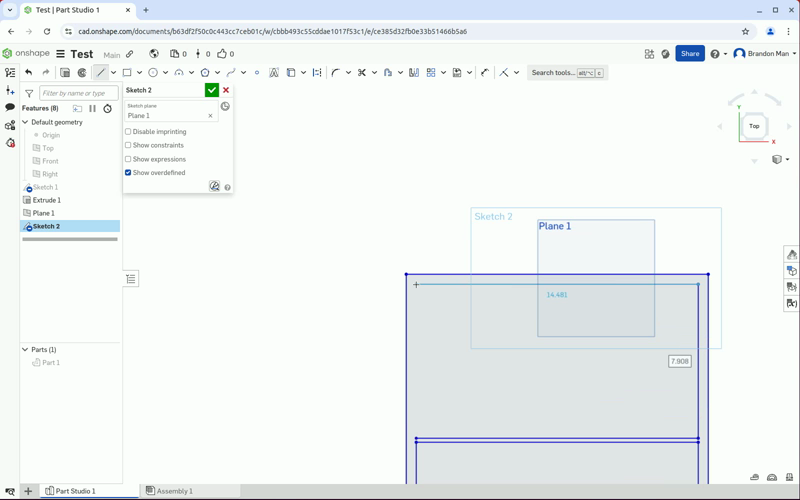
scroll(6)
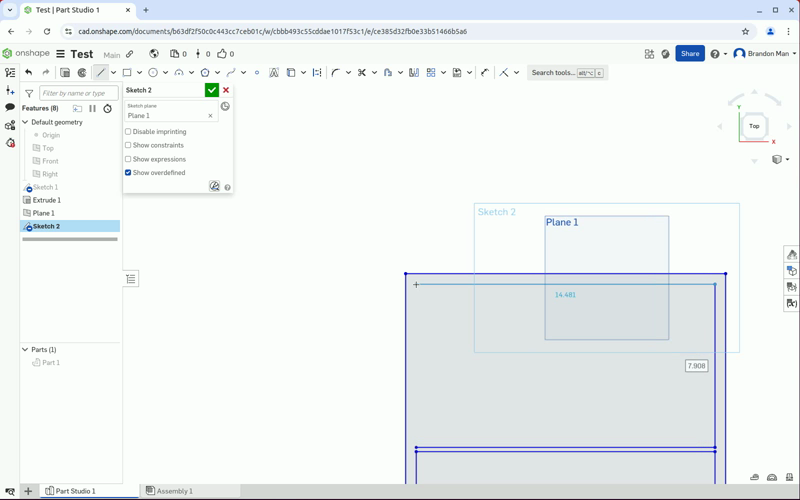
scroll(6)
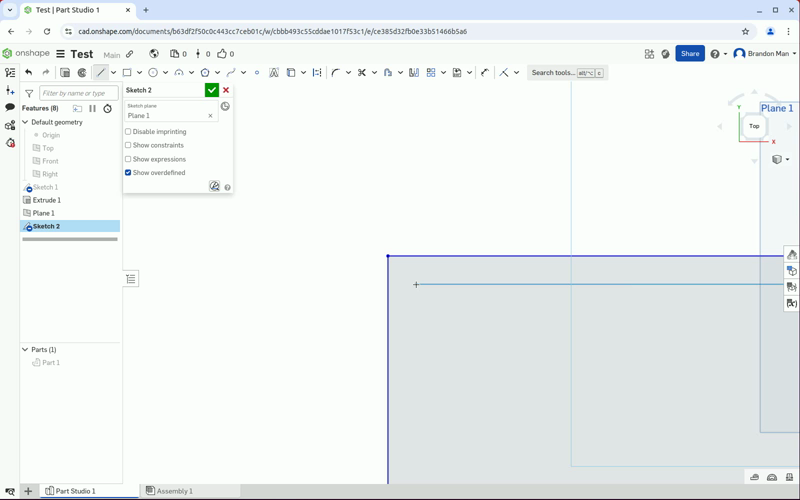
click(416, 284)
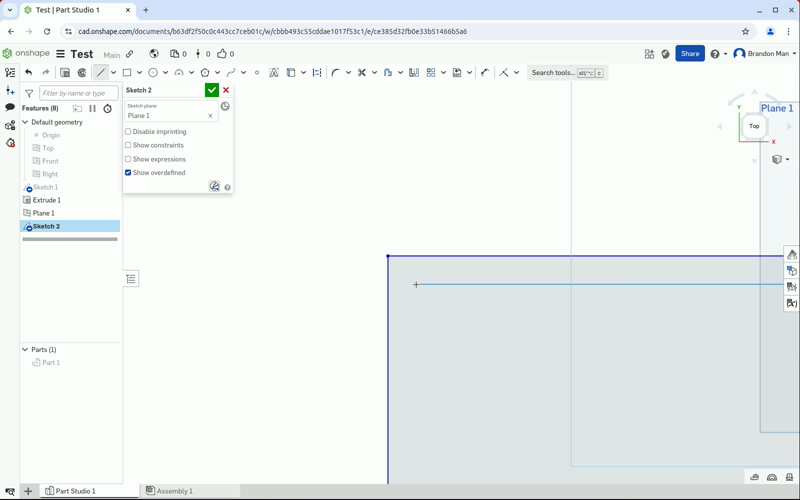
scroll(-6)
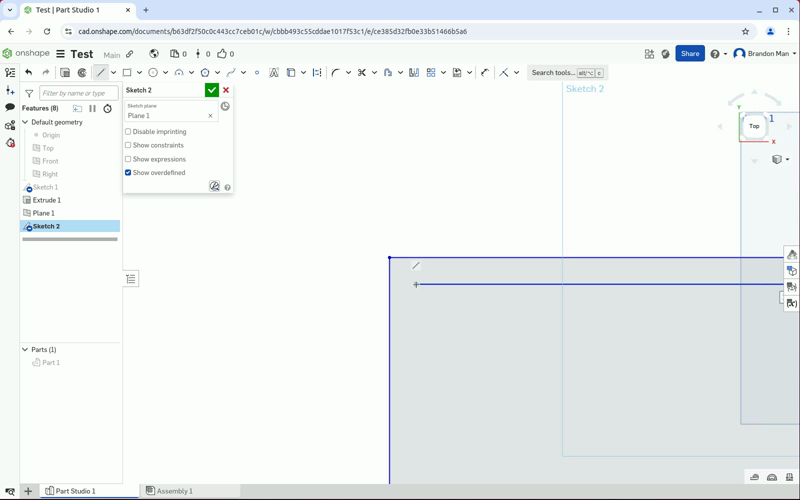
scroll(-6)
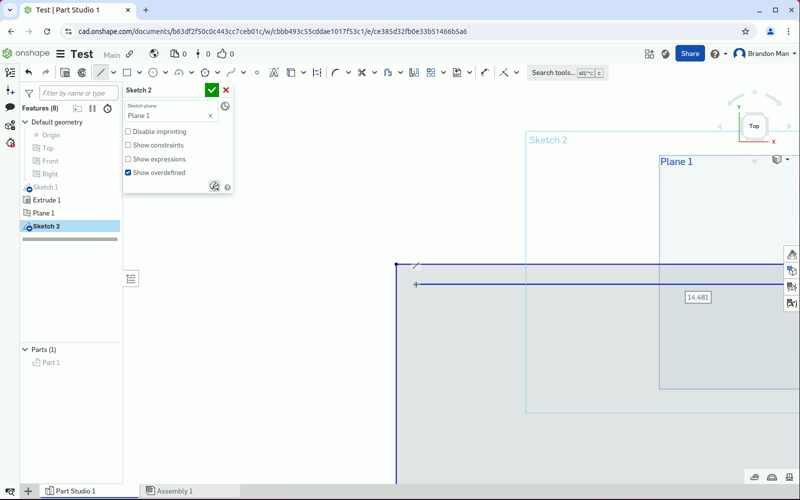
scroll(-6)
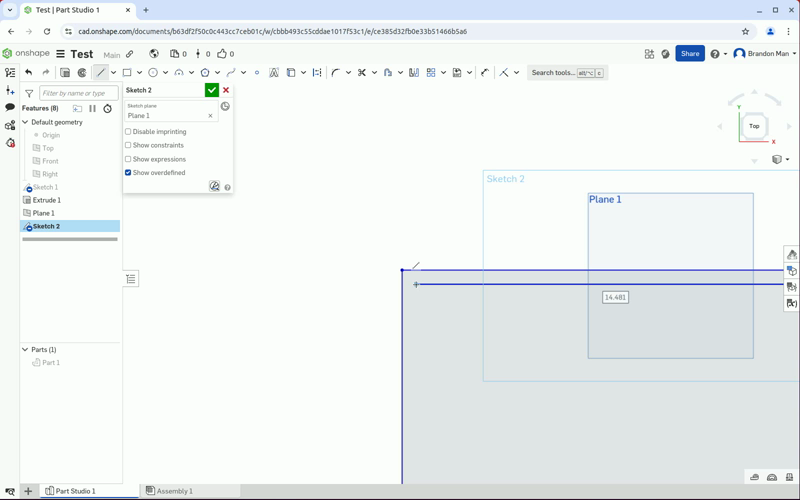
scroll(-6)
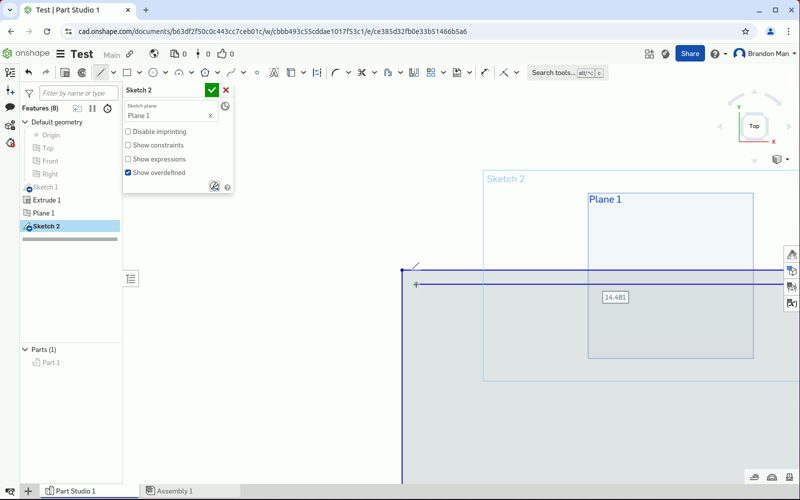
scroll(-6)
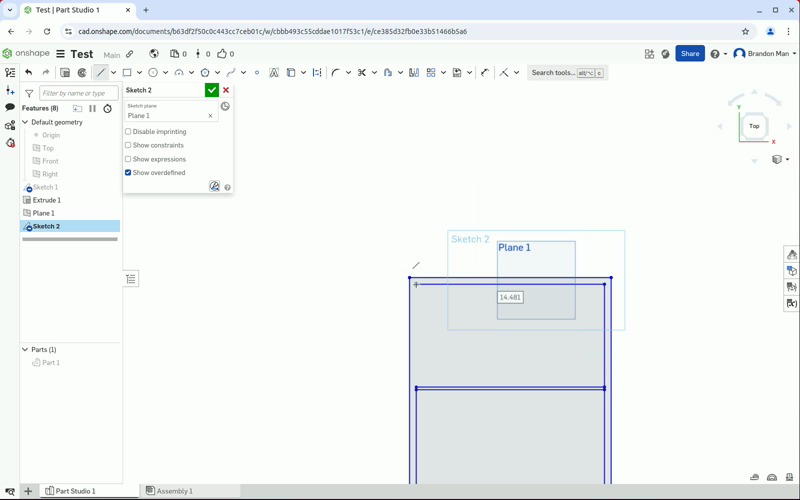
scroll(-6)
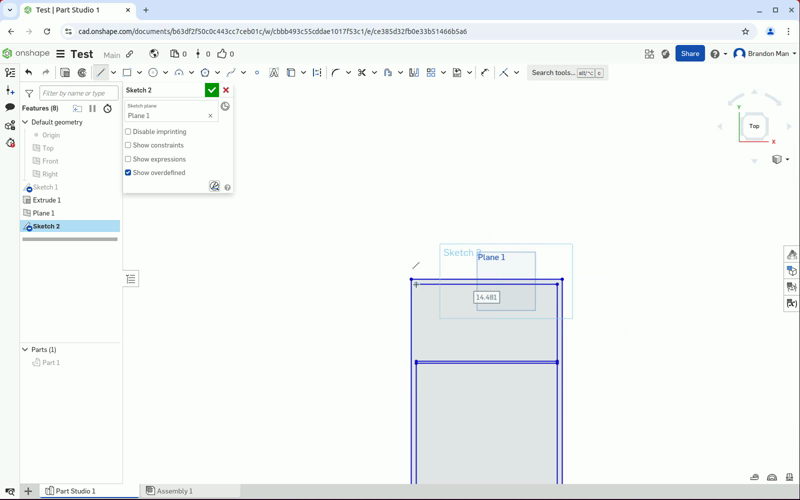
scroll(-6)
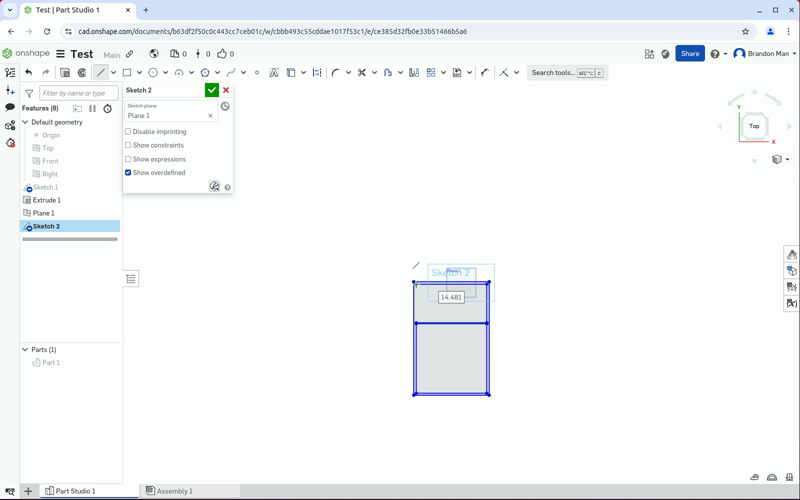
key_up(shift)
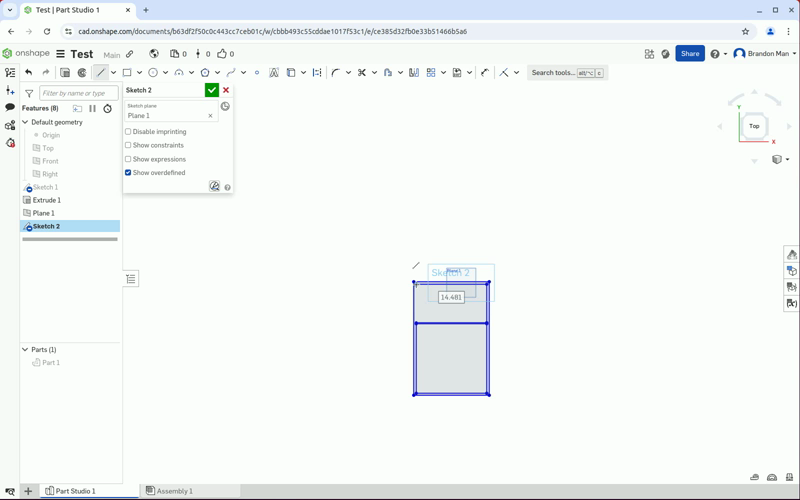
mouse_move(446, 284)
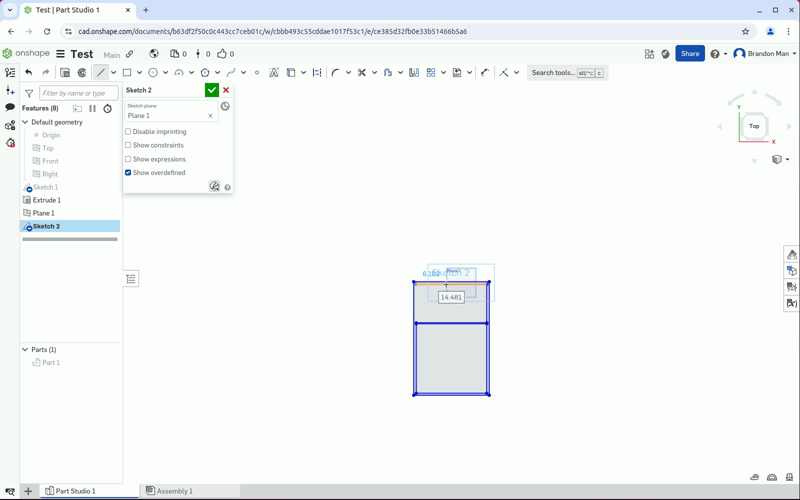
key_down(shift)
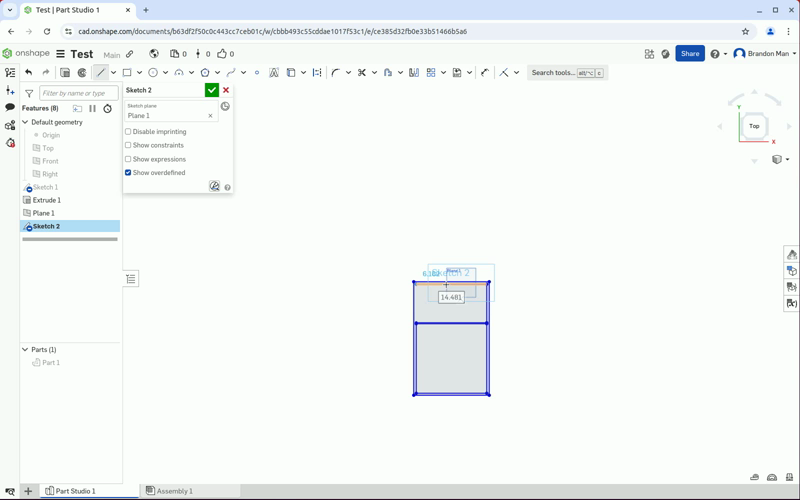
mouse_move(416, 322)
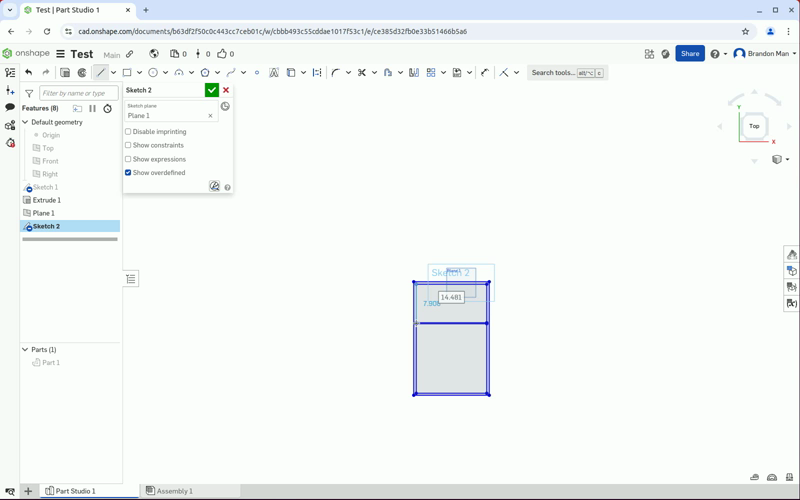
scroll(6)
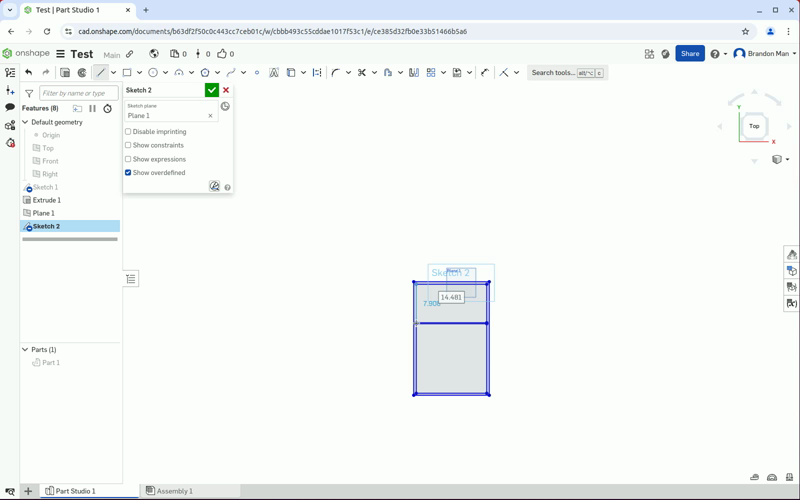
scroll(6)
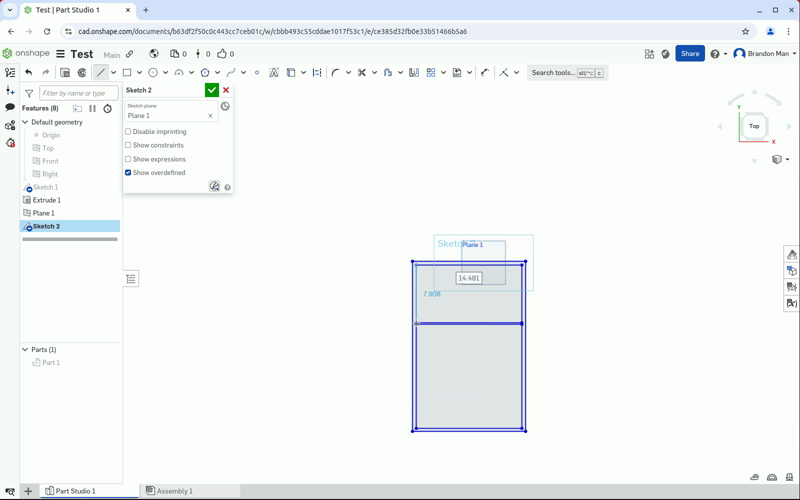
scroll(6)
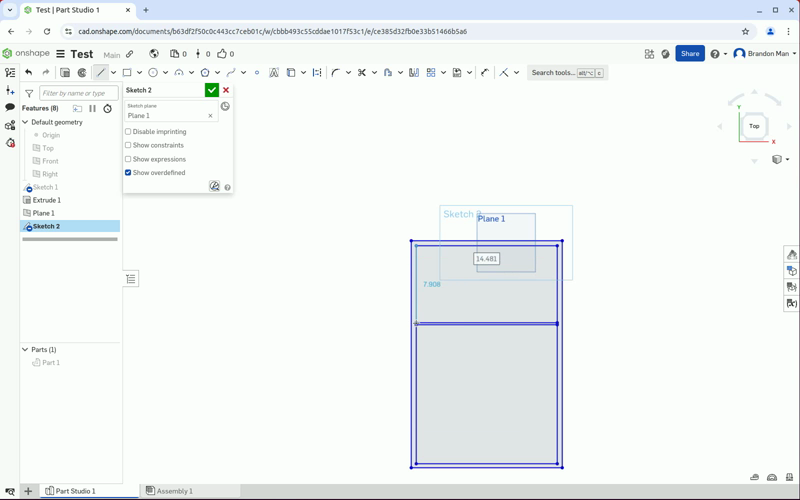
scroll(6)
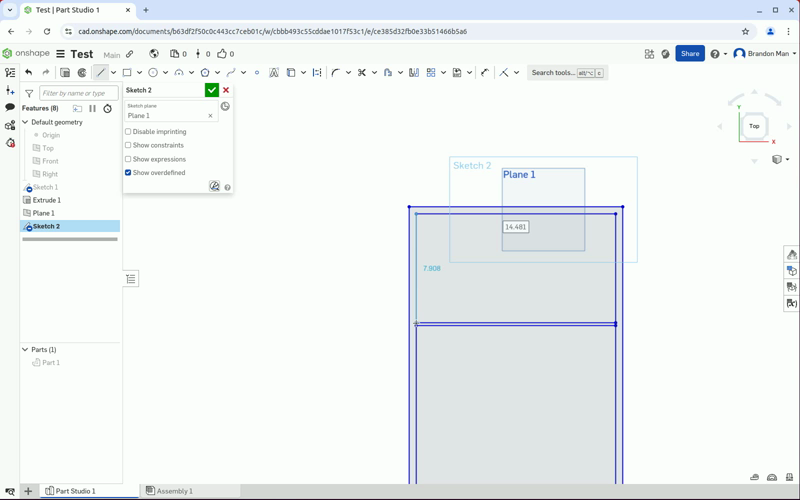
scroll(6)
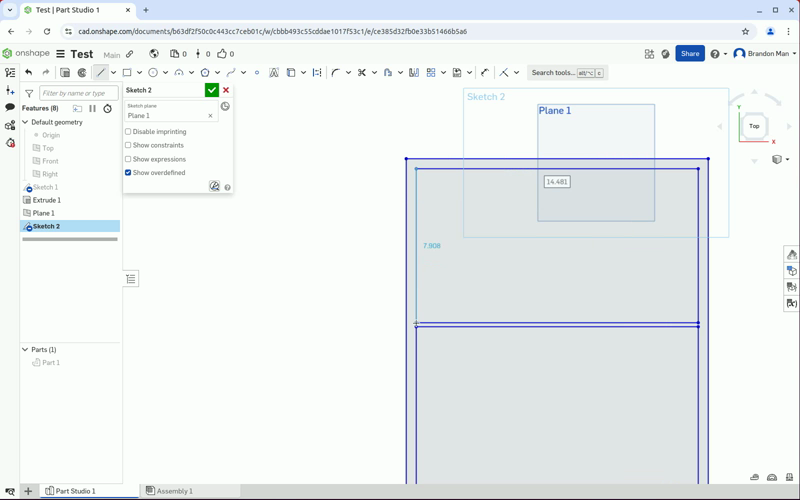
scroll(6)
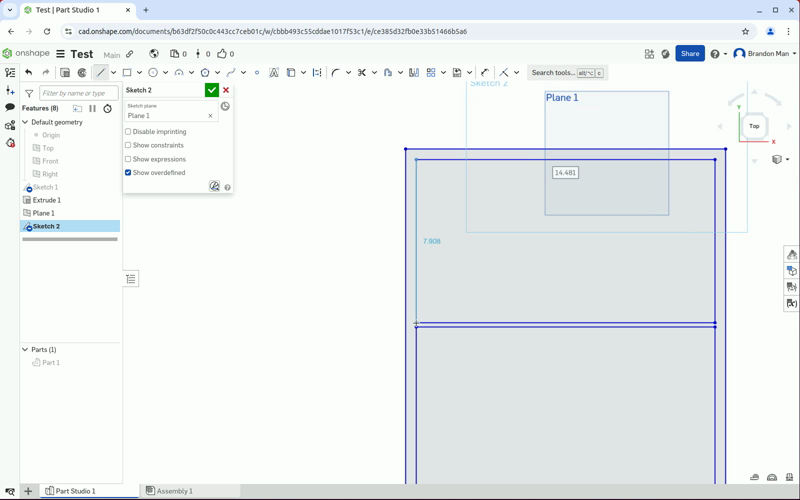
scroll(6)
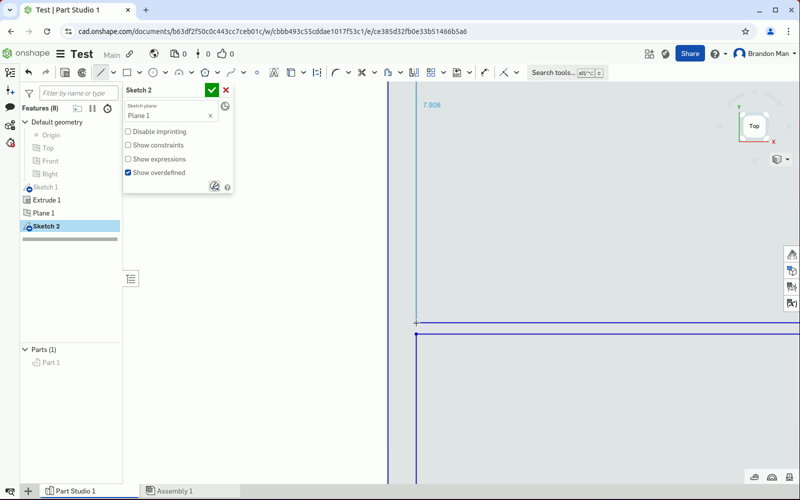
key_up(shift)
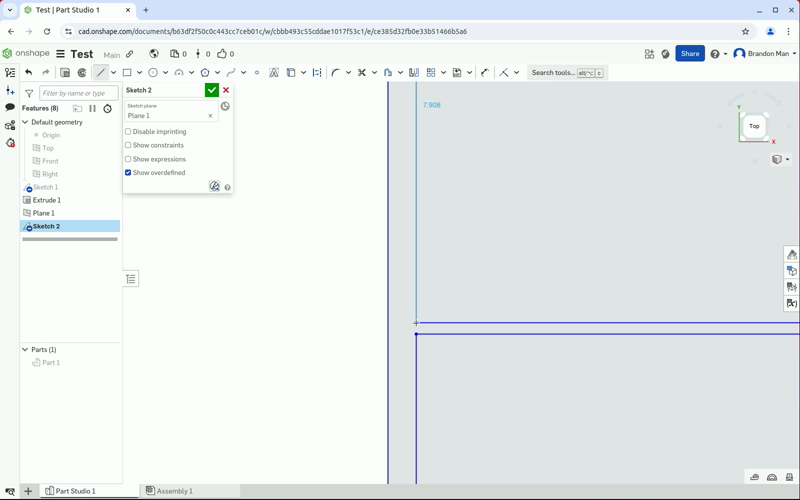
click(416, 322)
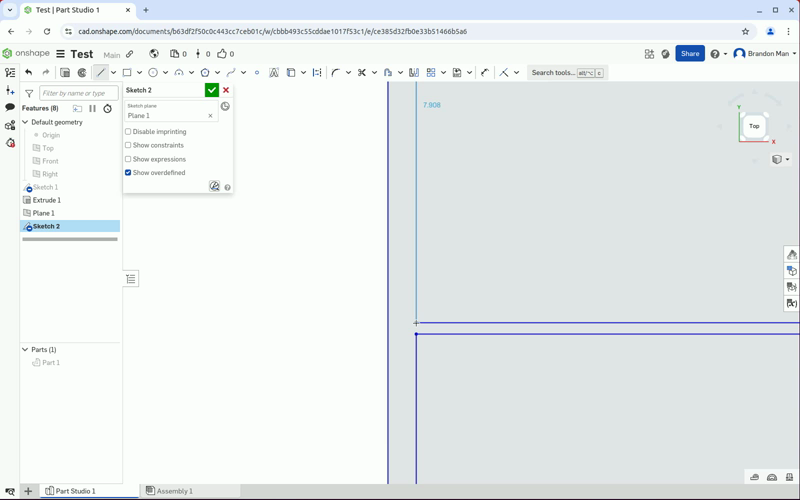
scroll(-6)
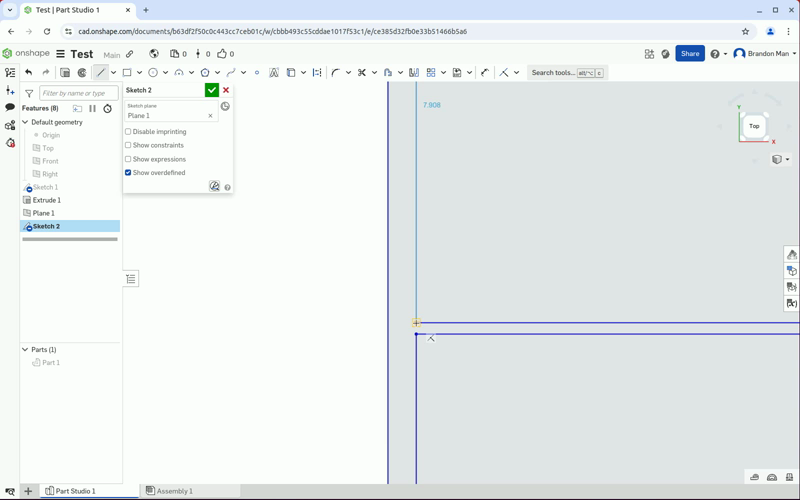
scroll(-6)
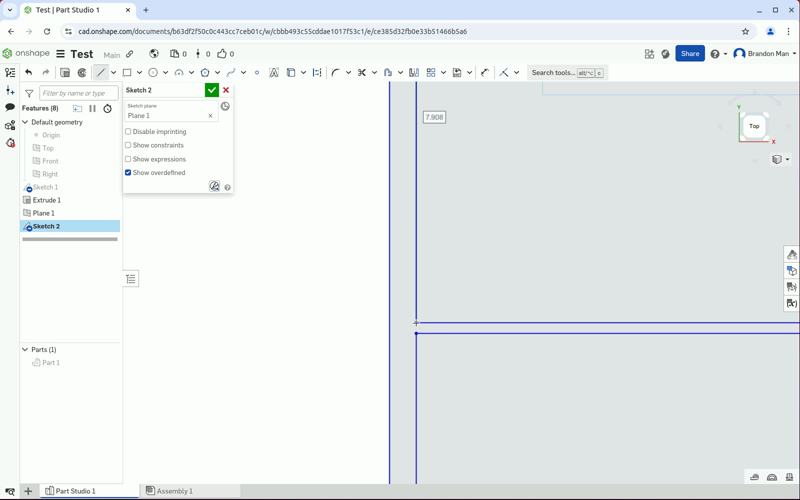
scroll(-6)
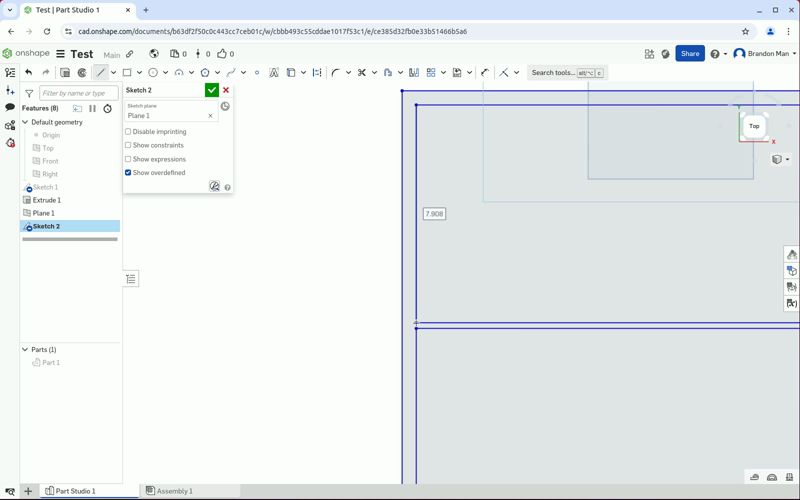
scroll(-6)
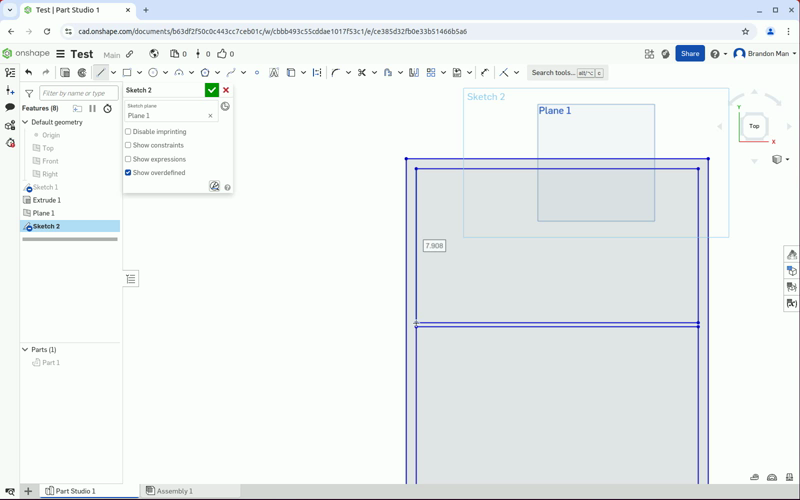
scroll(-6)
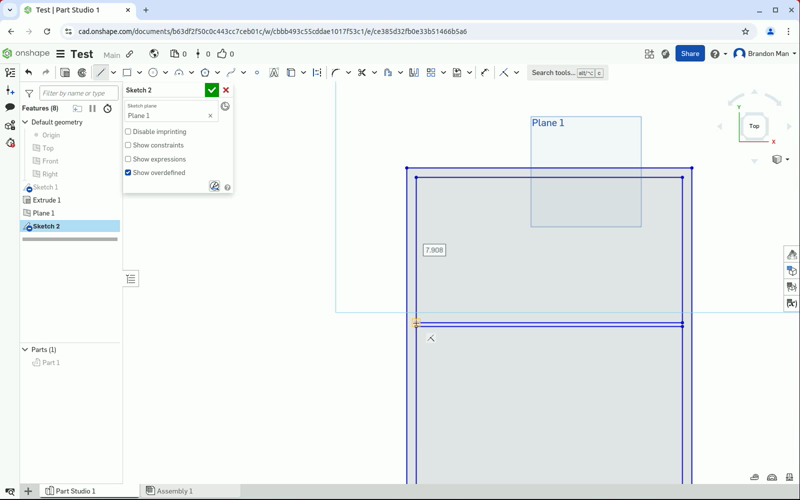
scroll(-6)
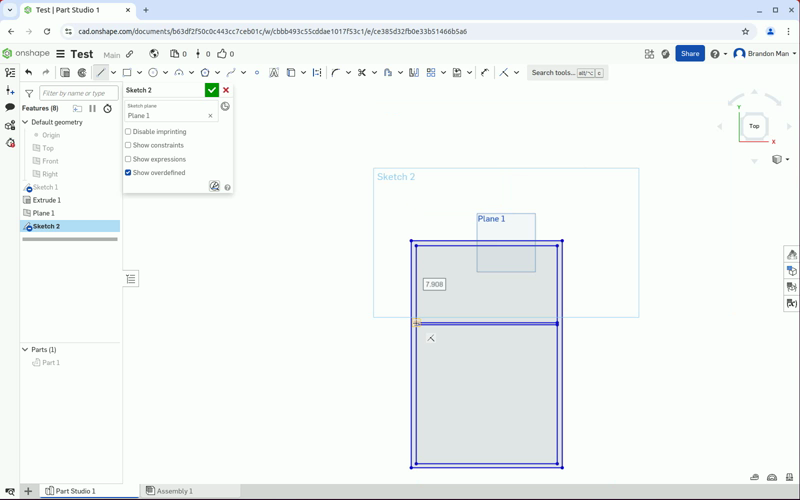
scroll(-6)
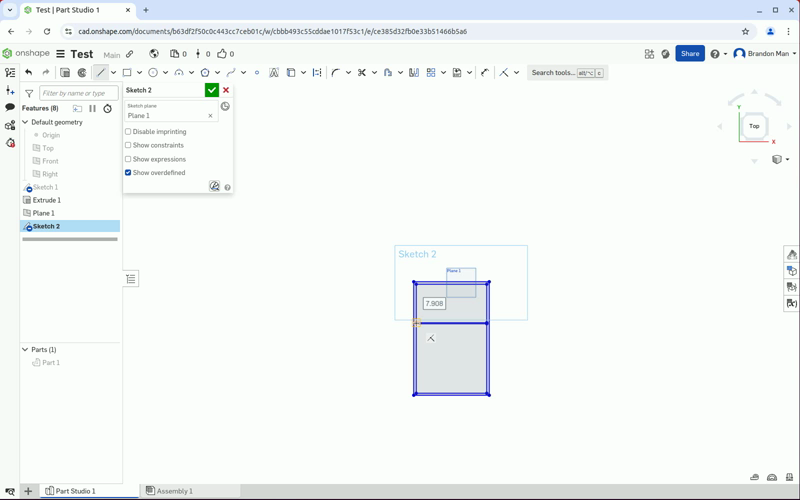
key(esc)
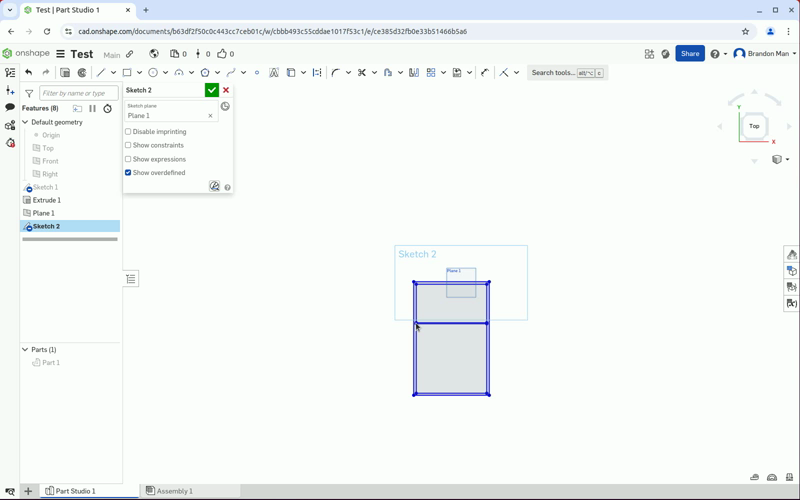
mouse_move(488, 364)
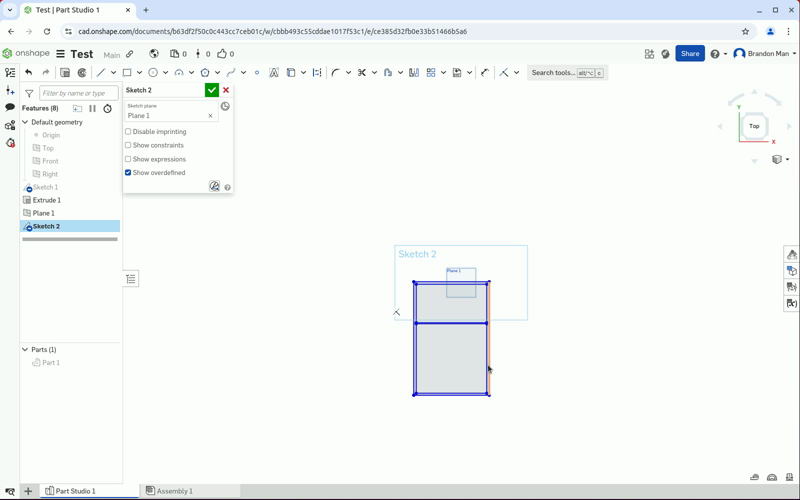
scroll(6)
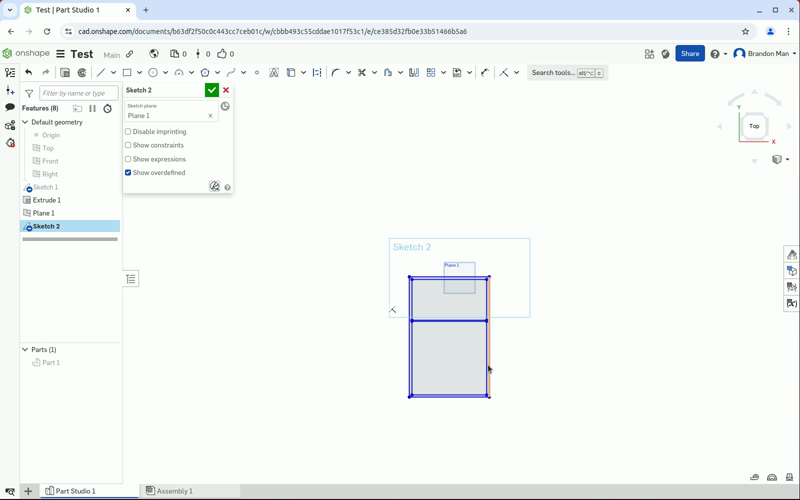
scroll(6)
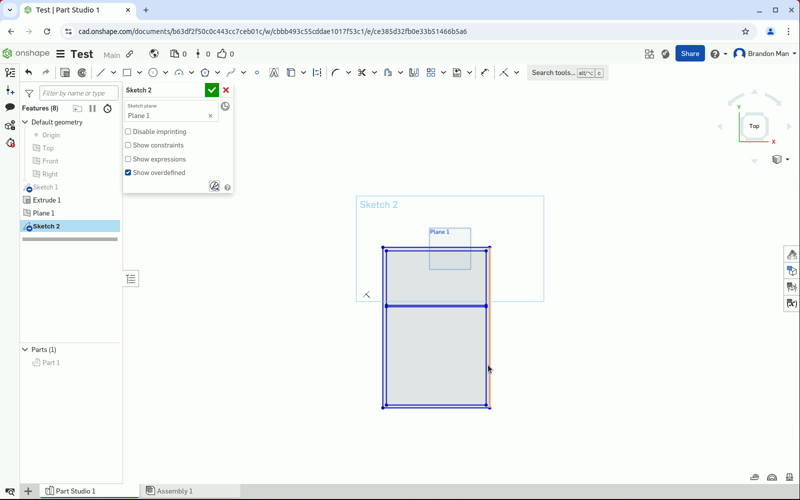
scroll(6)
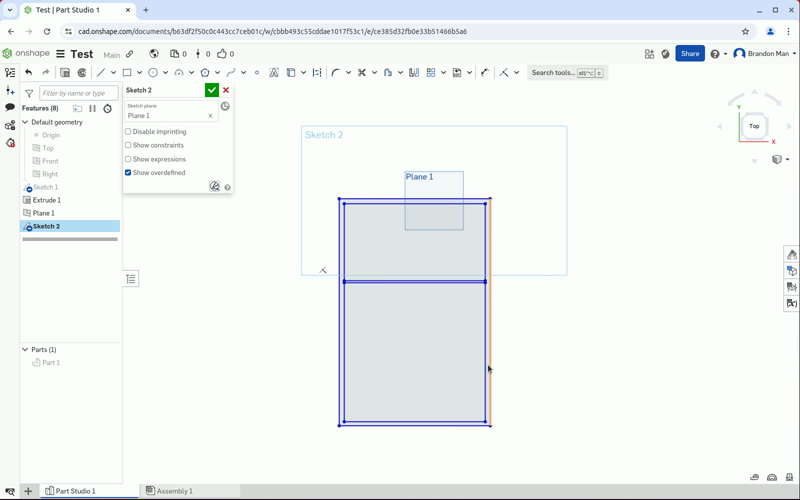
scroll(6)
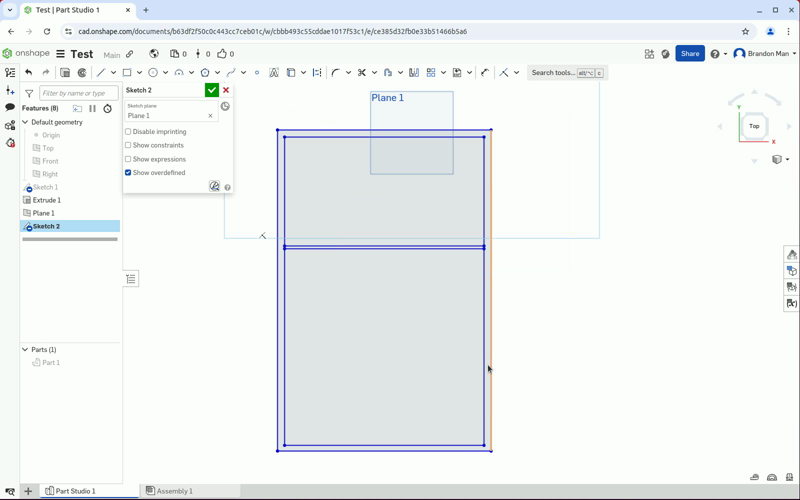
scroll(6)
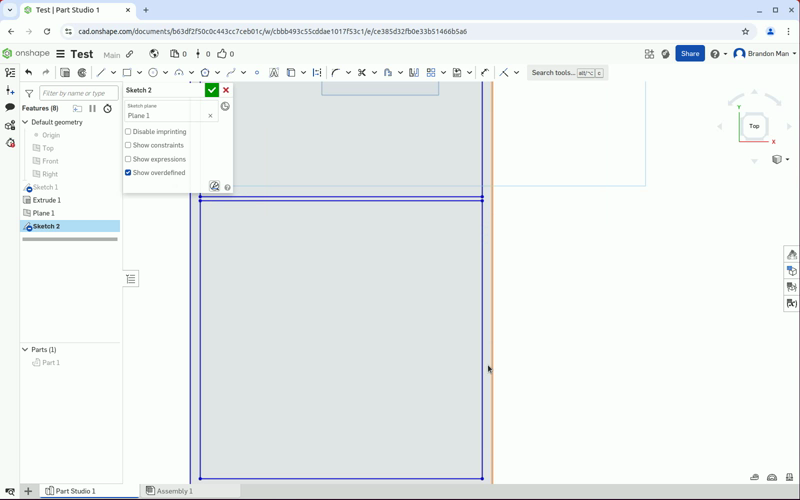
scroll(6)
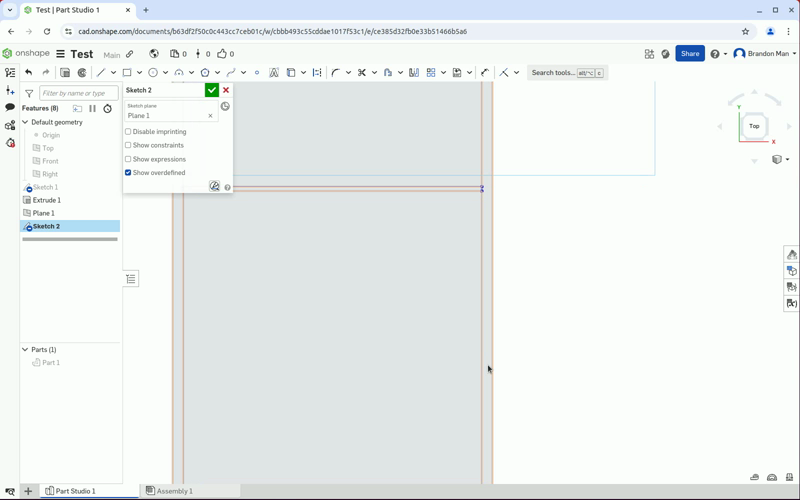
scroll(6)
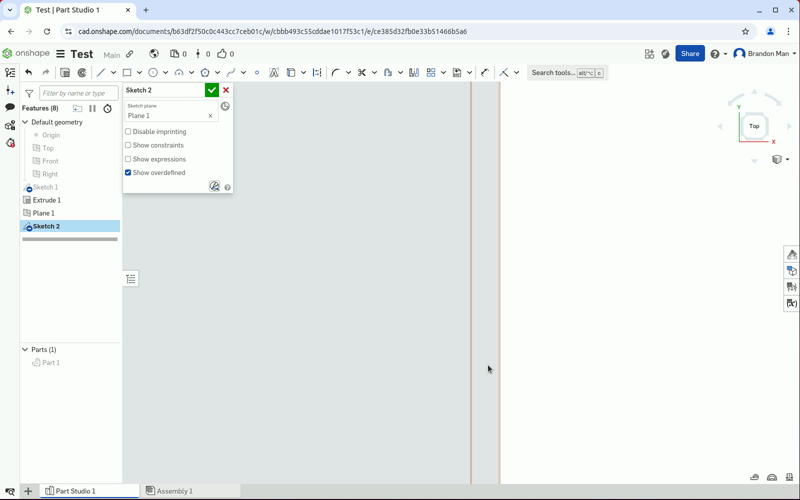
click(488, 364)
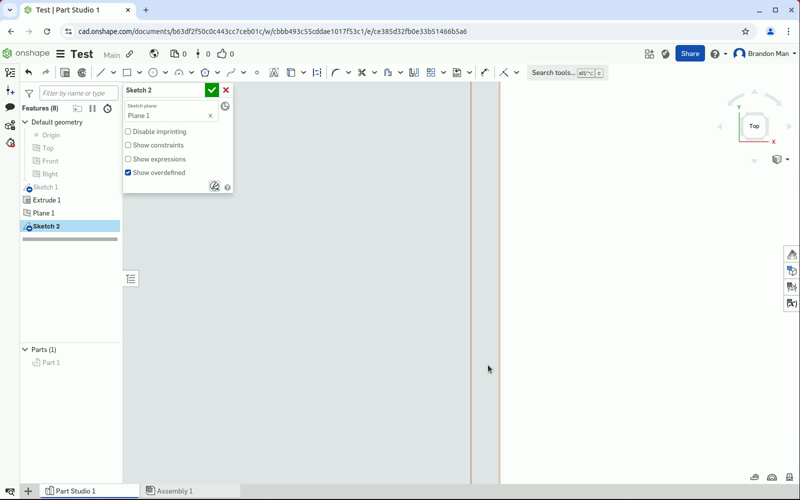
scroll(-6)
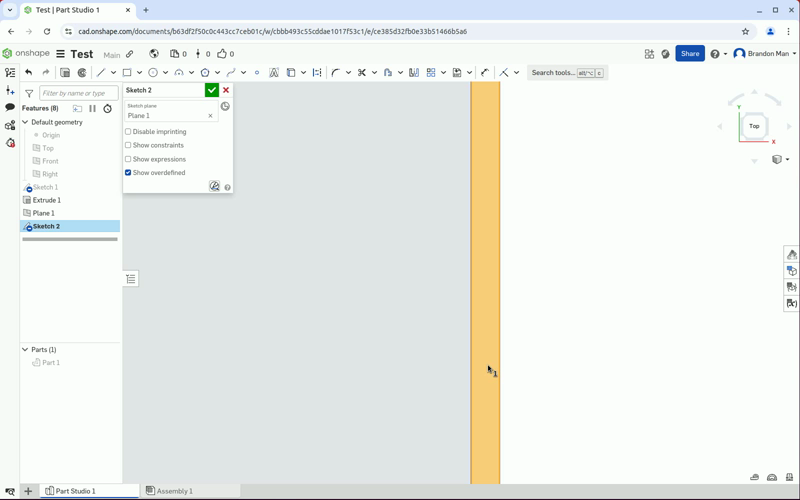
scroll(-6)
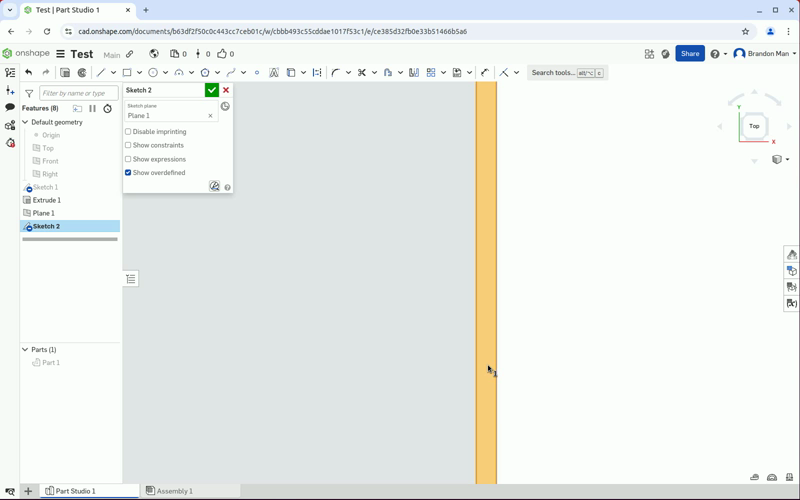
scroll(-6)
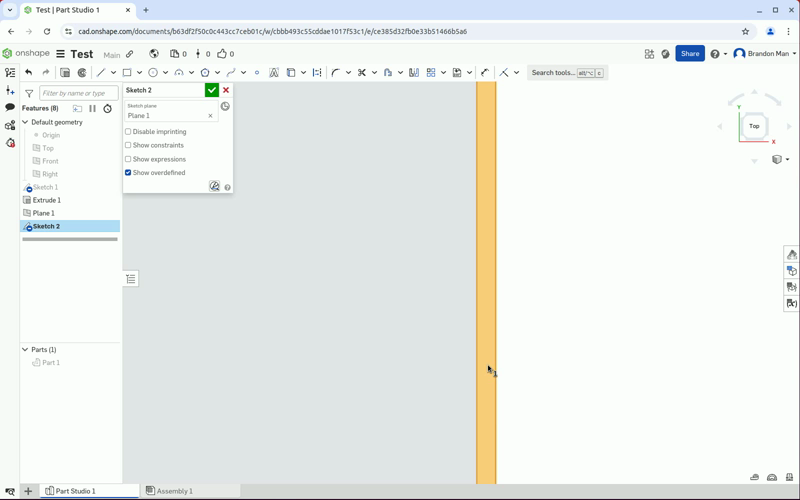
scroll(-6)
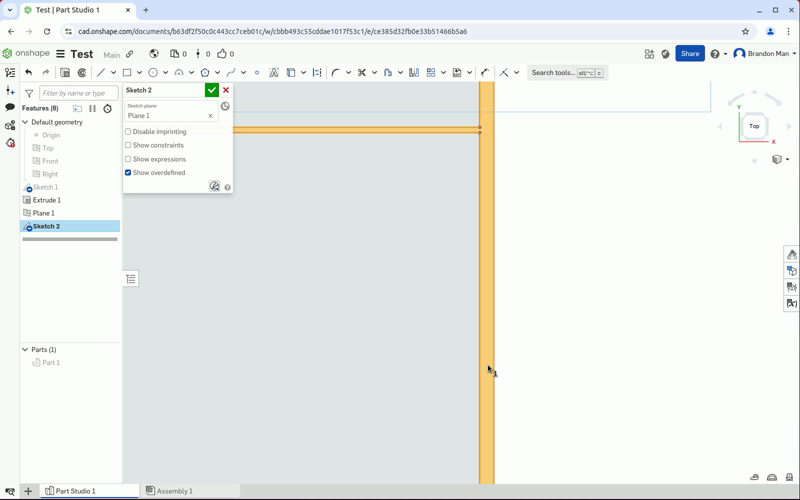
scroll(-6)
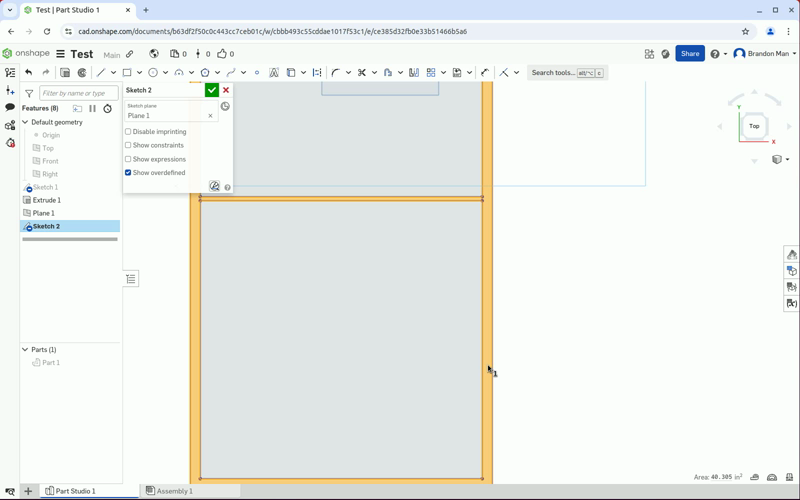
scroll(-6)
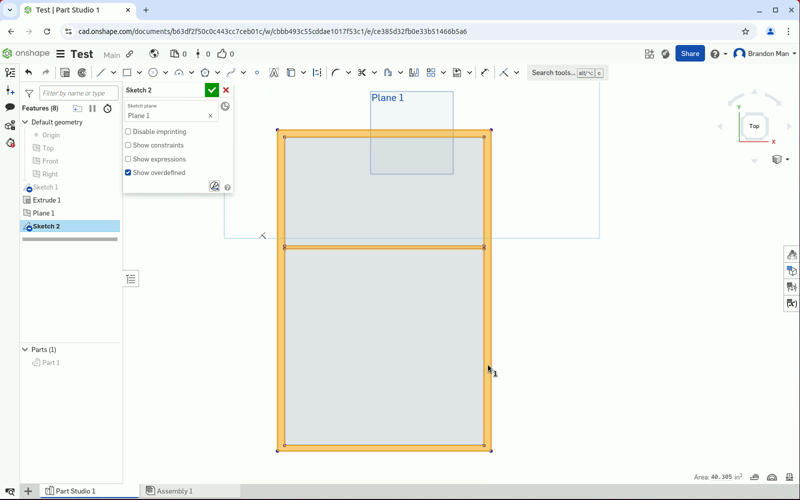
scroll(-6)
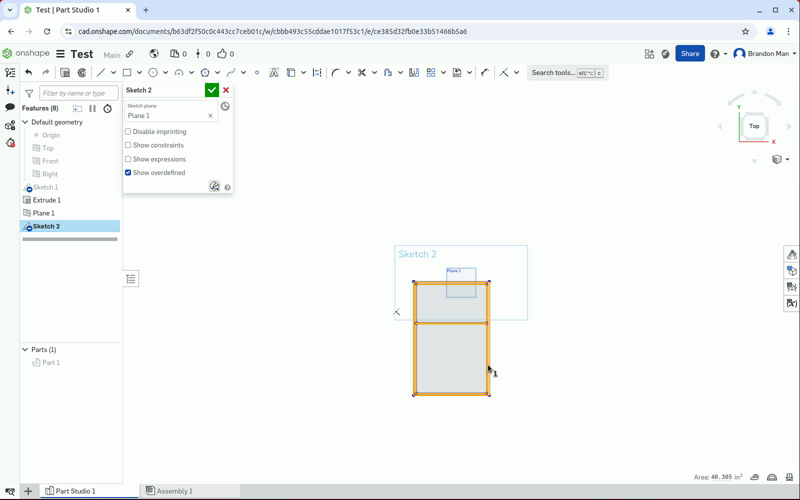
mouse_move(73, 352)
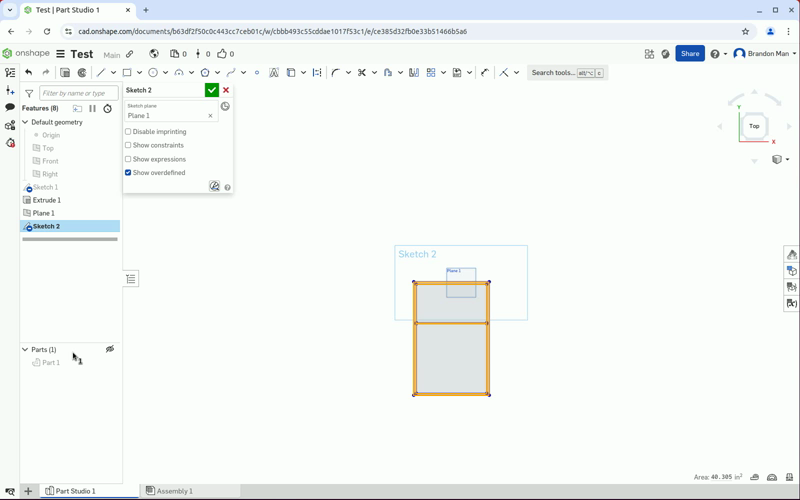
key(shift+y)
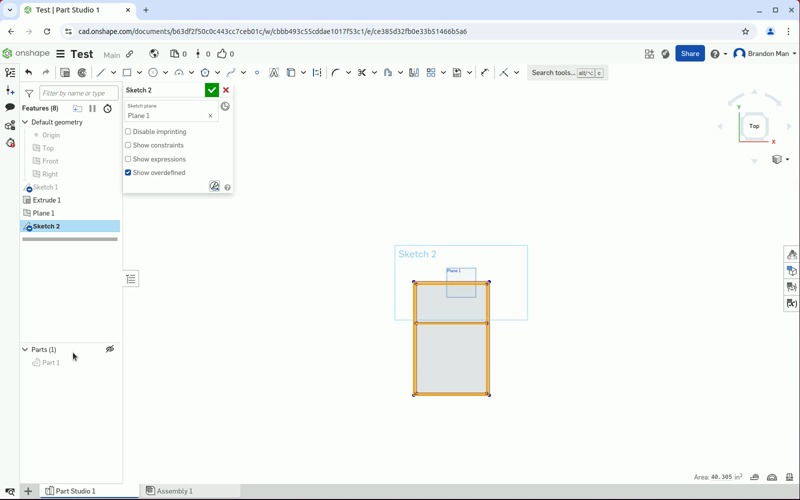
key(shift+e)
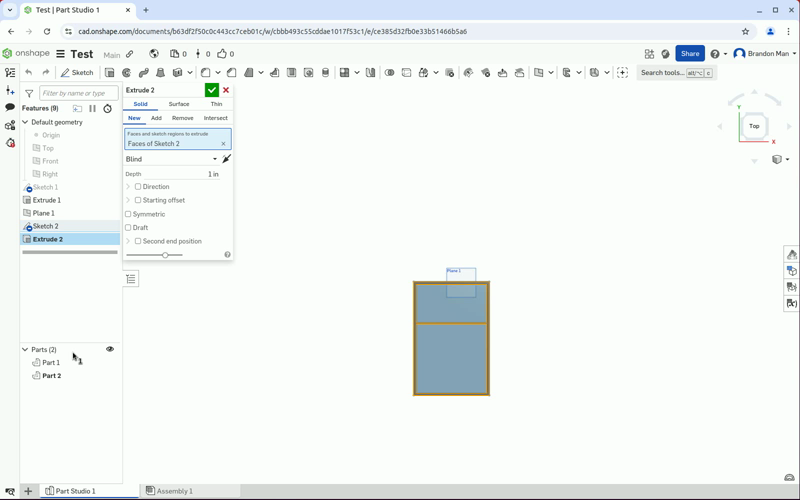
mouse_move(143, 106)
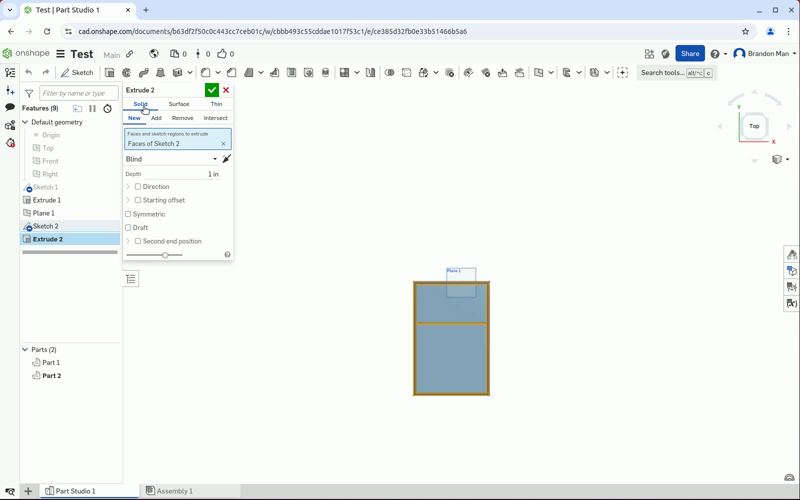
click(143, 106)
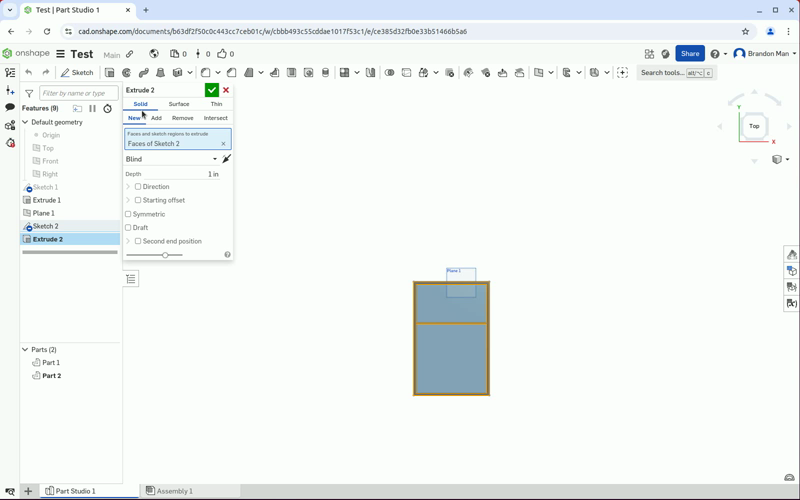
mouse_move(137, 120)
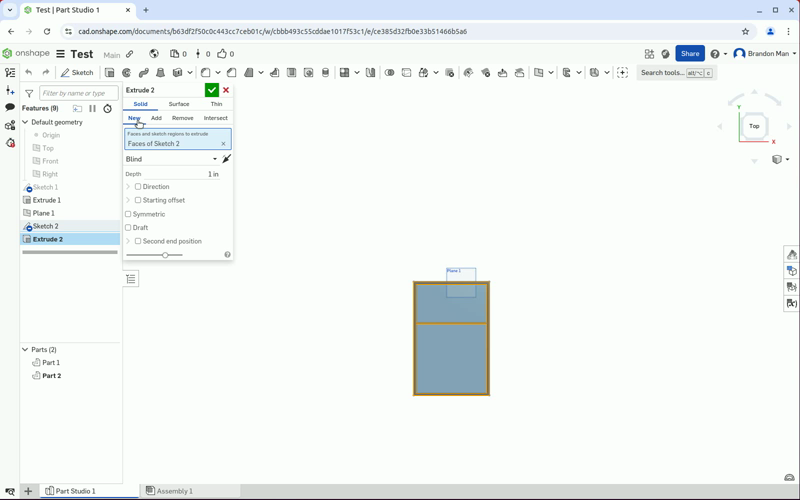
click(137, 120)
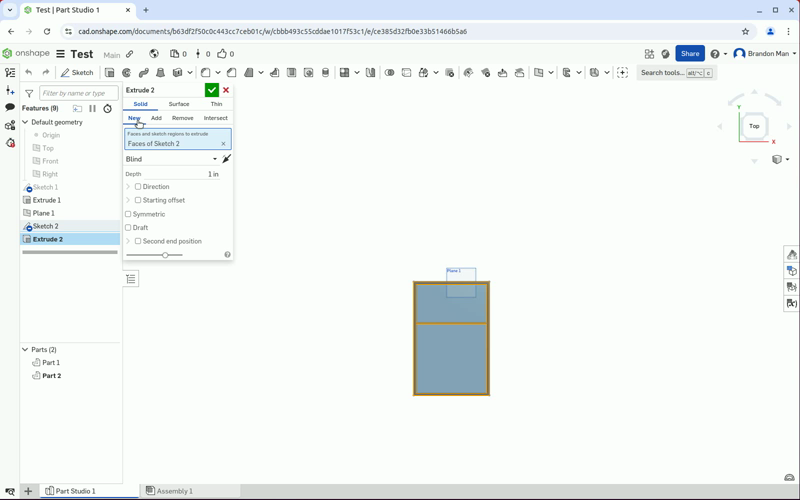
key(tab, 4)
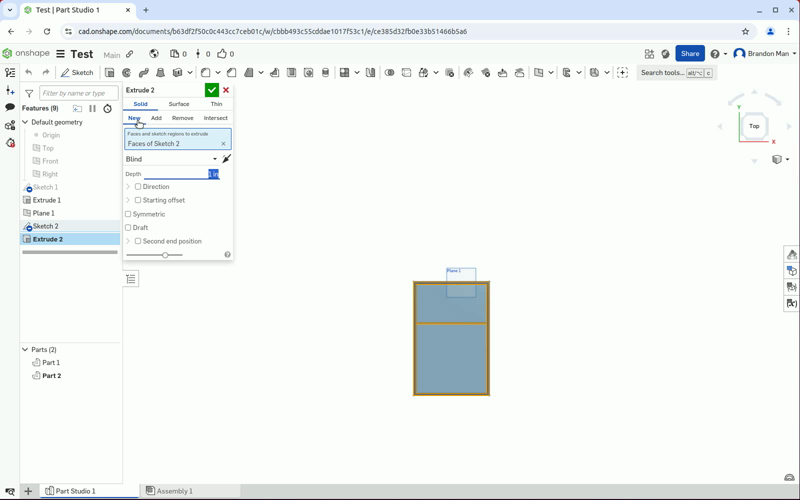
text(3.611)
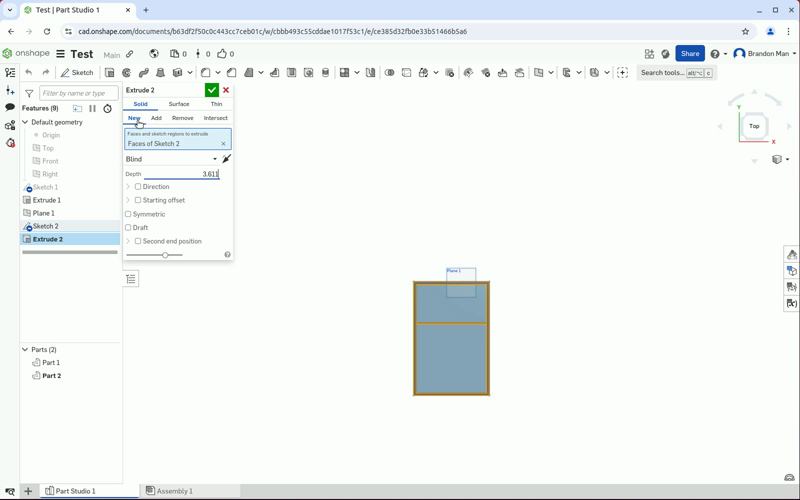
key(enter)
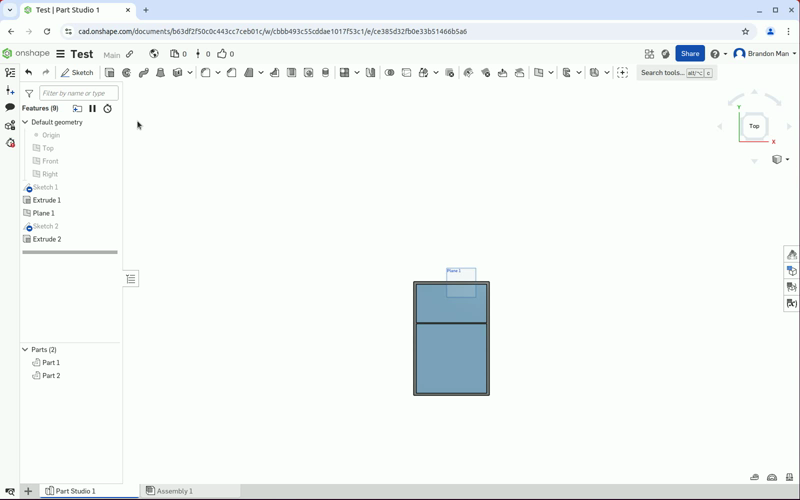
key(shift+h)
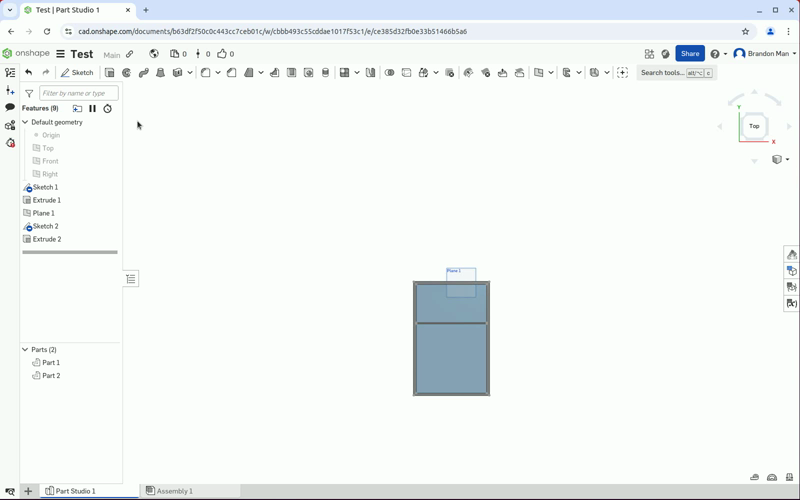
key(shift+h)
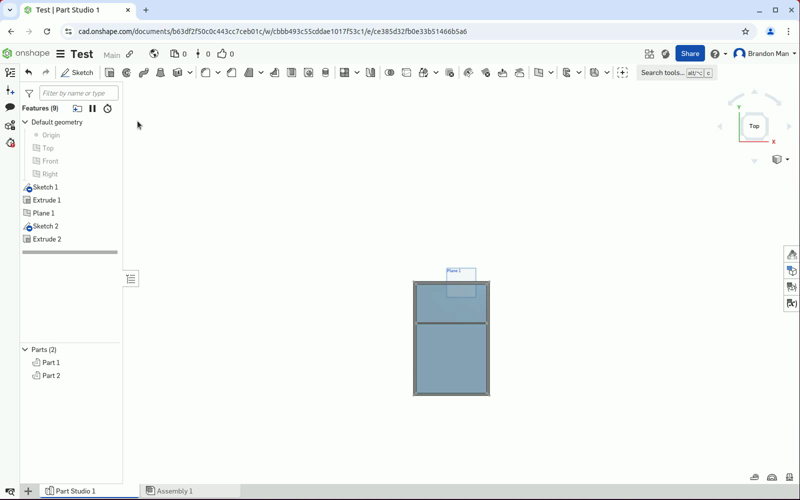
key(shift+7)
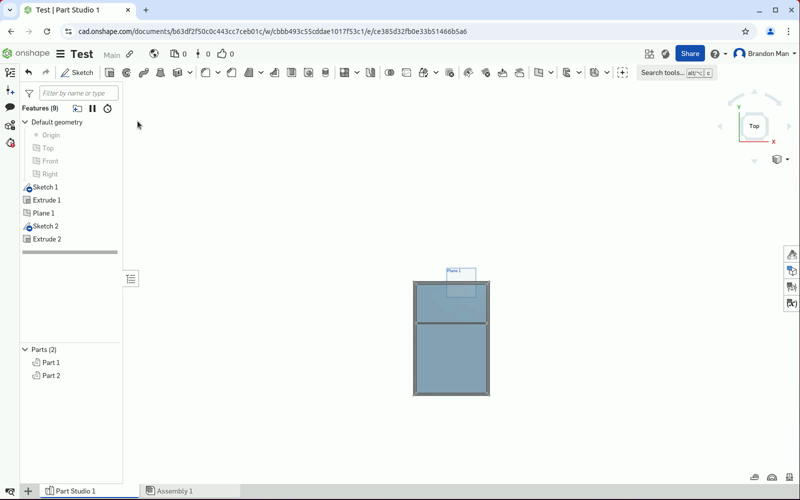
key(up, 3)
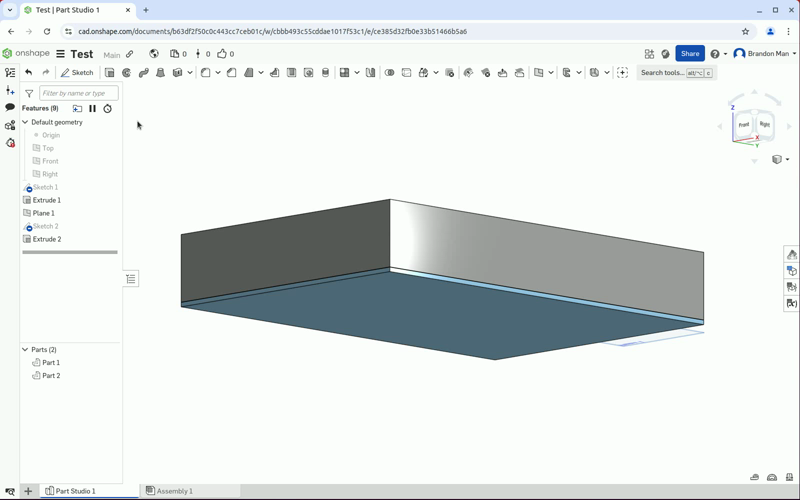
key(left, 3)
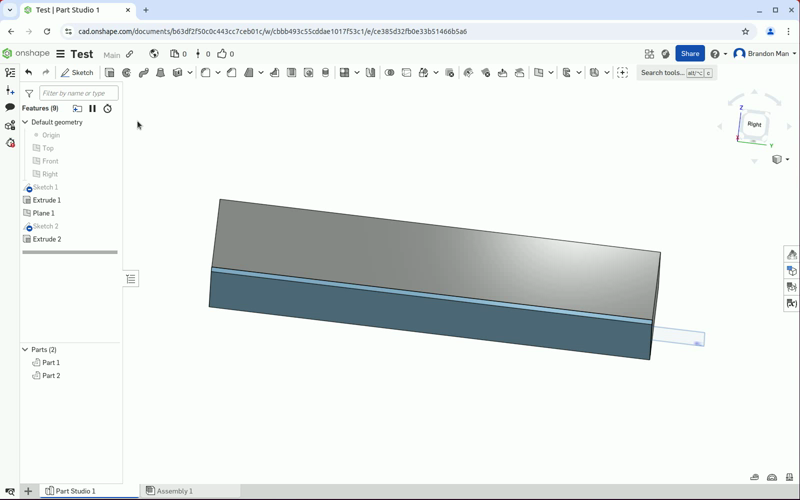
key(right, 3)
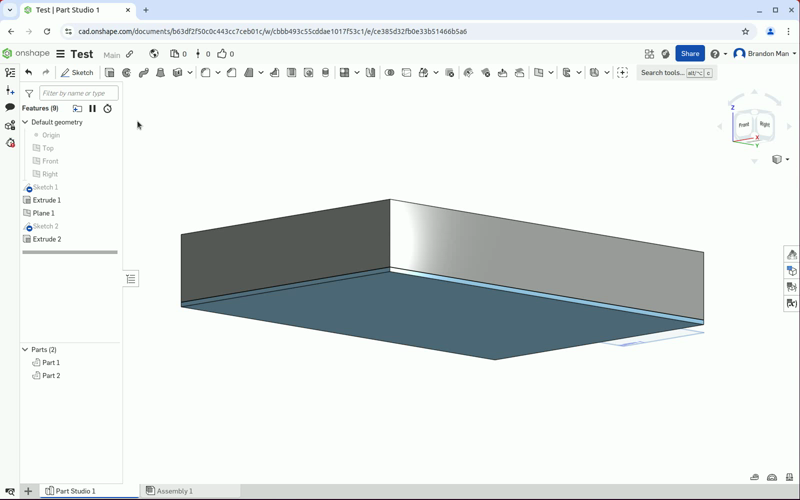
key(down, 3)
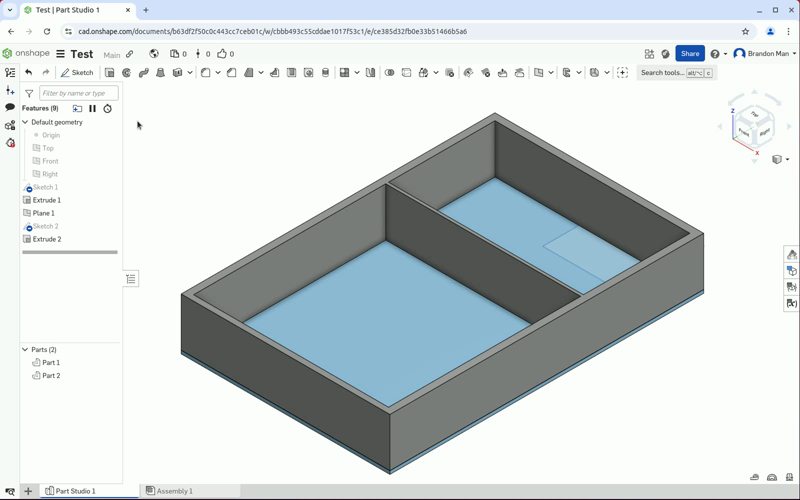
mouse_move(73, 189)
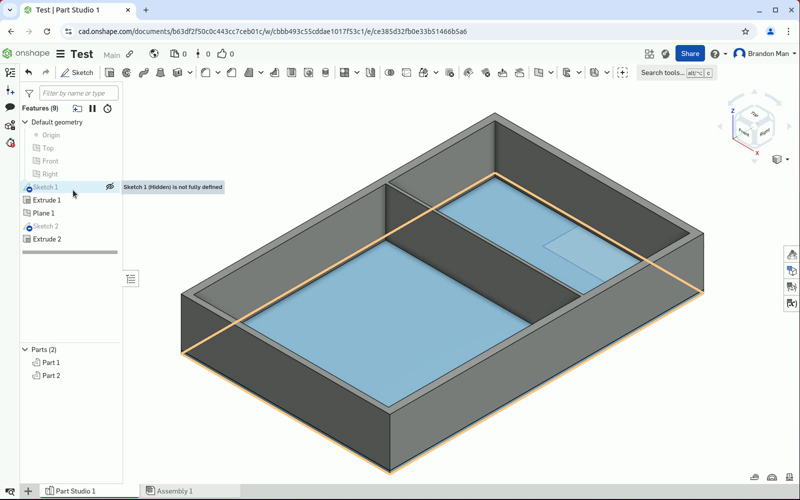
click(73, 189)